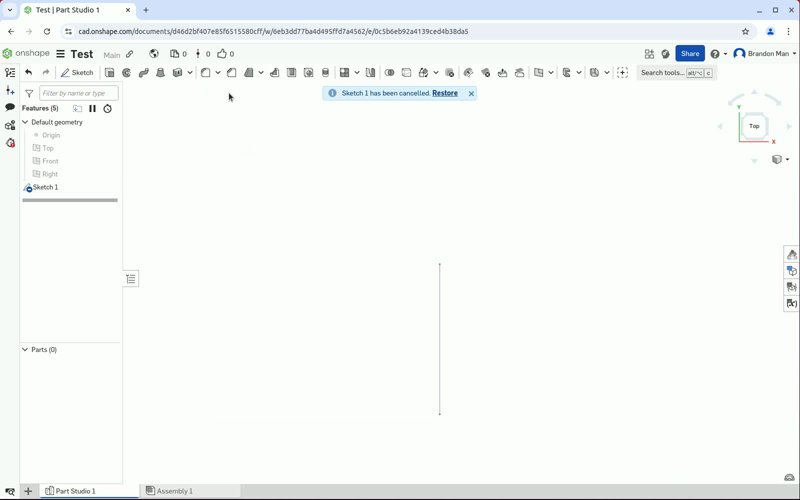
key(shift+h)
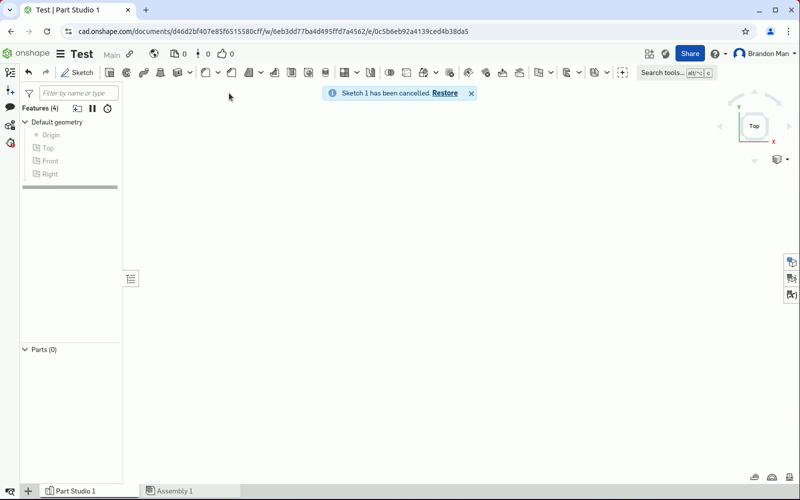
mouse_move(73, 352)
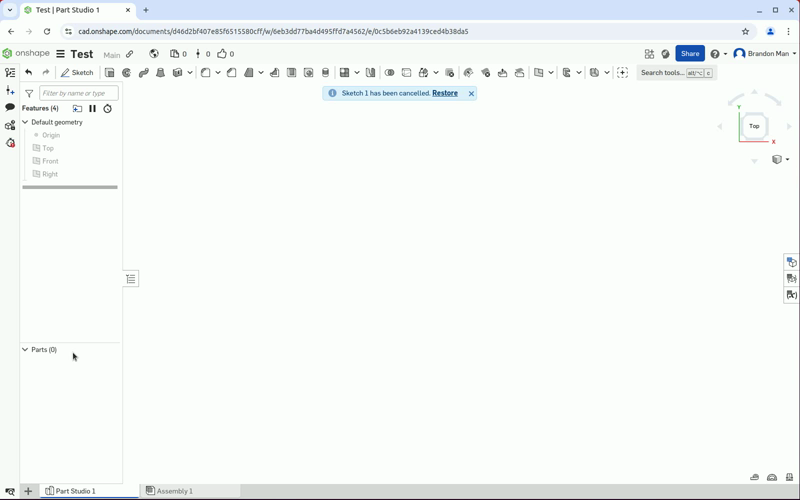
key(y)
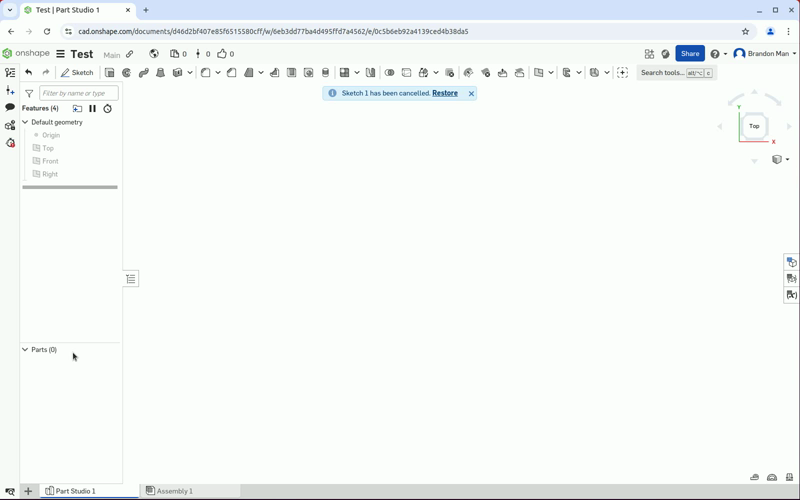
key(shift+p)
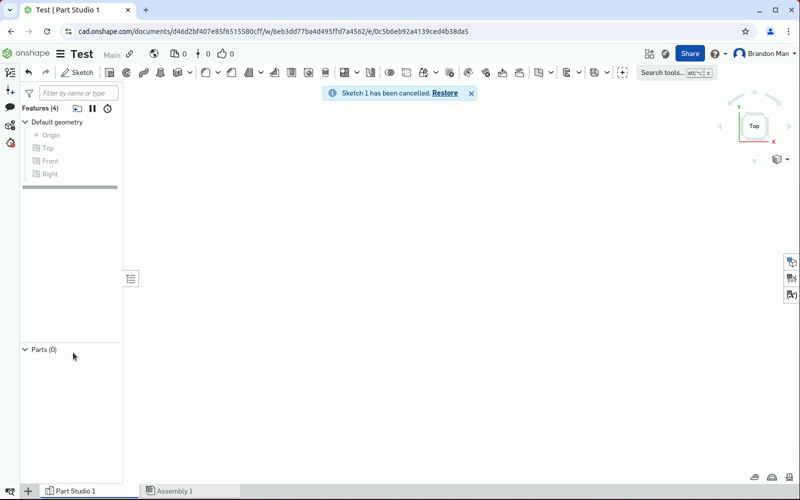
key(space)
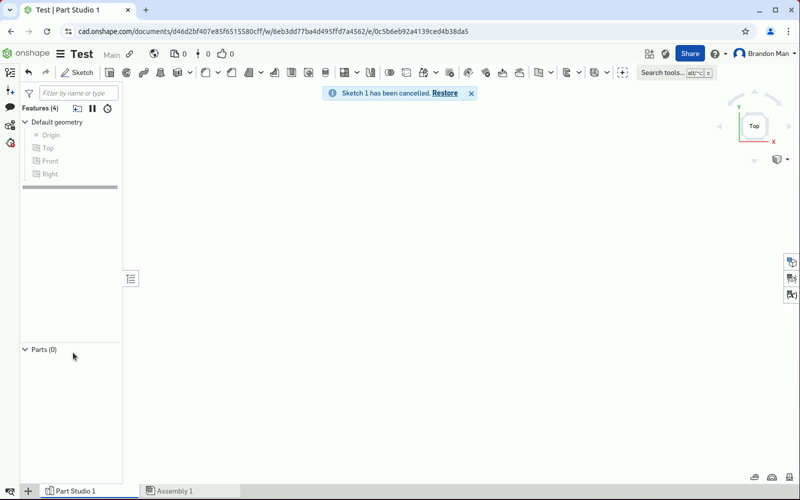
key_down(shift)
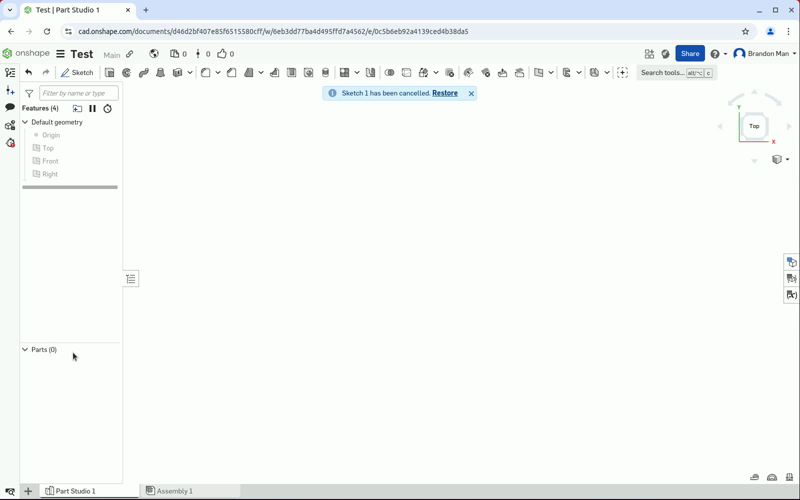
key(up)
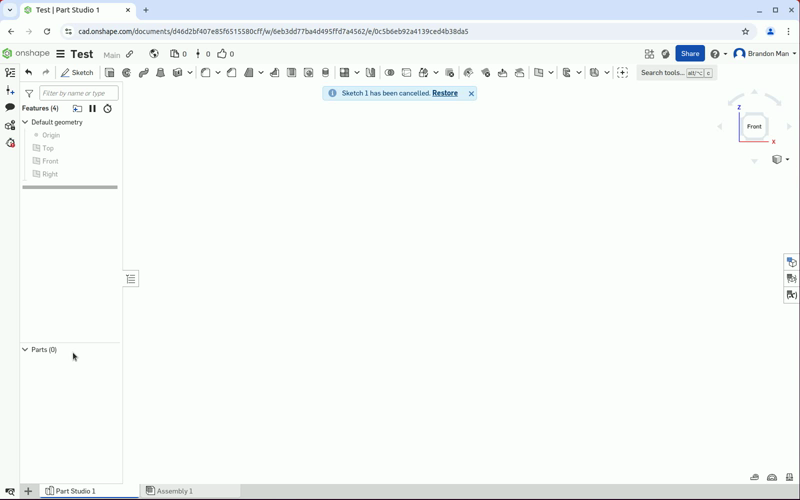
key_up(shift)
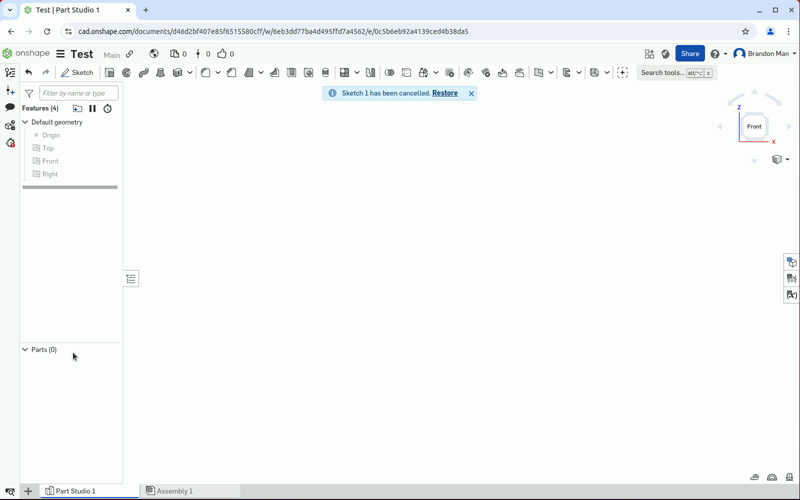
mouse_move(73, 352)
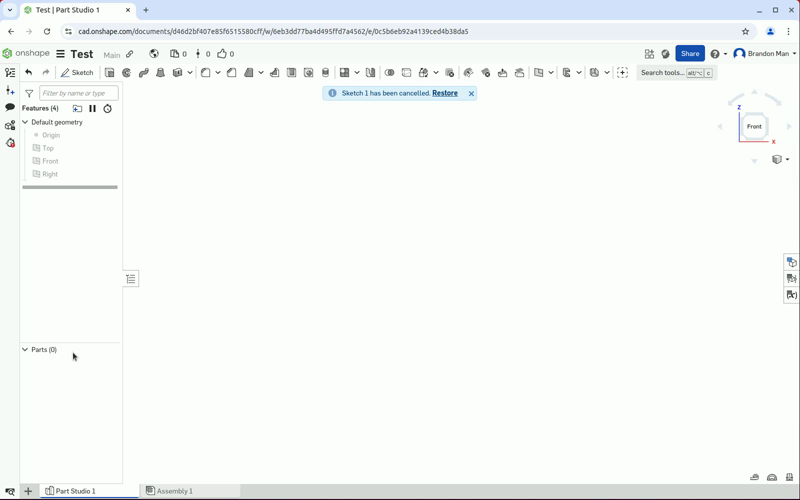
key(shift+y)
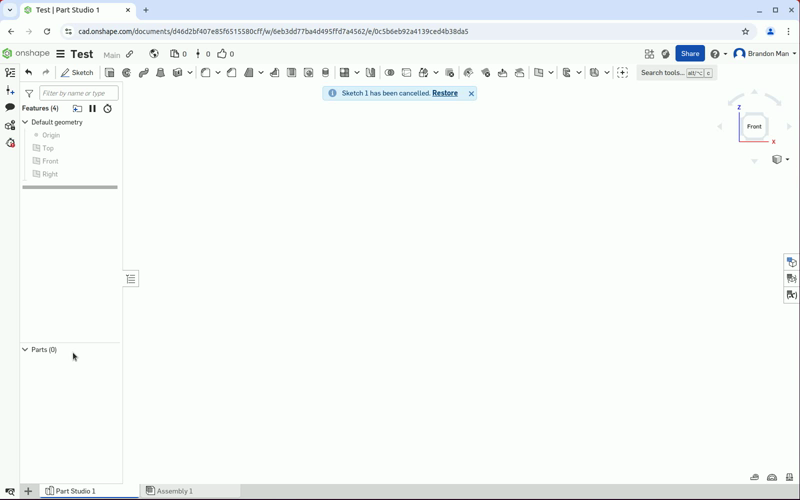
key(shift+s)
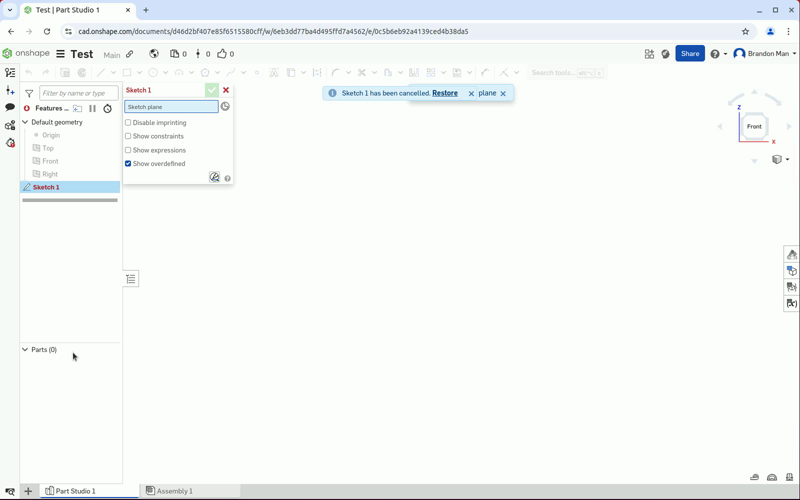
mouse_move(73, 163)
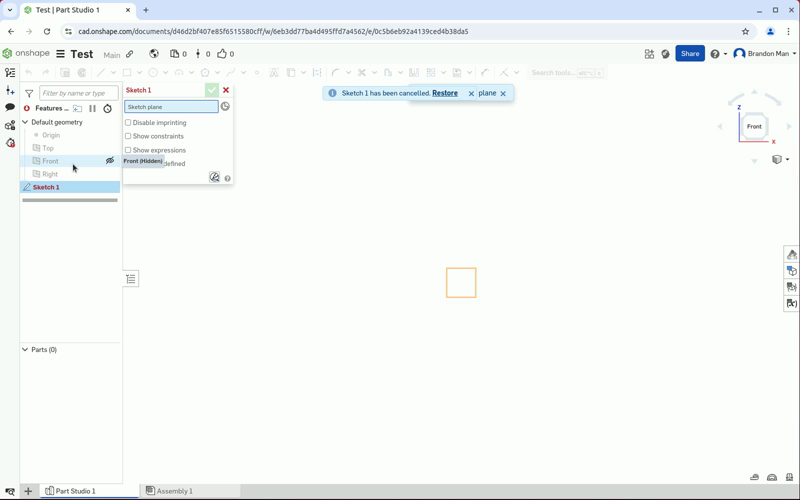
click(73, 163)
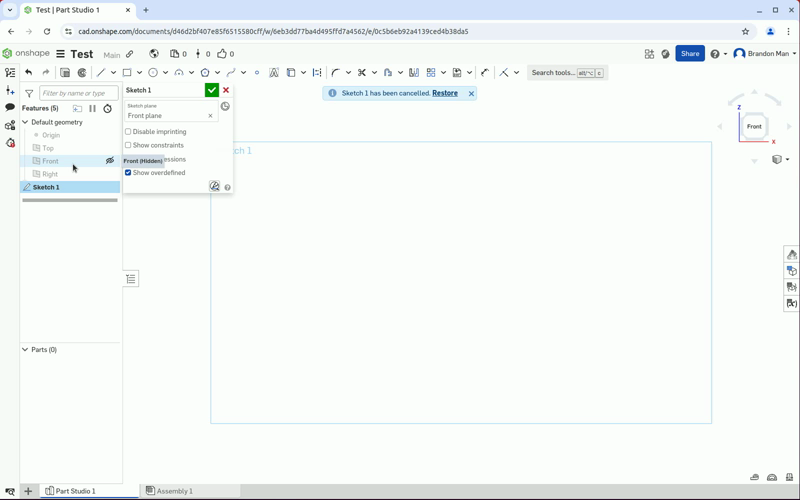
mouse_move(73, 352)
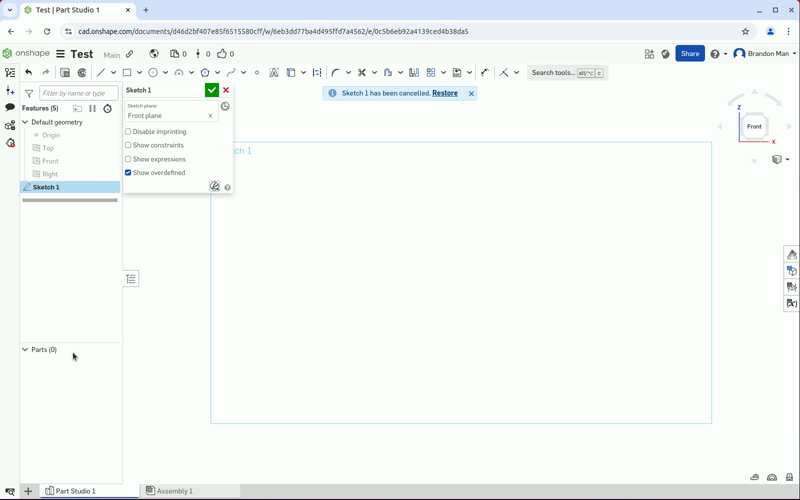
key(y)
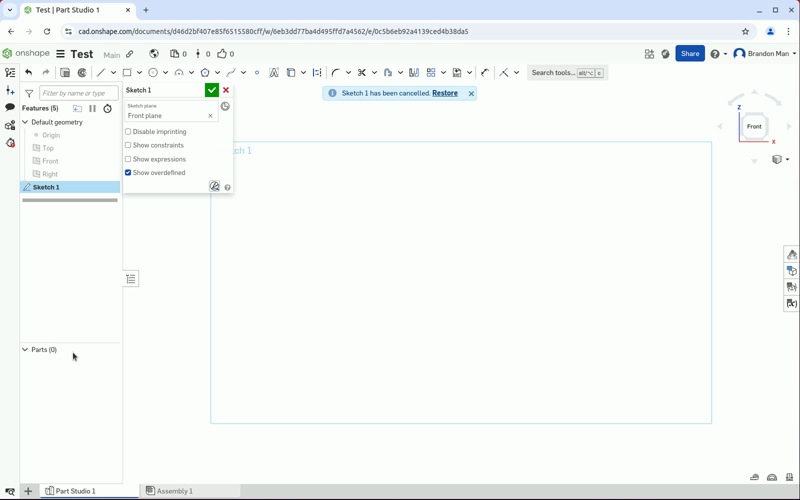
key(l)
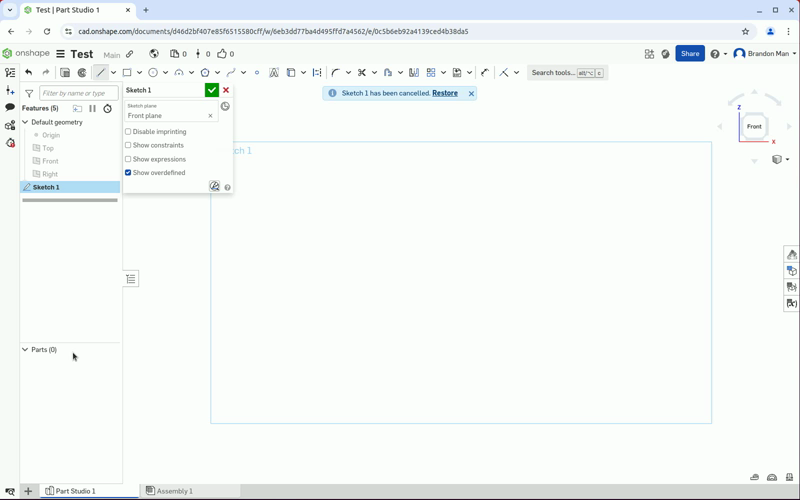
key_down(shift)
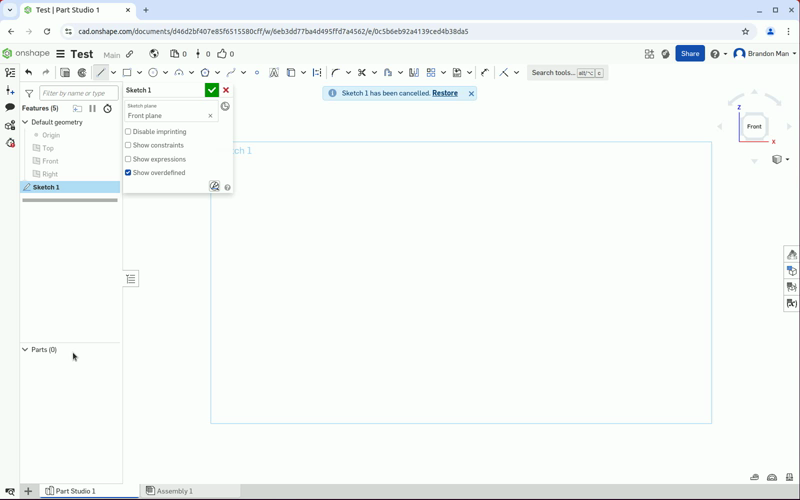
mouse_move(362, 294)
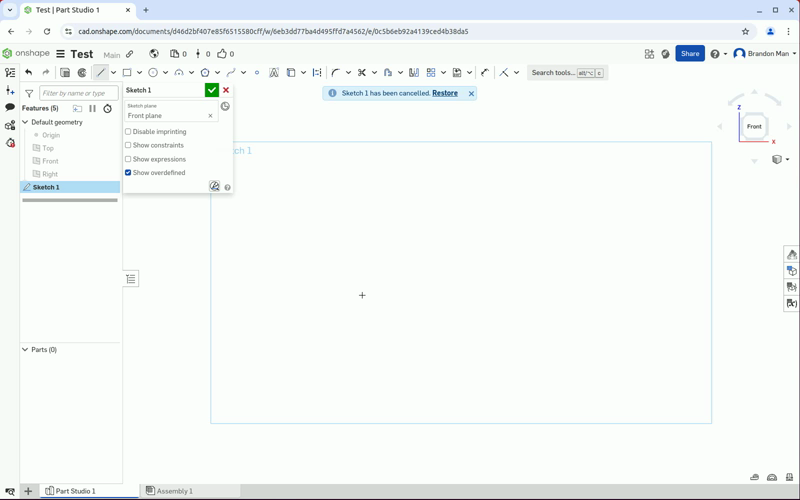
click(362, 294)
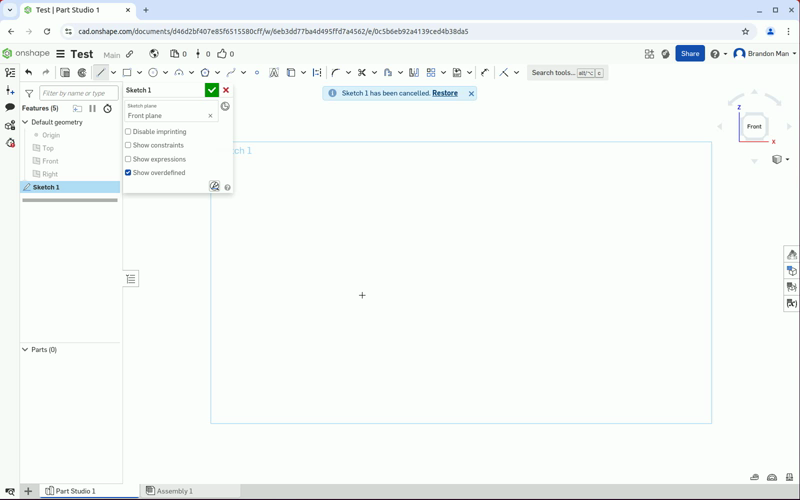
key_up(shift)
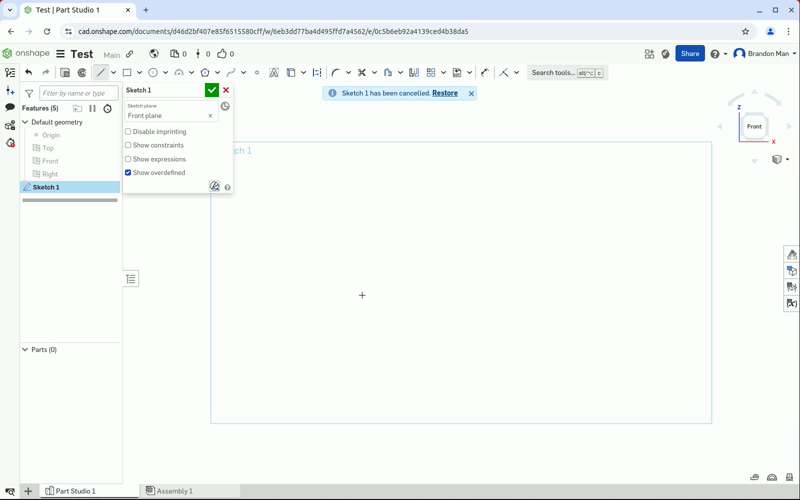
key_down(shift)
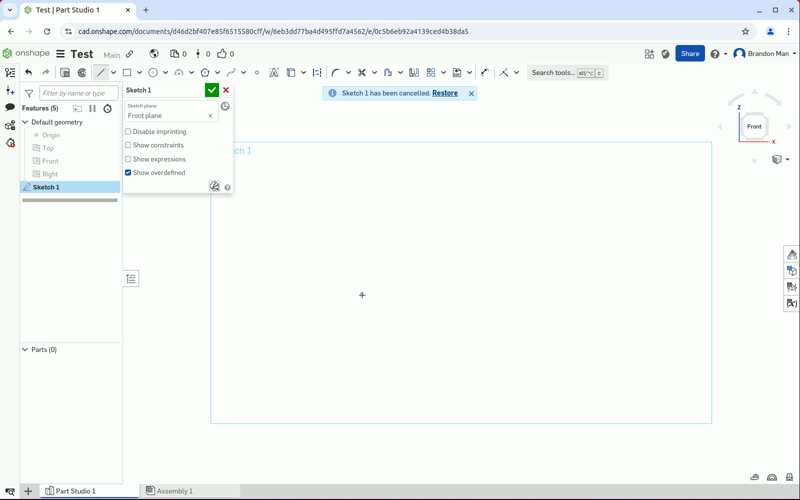
mouse_move(392, 294)
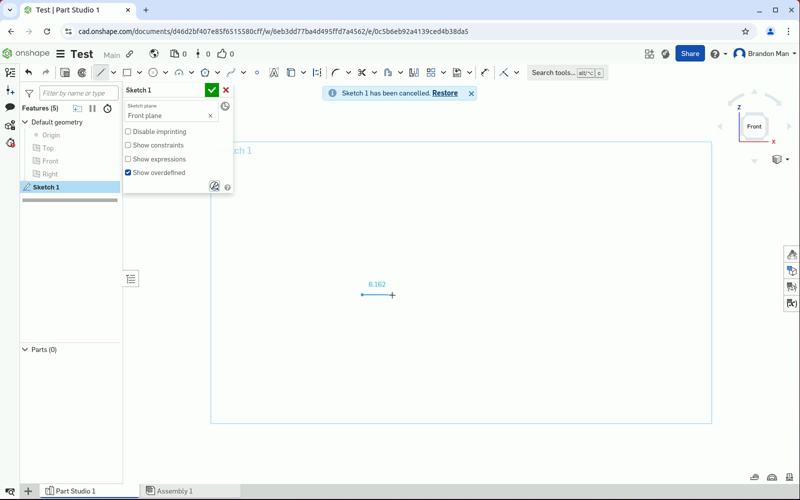
mouse_move(382, 294)
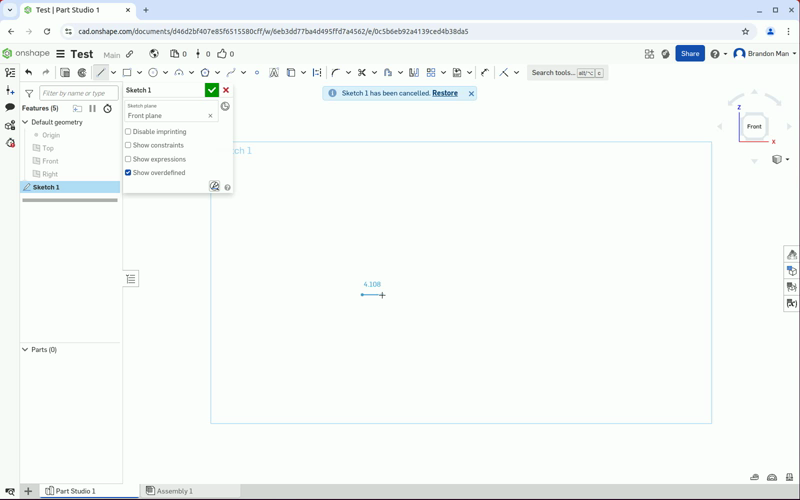
click(382, 294)
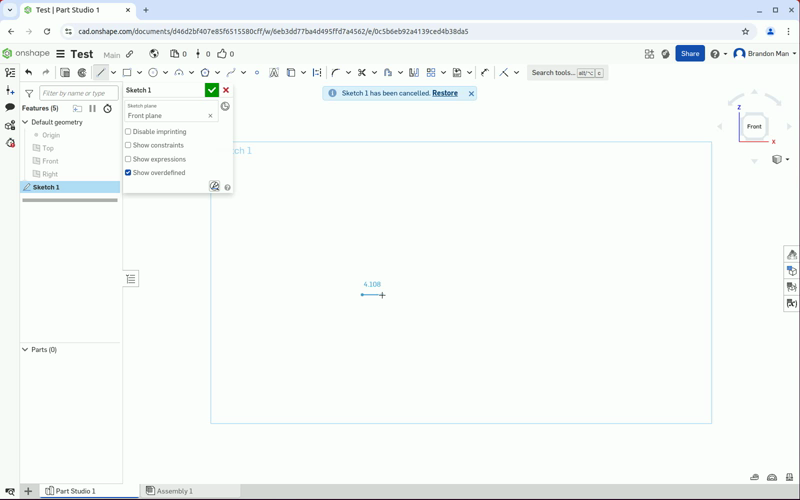
key_up(shift)
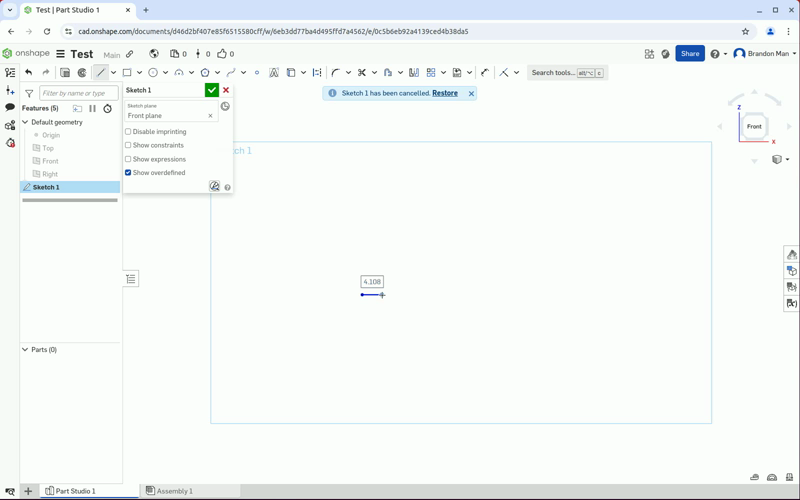
key_down(shift)
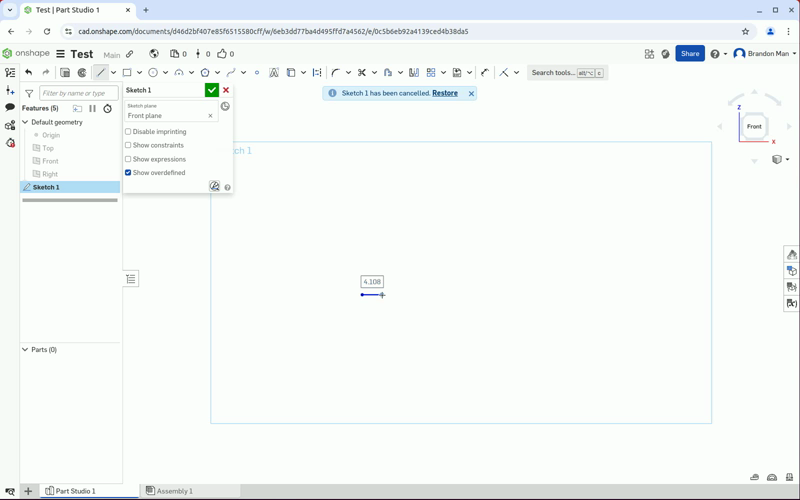
mouse_move(412, 294)
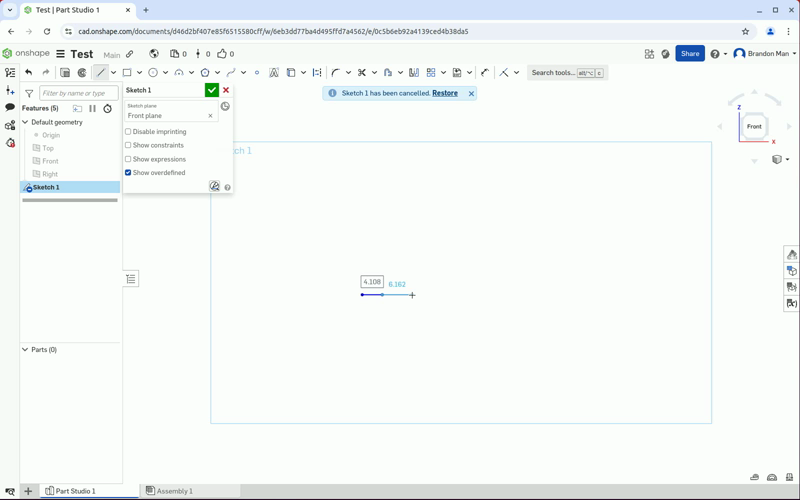
mouse_move(382, 274)
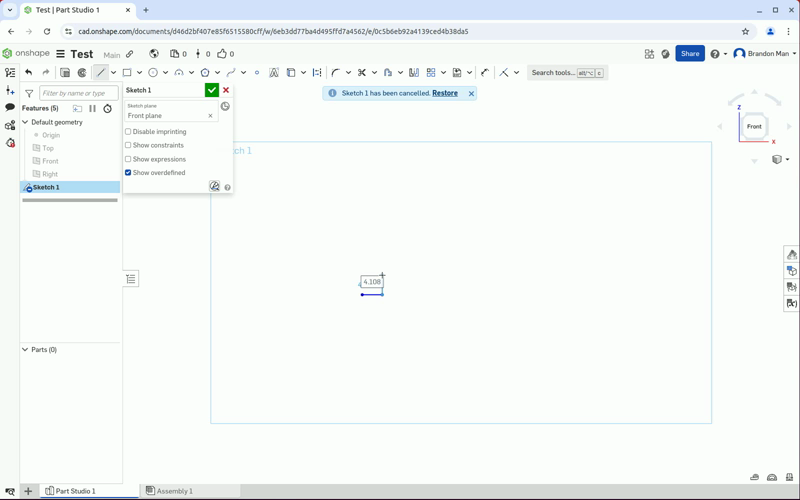
click(382, 274)
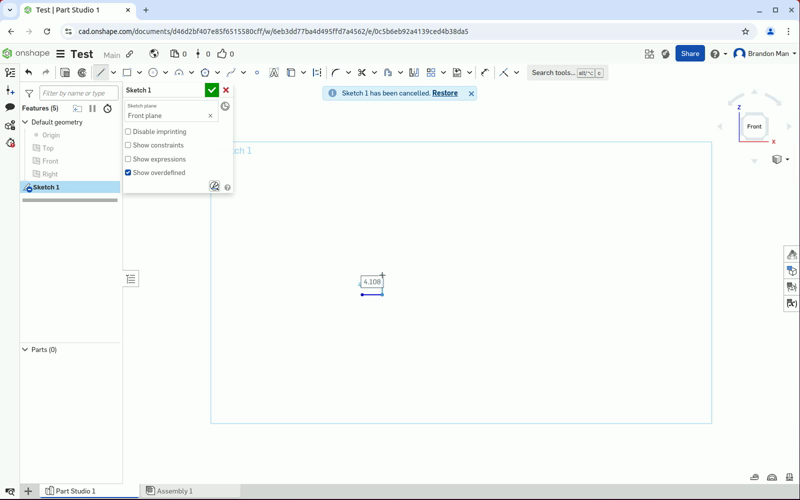
key_up(shift)
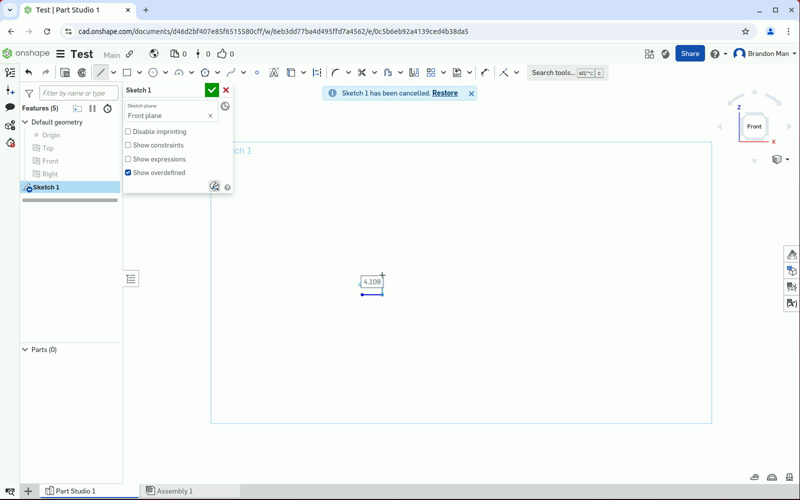
key_down(shift)
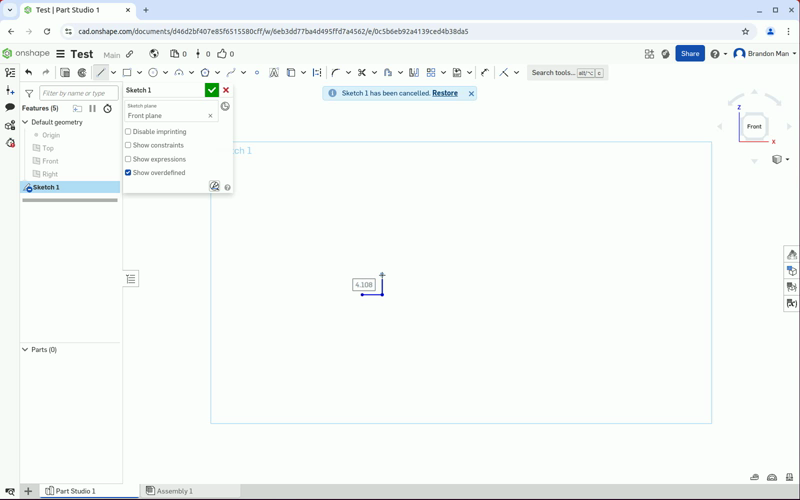
mouse_move(382, 200)
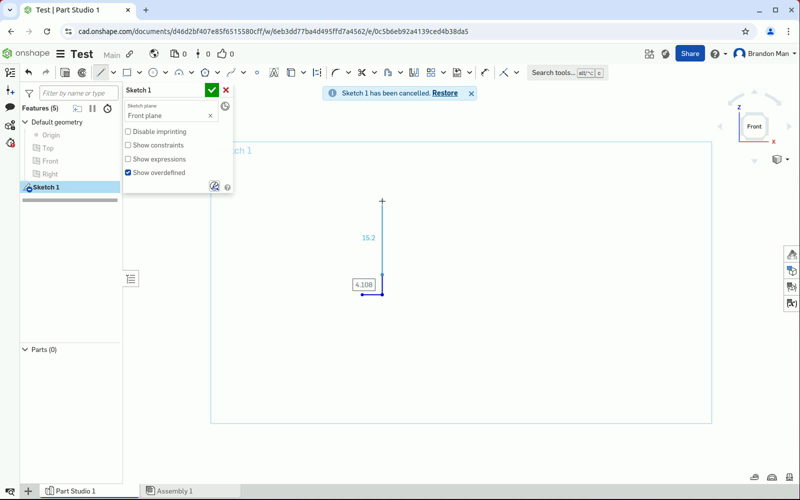
click(382, 200)
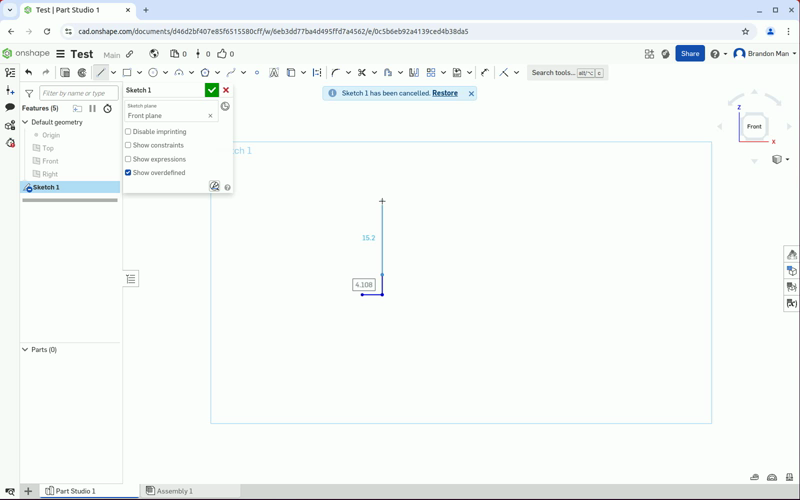
key_up(shift)
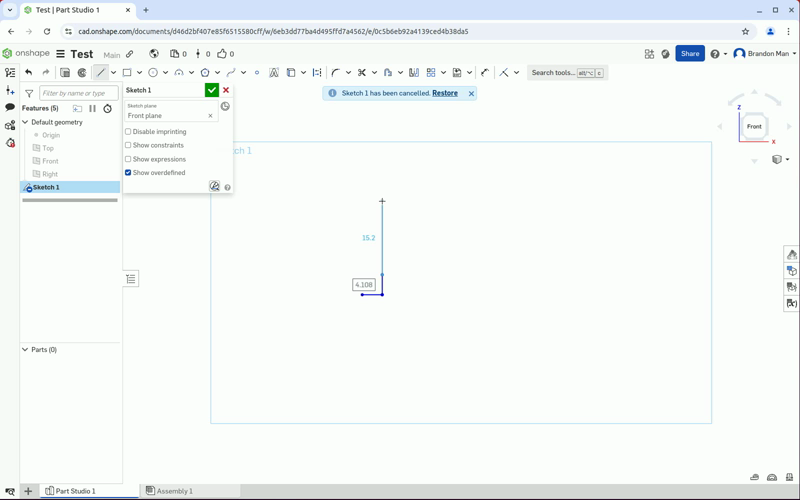
key_down(shift)
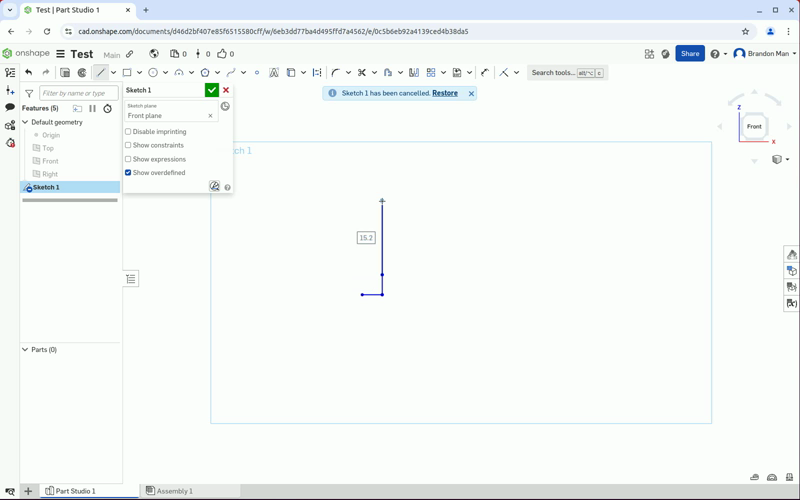
mouse_move(412, 200)
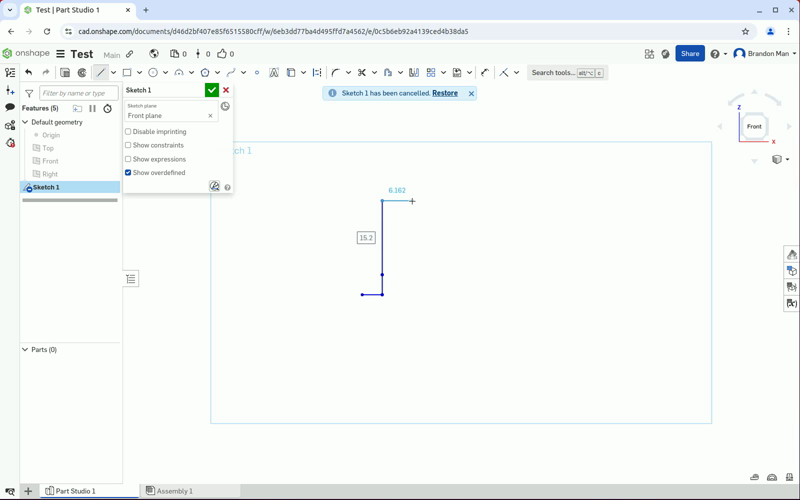
mouse_move(362, 200)
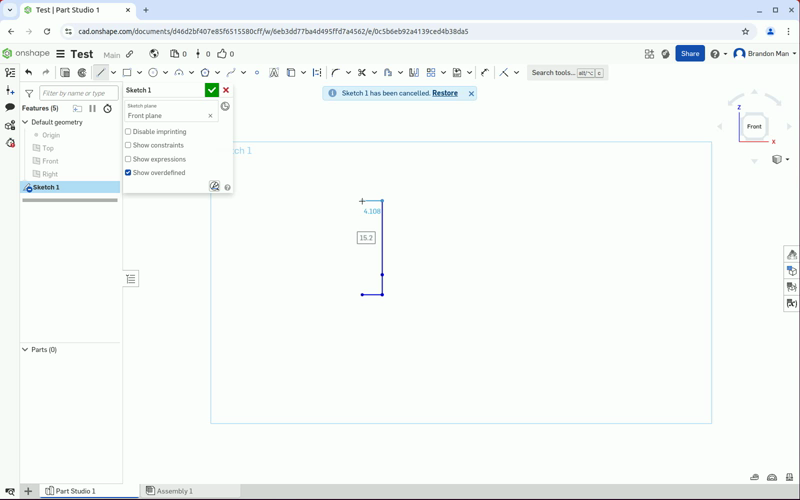
click(362, 200)
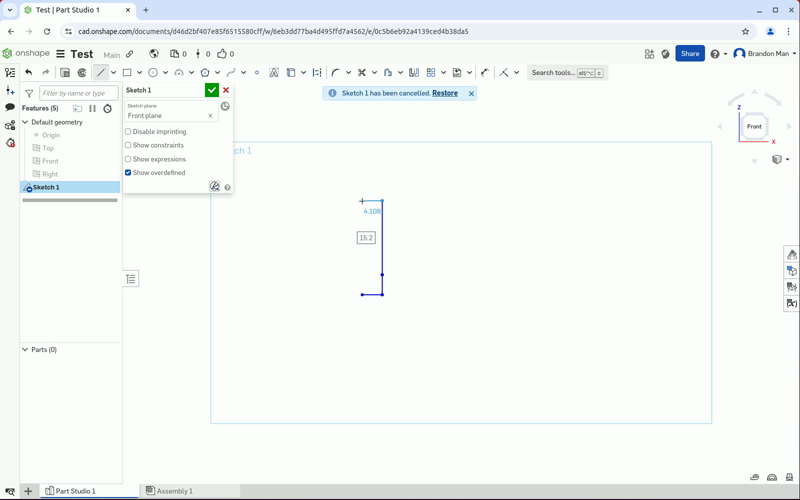
key_up(shift)
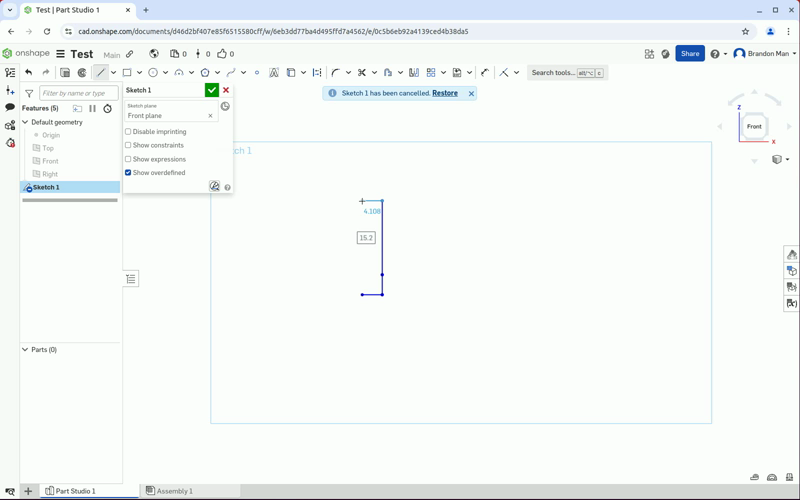
key_down(shift)
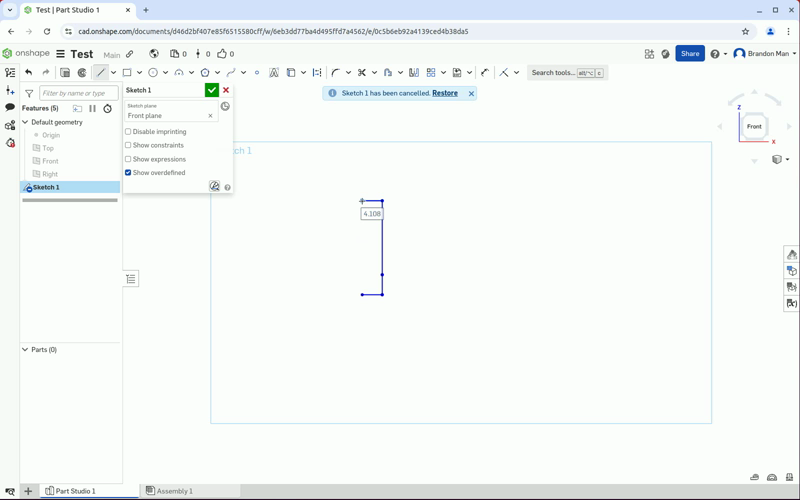
mouse_move(362, 294)
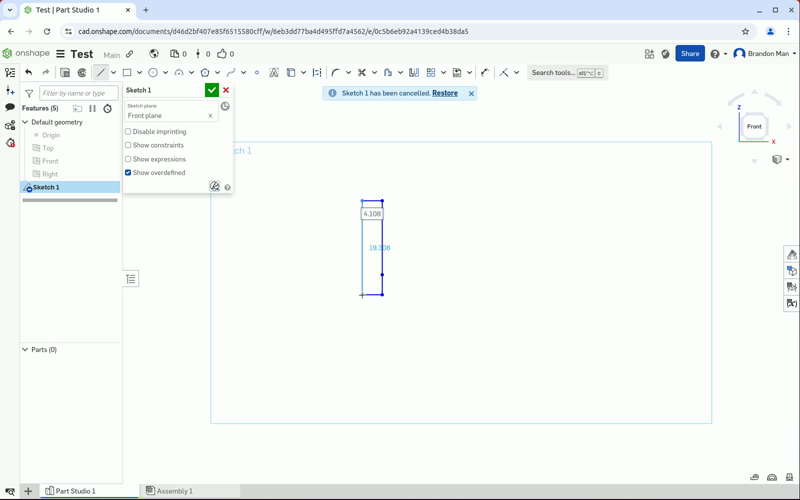
key_up(shift)
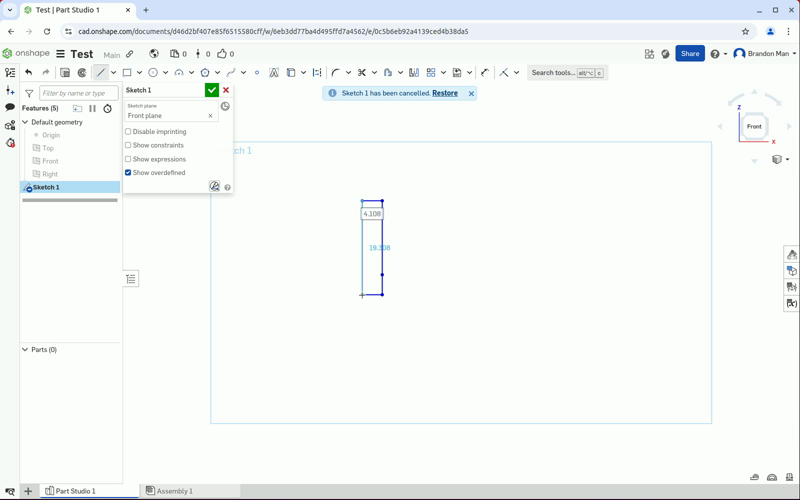
click(362, 294)
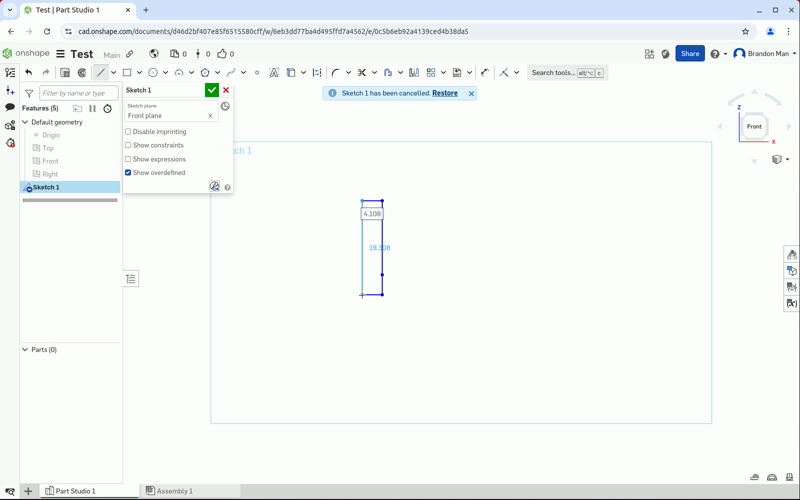
key(esc)
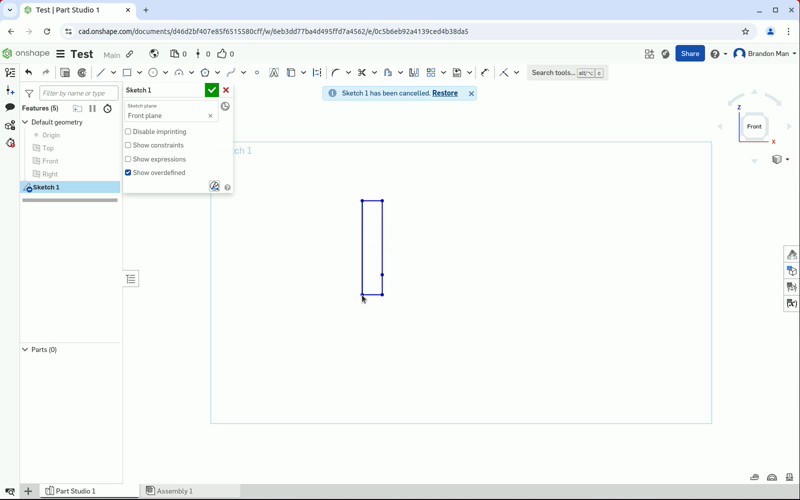
mouse_move(363, 244)
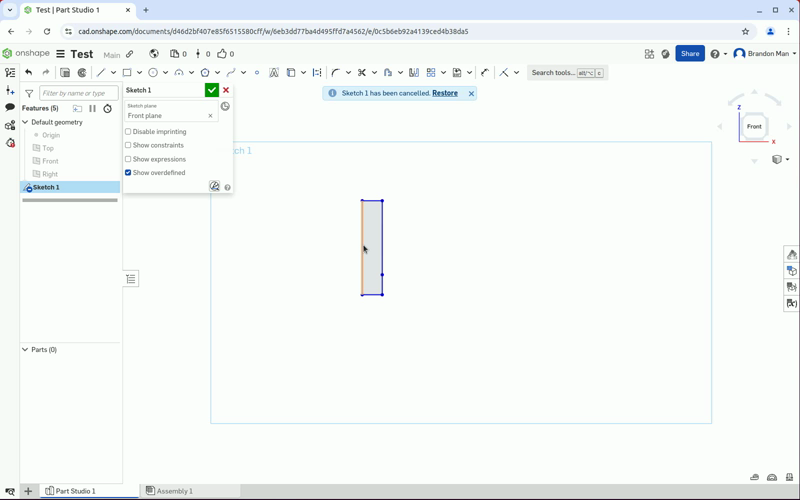
click(363, 244)
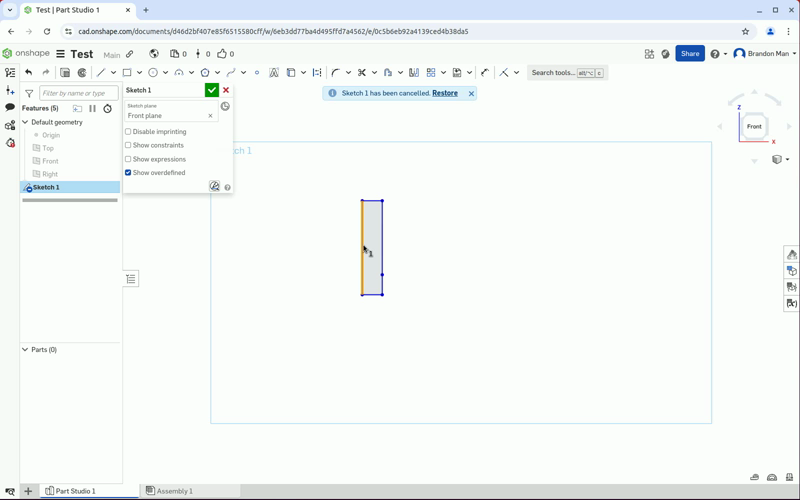
mouse_move(73, 352)
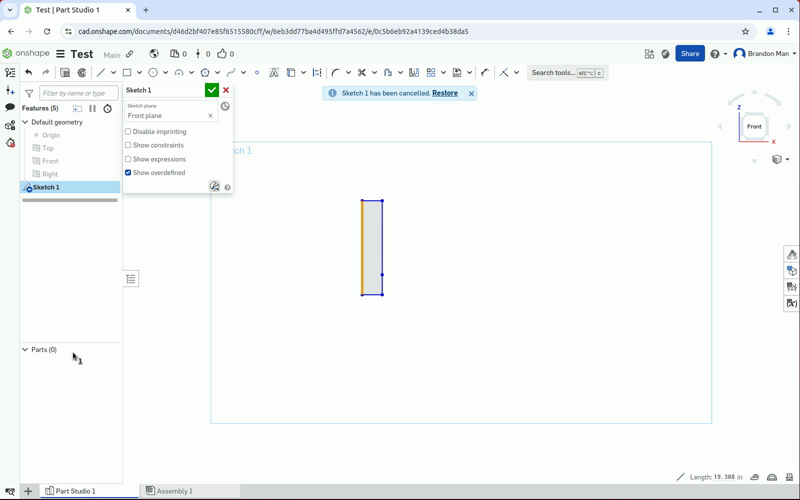
key(shift+y)
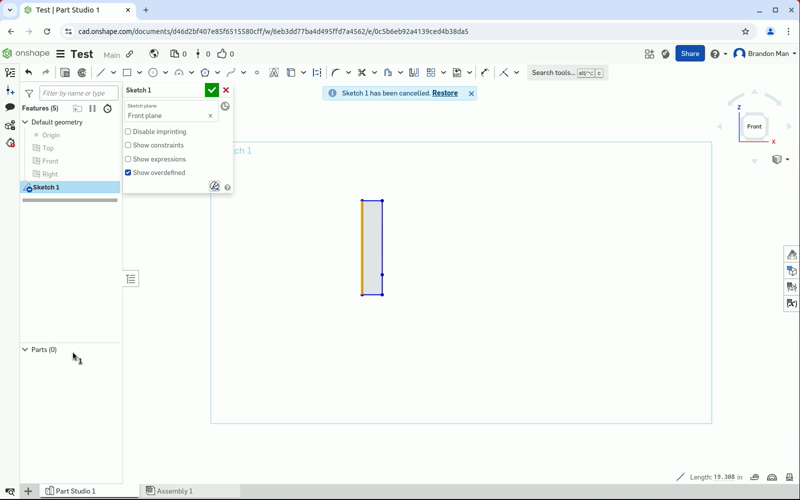
key(shift+e)
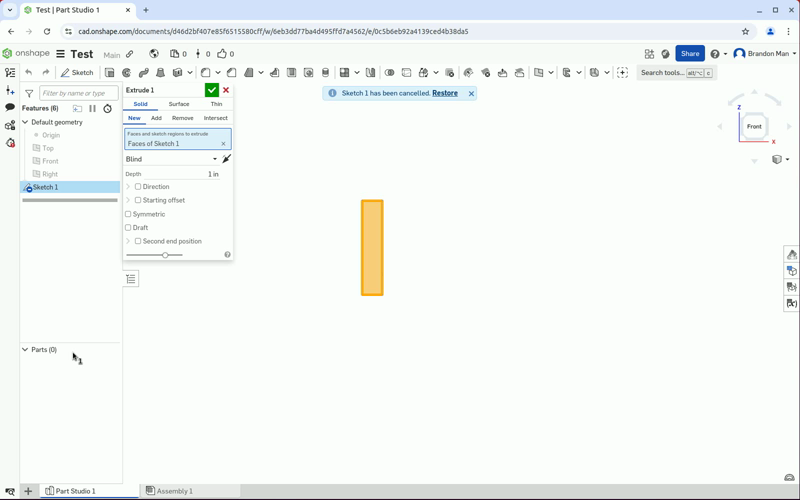
mouse_move(143, 106)
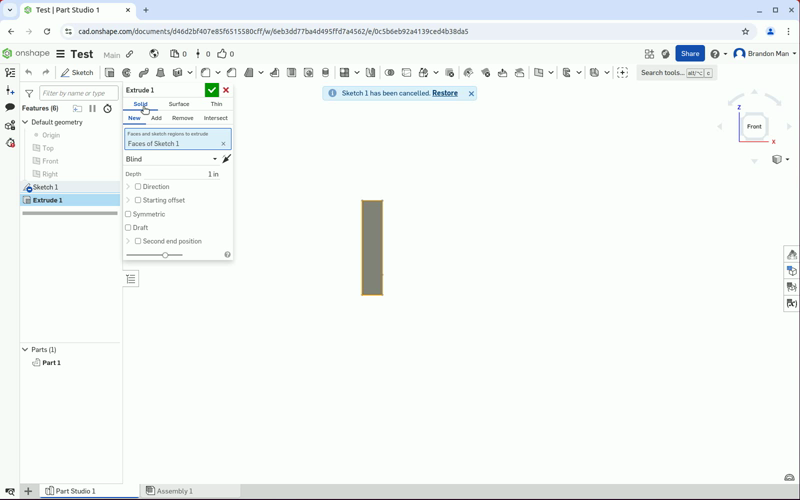
click(143, 106)
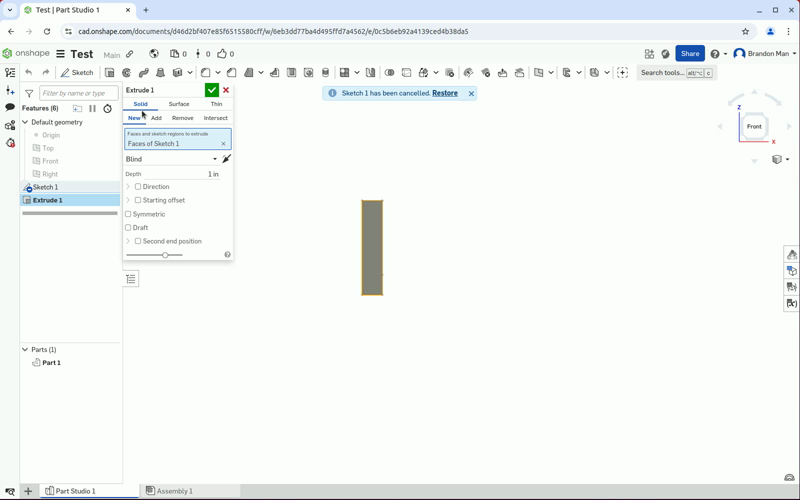
mouse_move(137, 120)
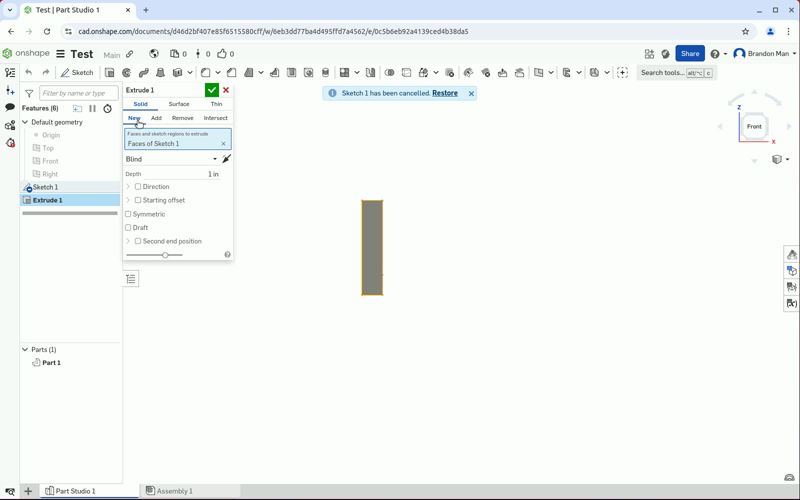
click(137, 120)
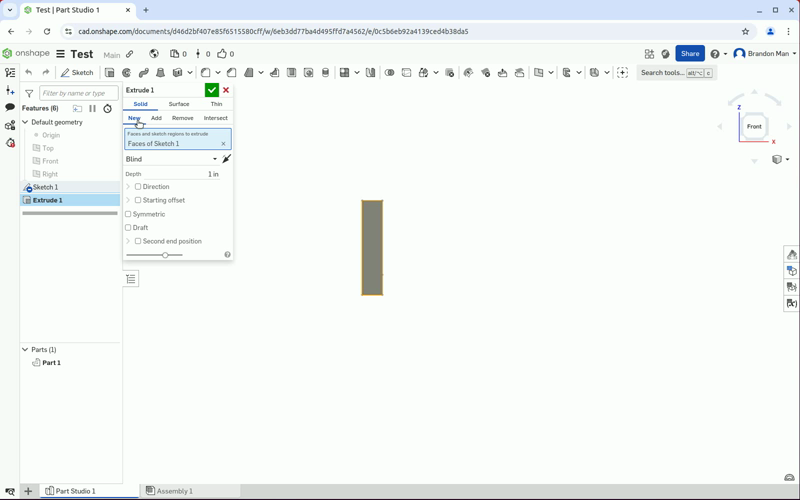
key(tab, 4)
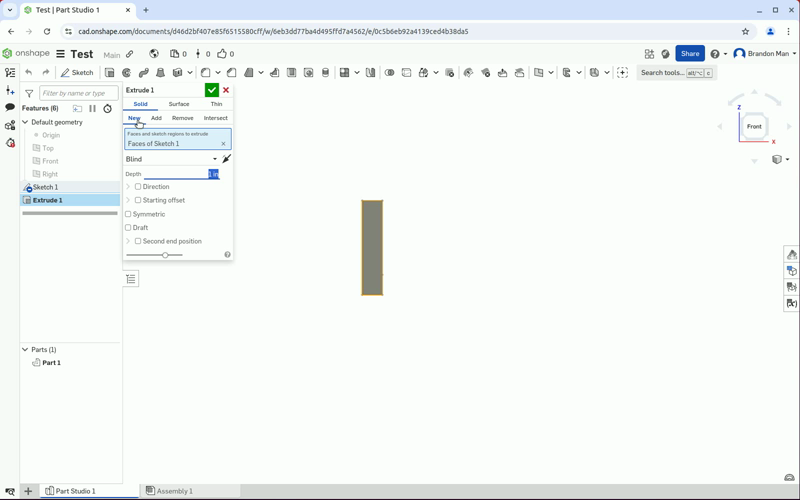
text(-4.092)
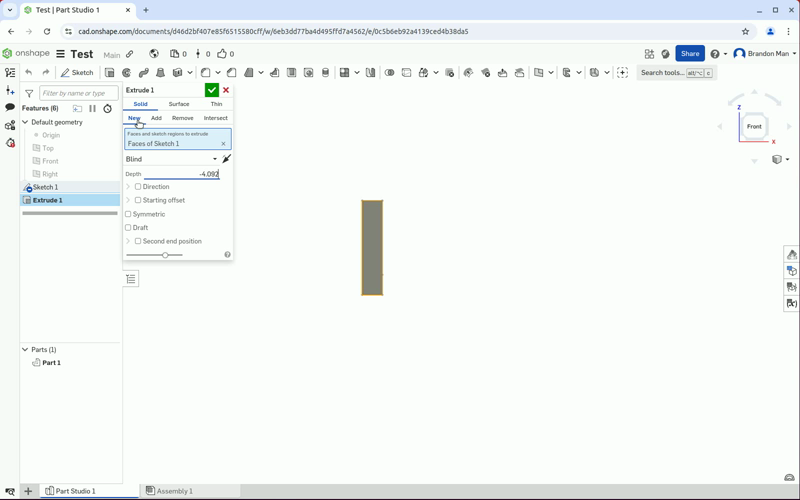
key(enter)
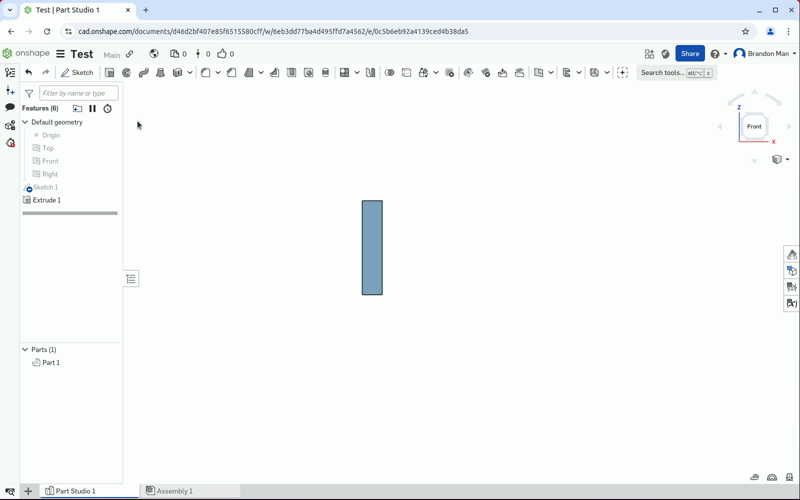
key(shift+h)
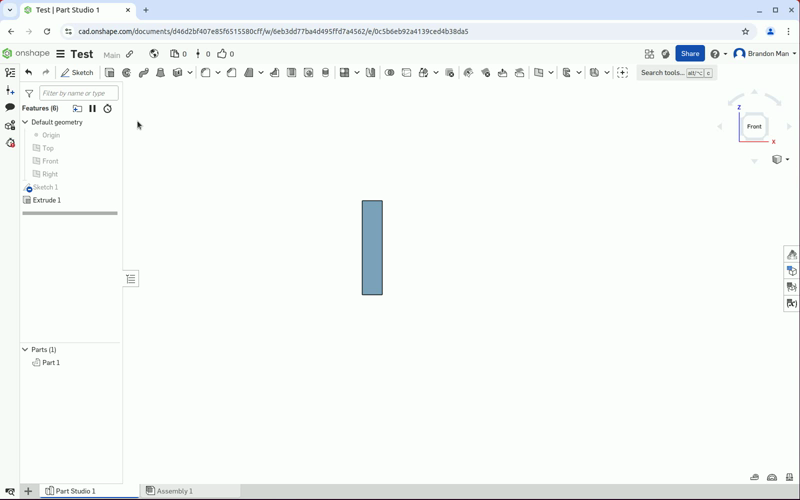
key(shift+h)
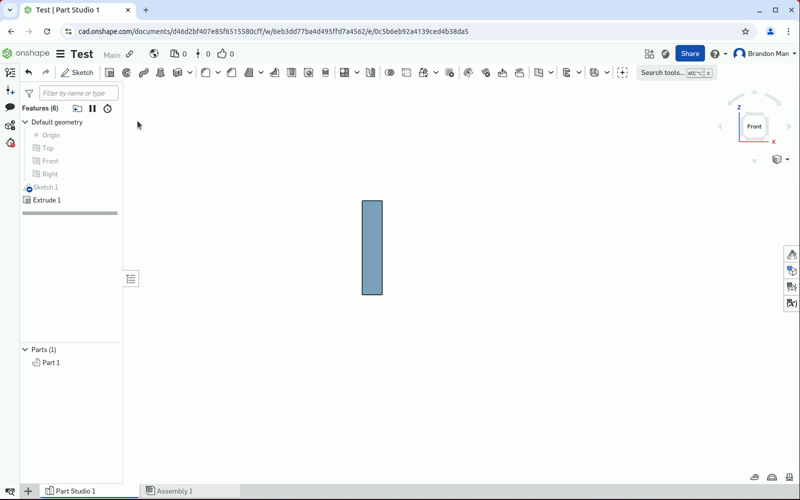
mouse_move(73, 189)
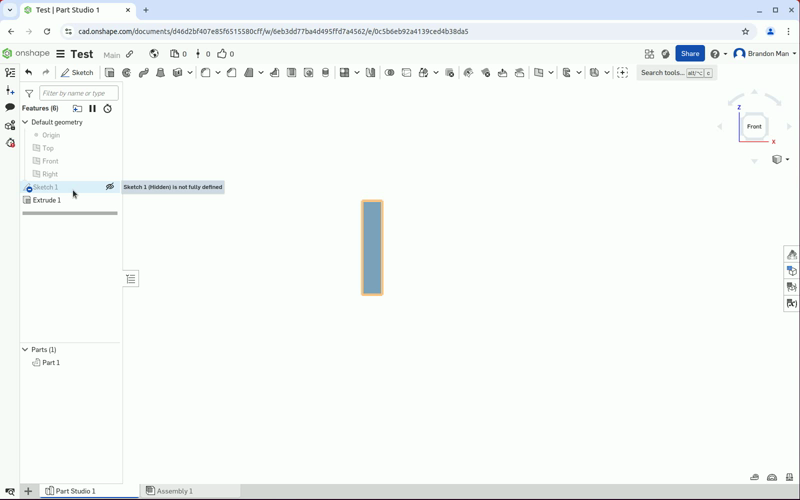
click(73, 189)
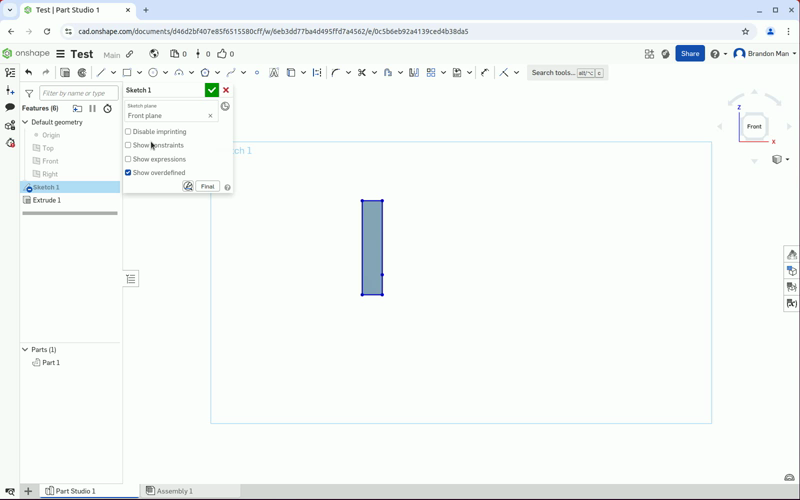
mouse_move(229, 92)
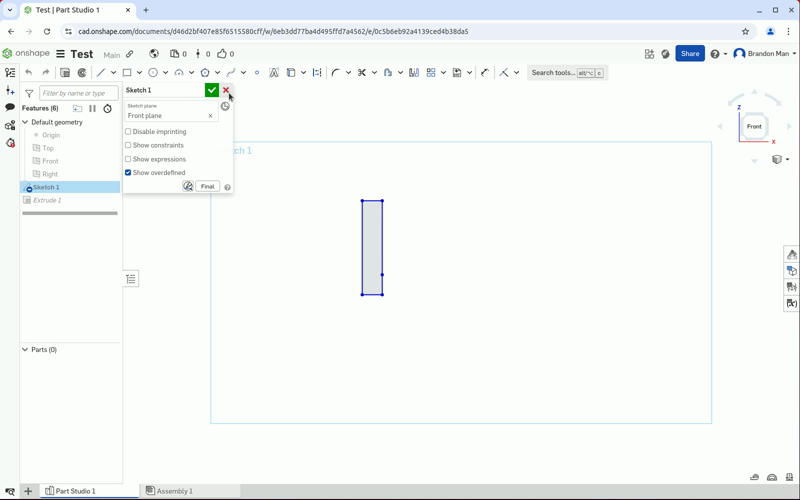
click(229, 92)
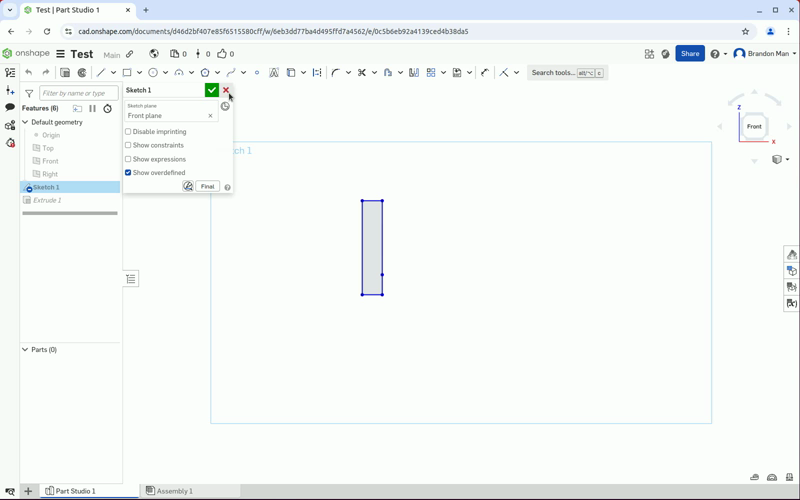
key(shift+s)
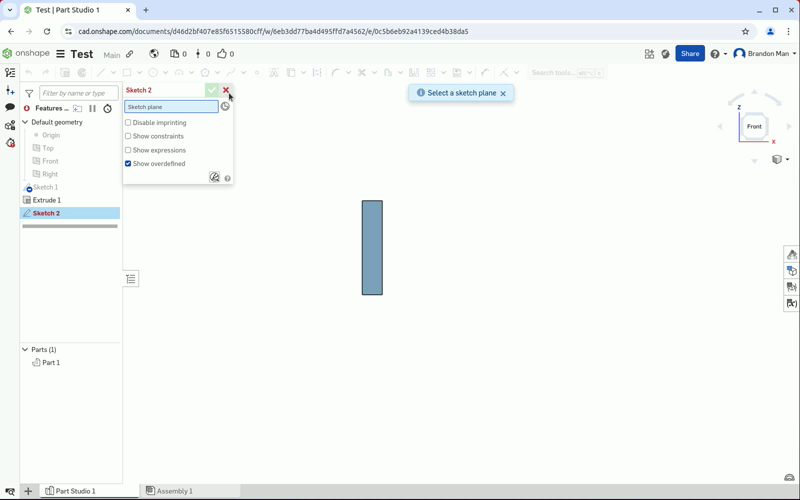
mouse_move(73, 163)
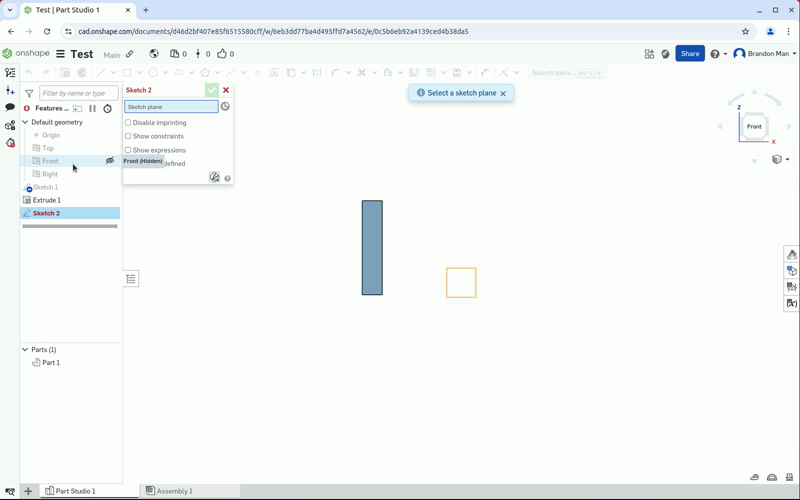
click(73, 163)
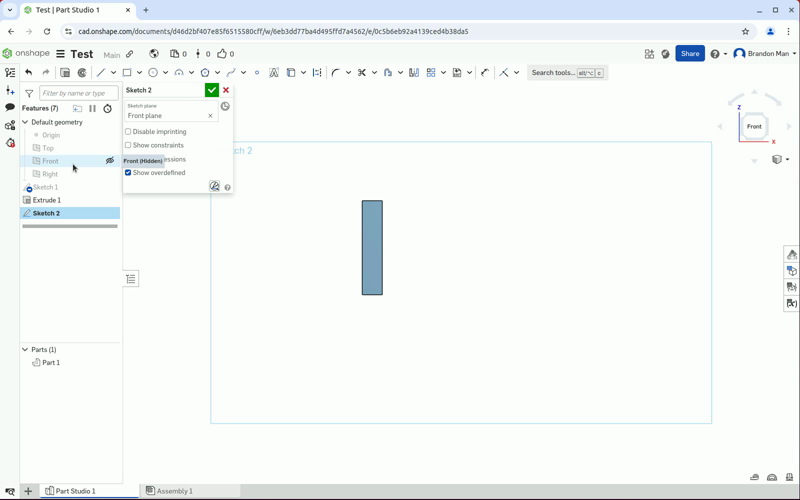
mouse_move(73, 352)
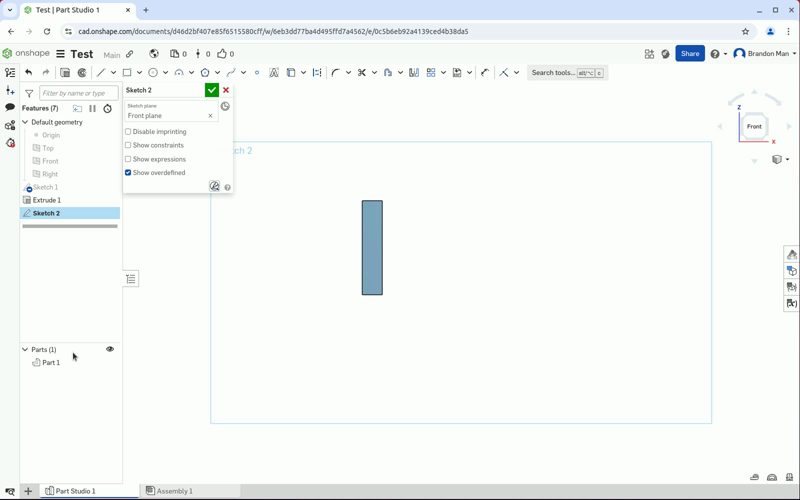
key(y)
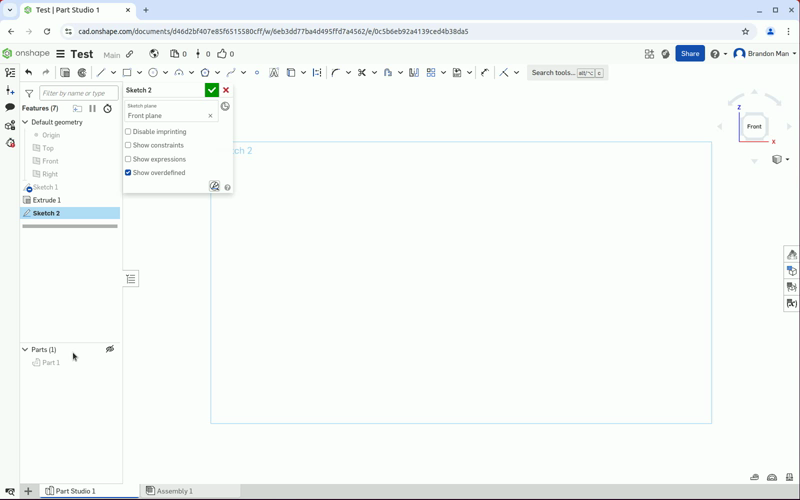
key(l)
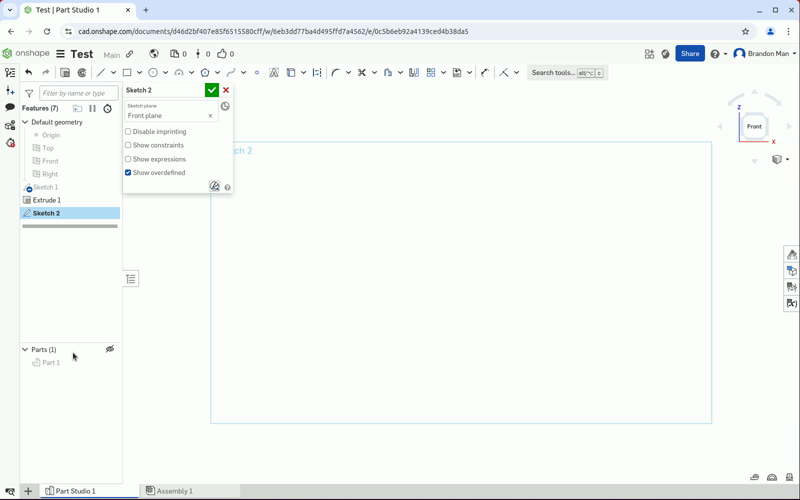
key_down(shift)
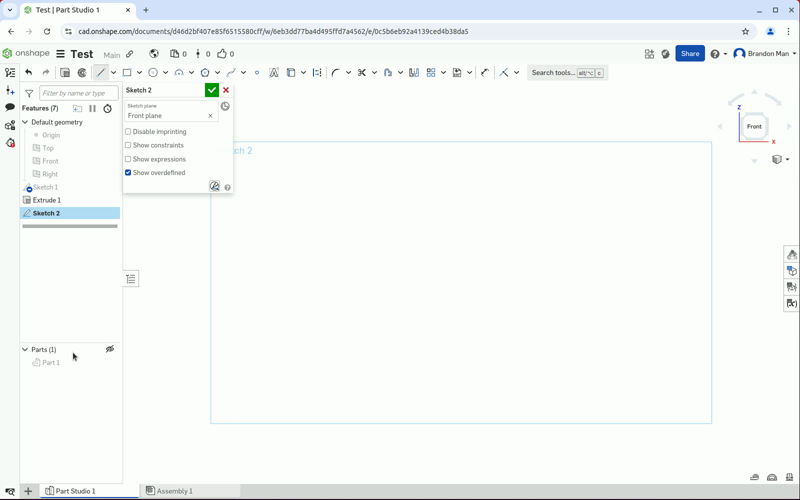
mouse_move(383, 294)
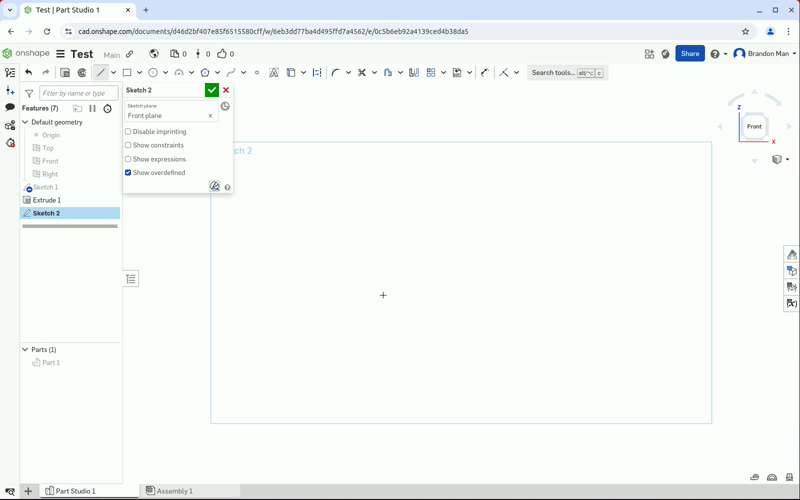
click(383, 294)
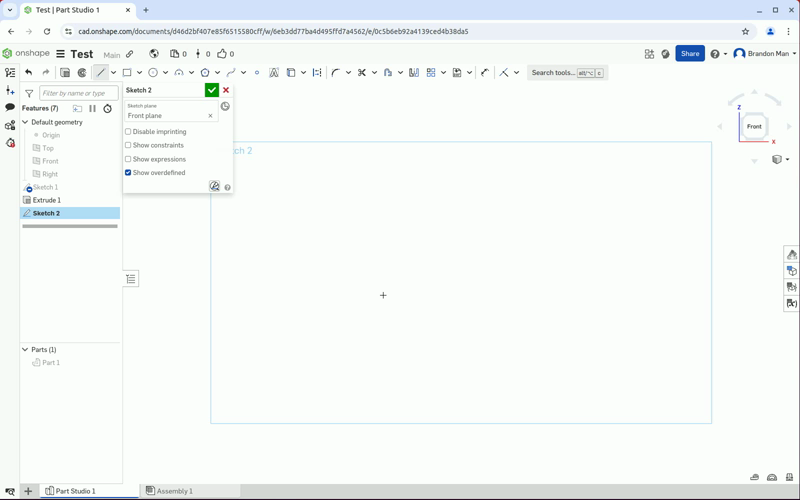
key_up(shift)
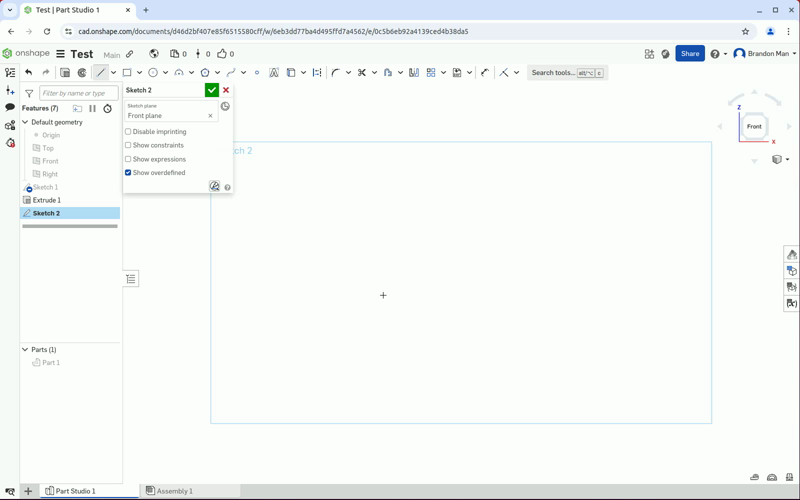
key_down(shift)
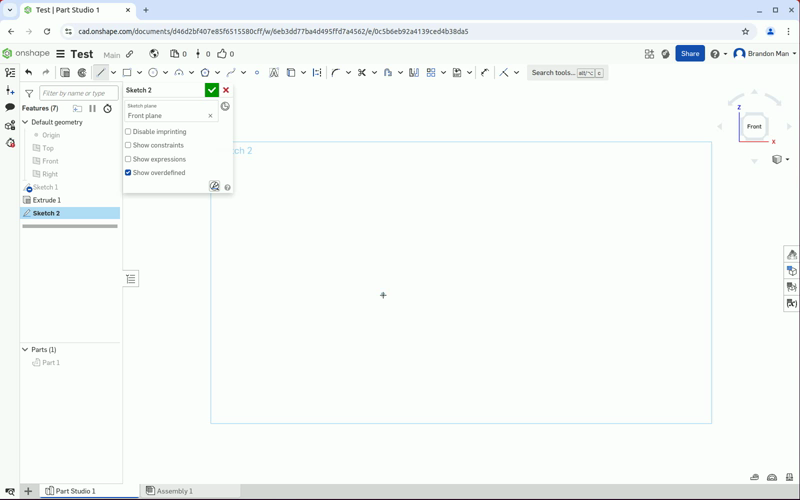
mouse_move(480, 294)
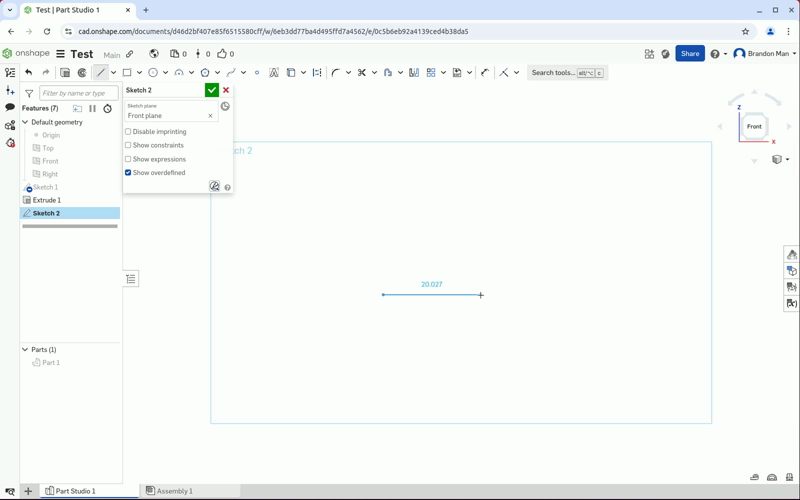
click(480, 294)
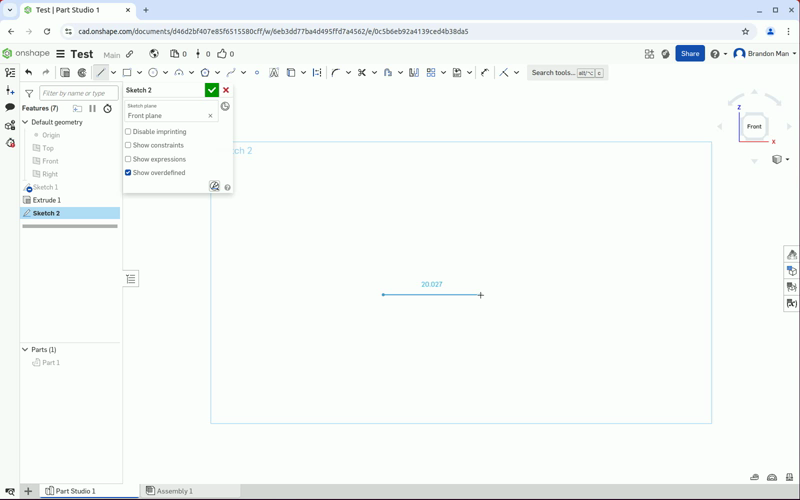
key_up(shift)
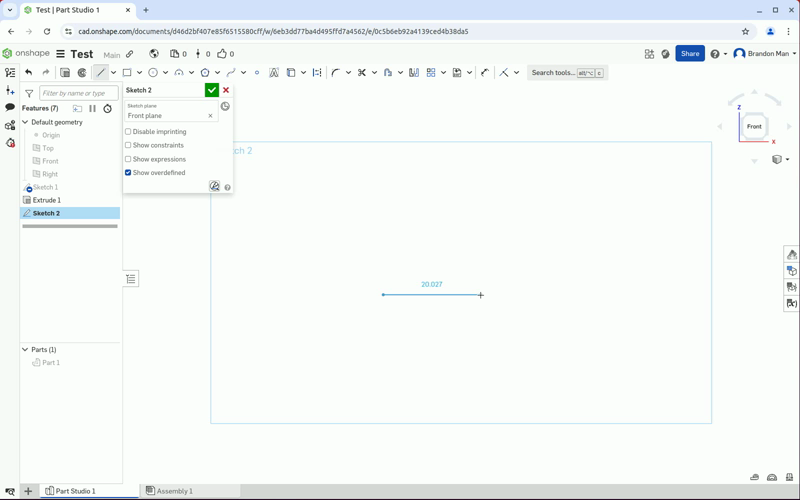
key_down(shift)
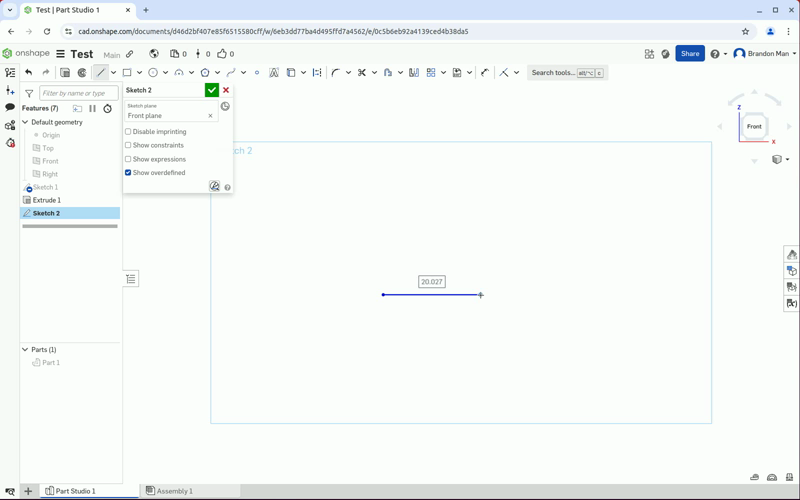
mouse_move(510, 294)
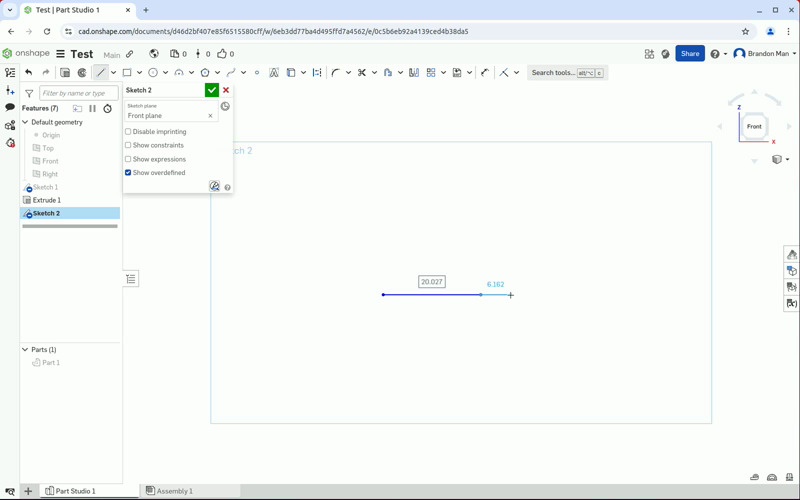
mouse_move(480, 274)
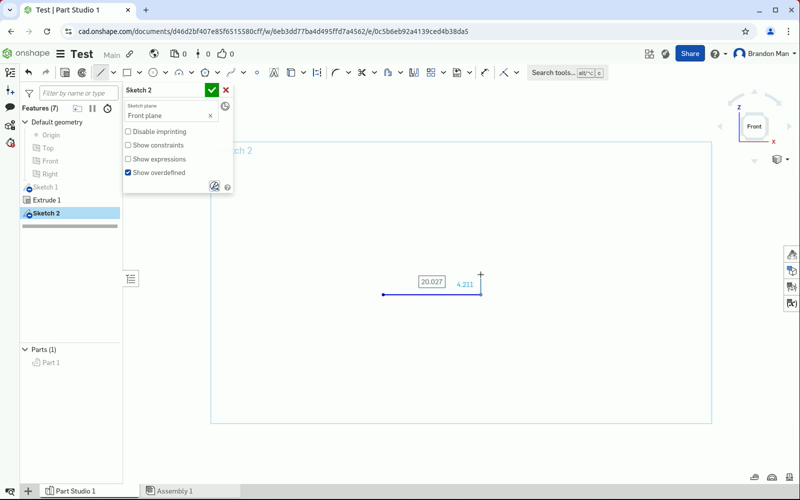
click(480, 274)
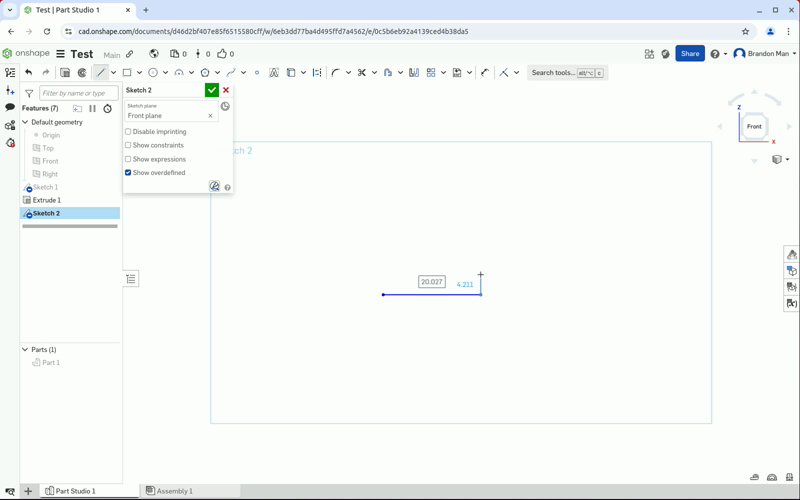
key_up(shift)
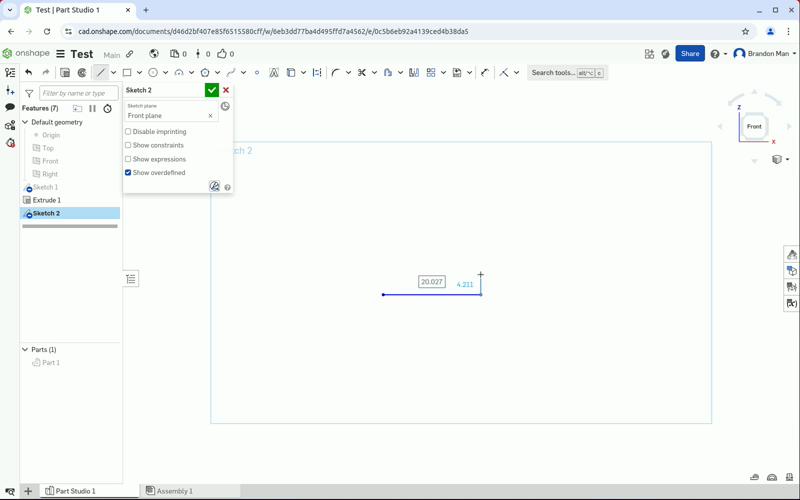
key_down(shift)
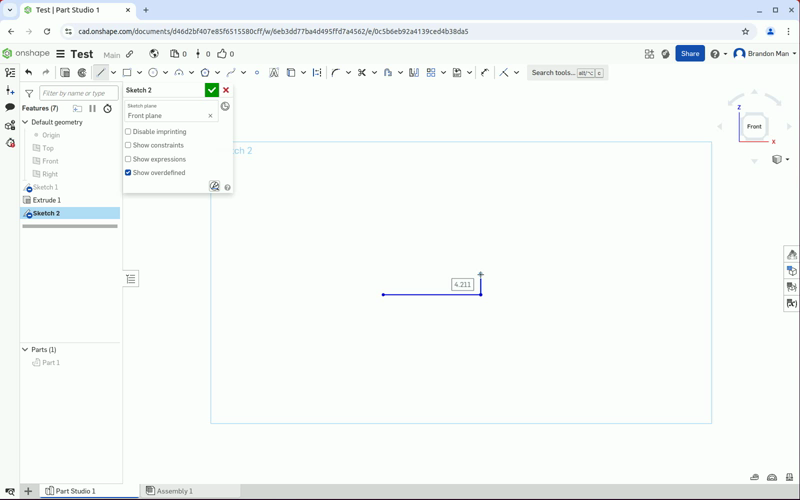
mouse_move(383, 274)
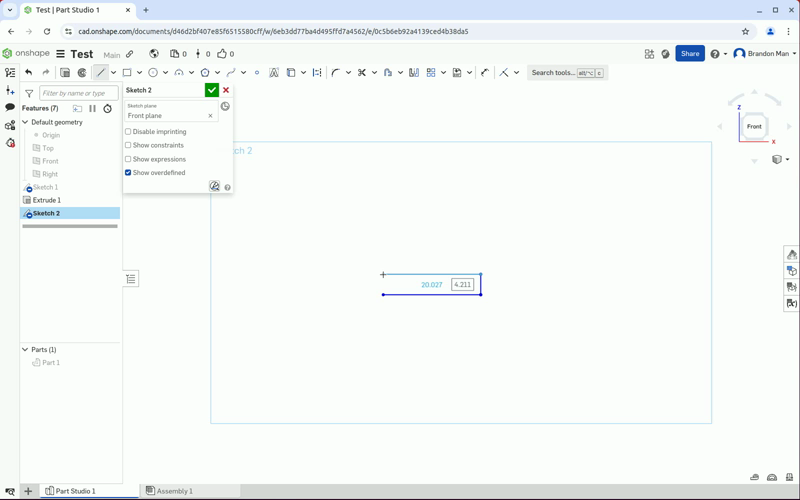
click(383, 274)
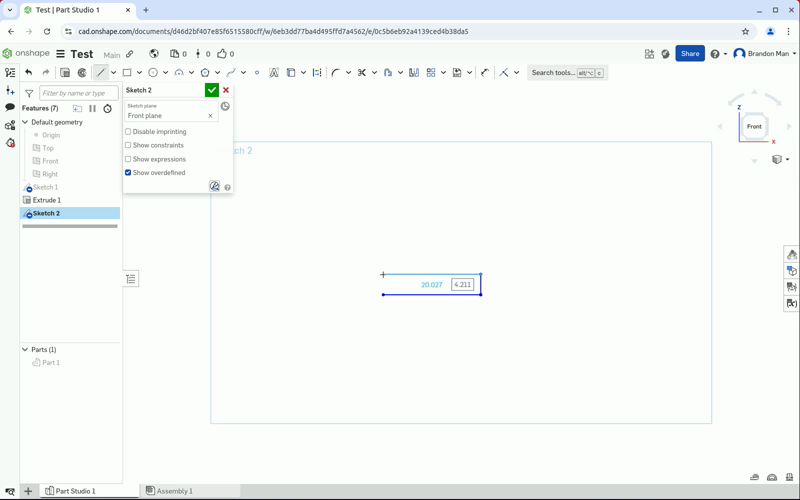
key_up(shift)
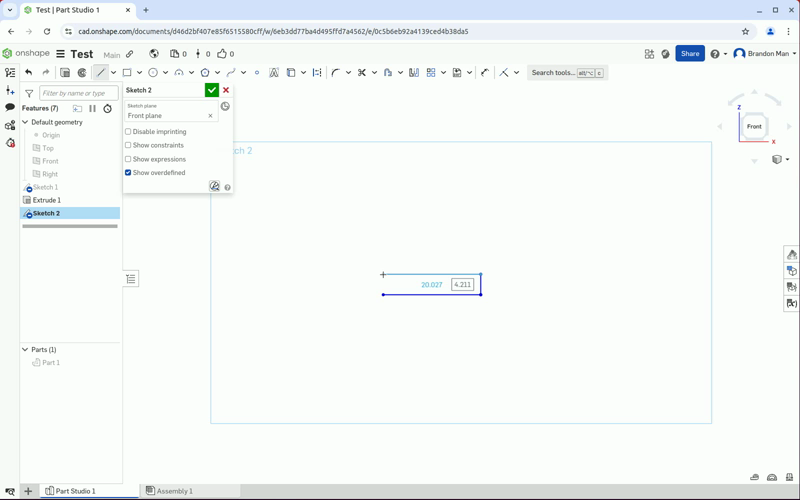
mouse_move(413, 274)
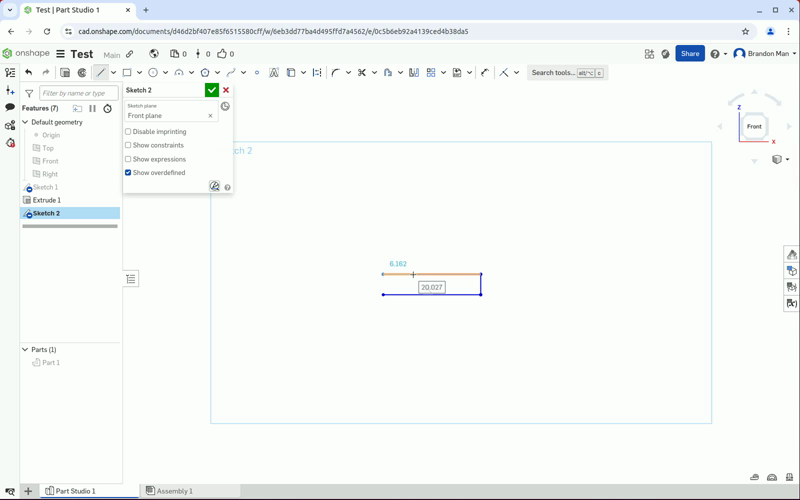
key_down(shift)
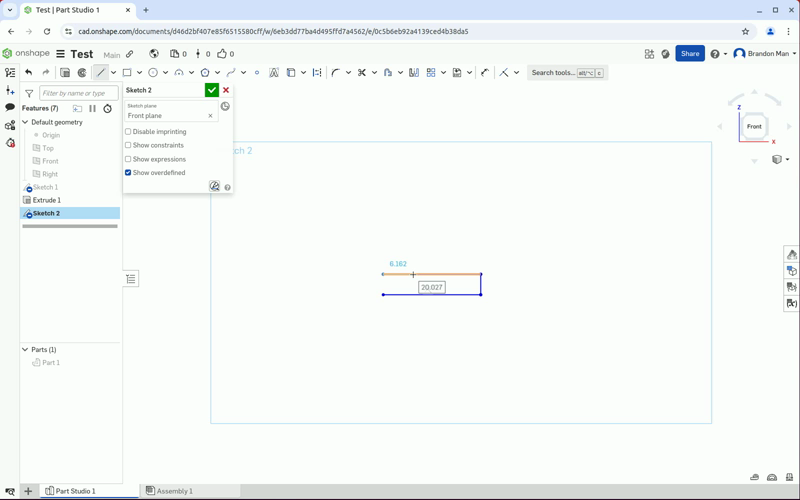
mouse_move(383, 294)
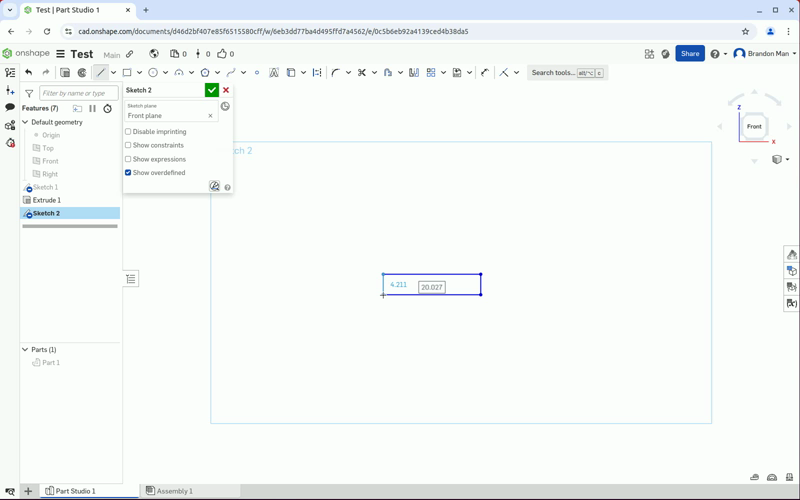
key_up(shift)
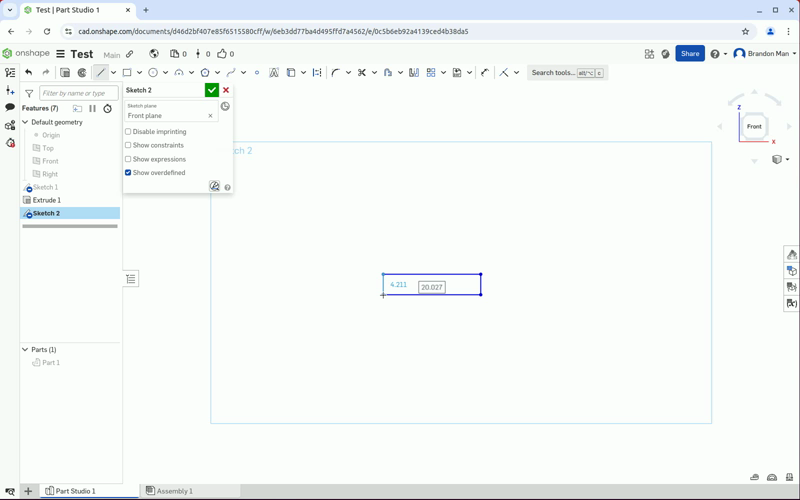
click(383, 294)
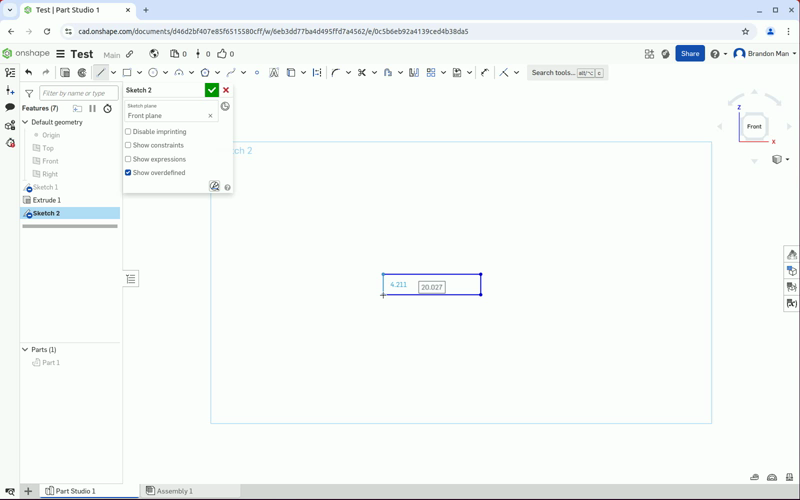
key(esc)
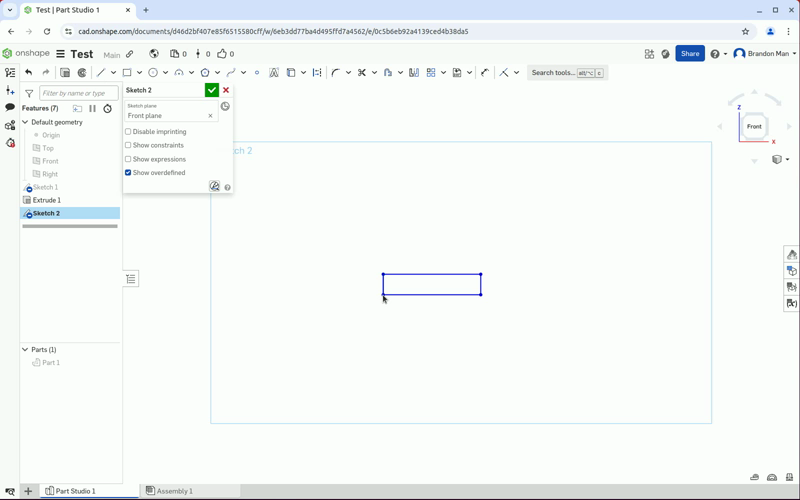
mouse_move(447, 281)
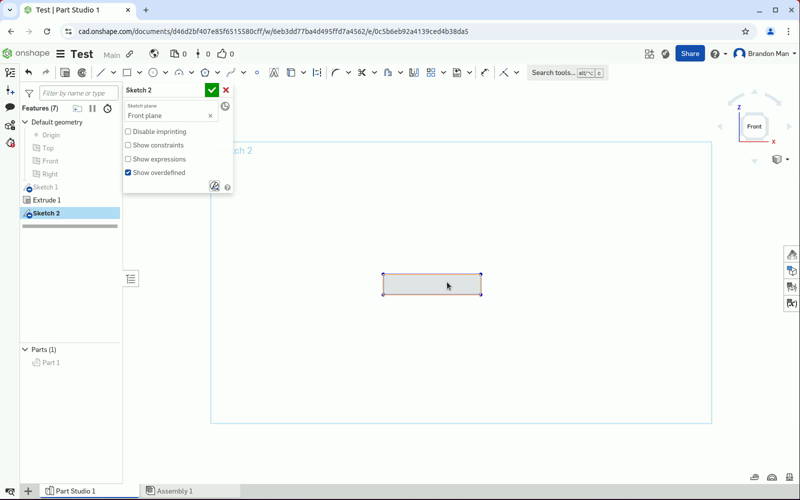
click(447, 281)
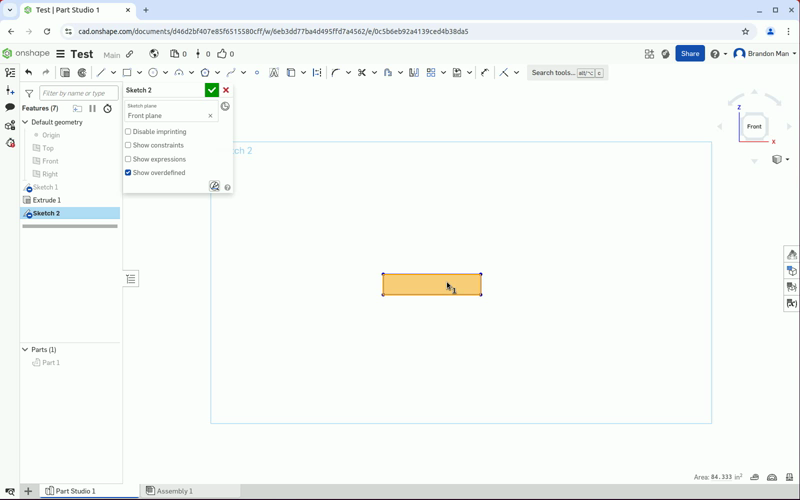
mouse_move(73, 352)
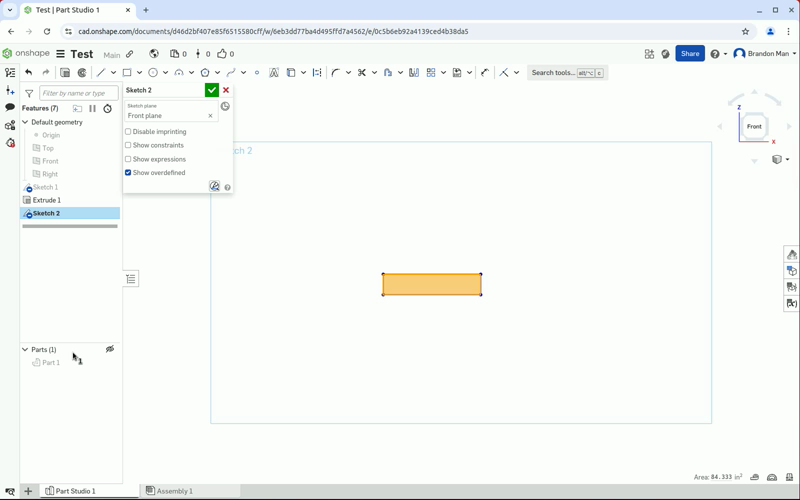
key(shift+y)
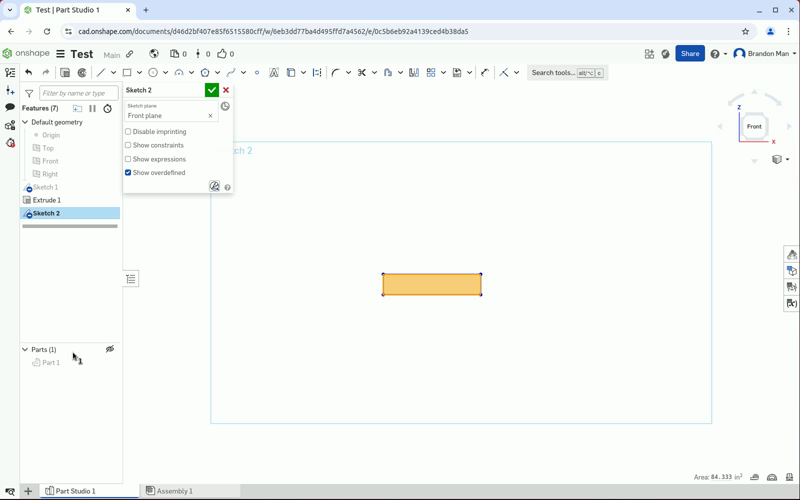
key(shift+e)
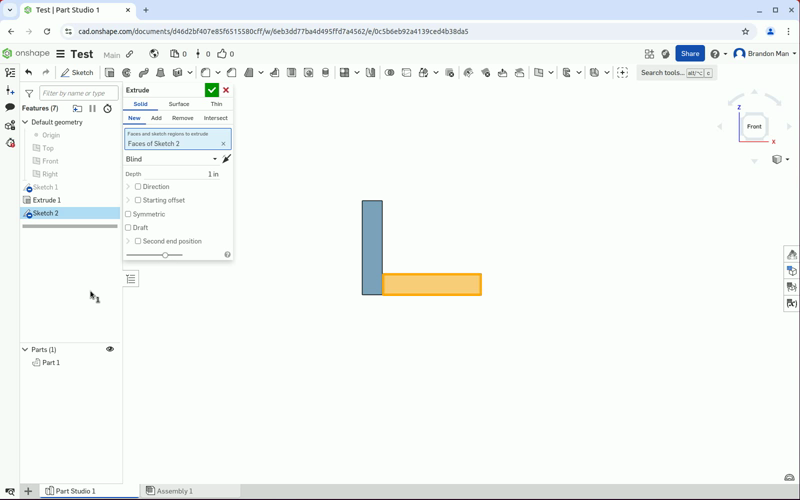
mouse_move(143, 106)
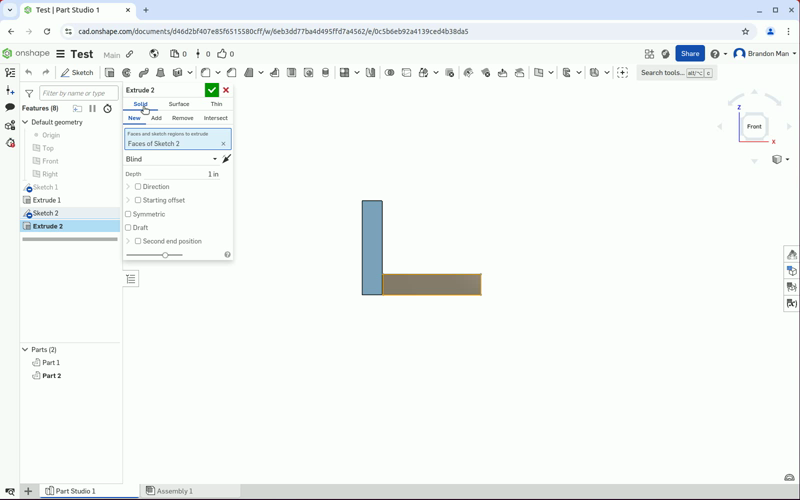
click(143, 106)
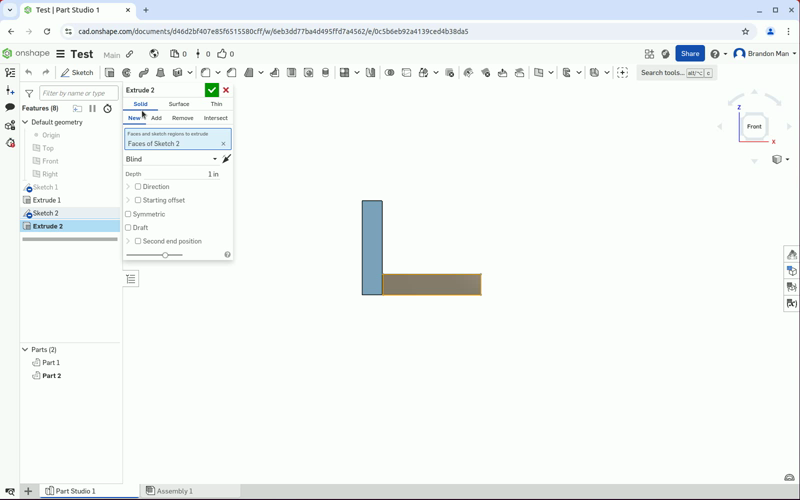
mouse_move(137, 120)
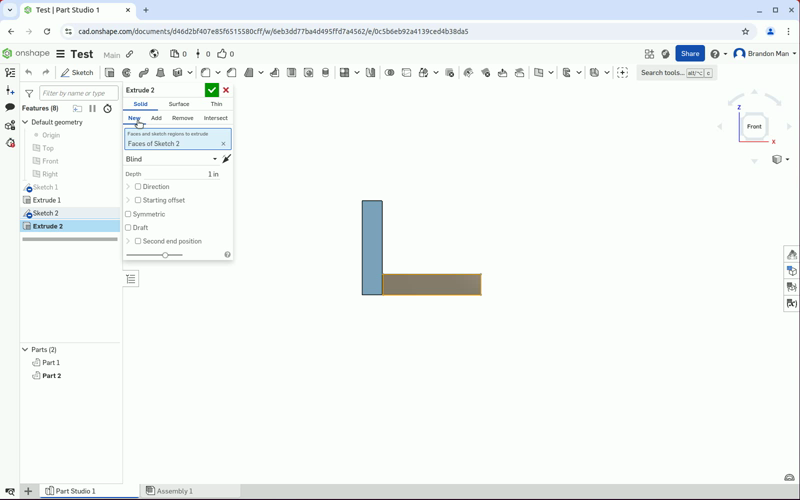
click(137, 120)
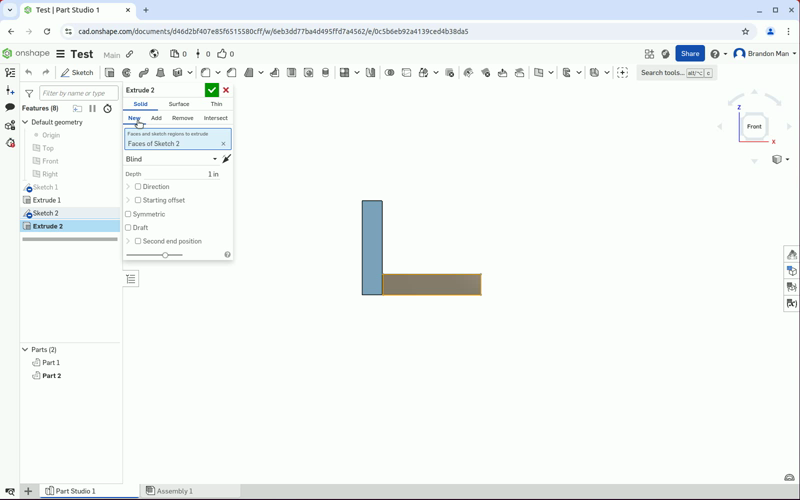
key(tab, 4)
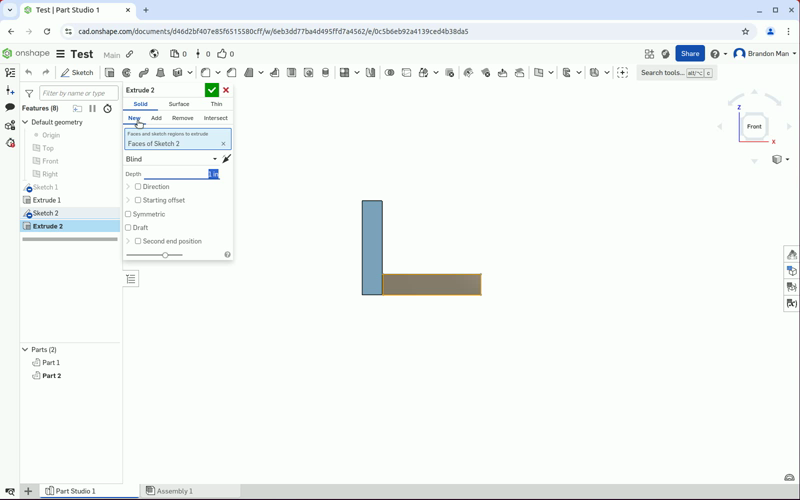
text(-4.092)
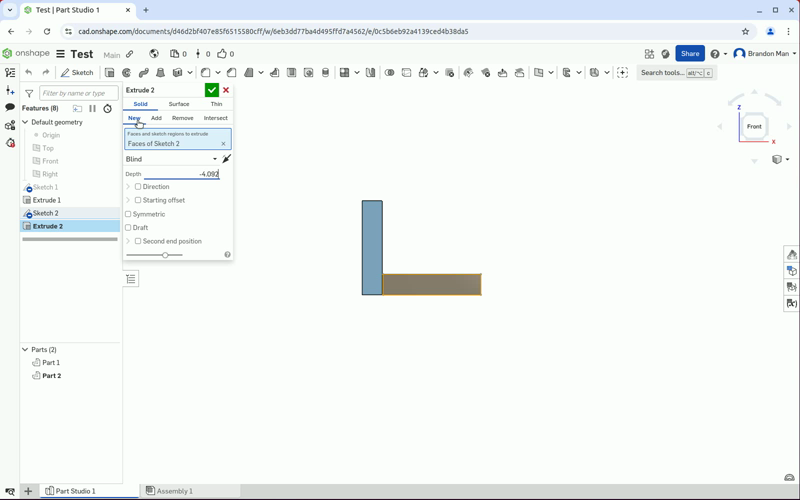
key(enter)
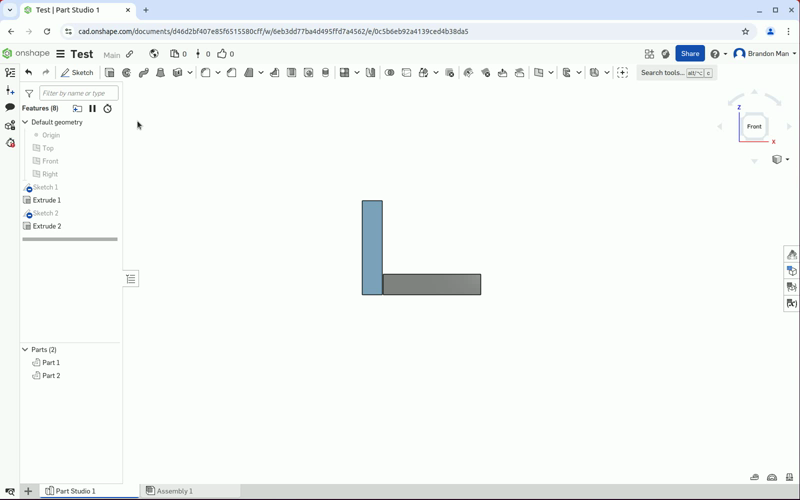
key(shift+h)
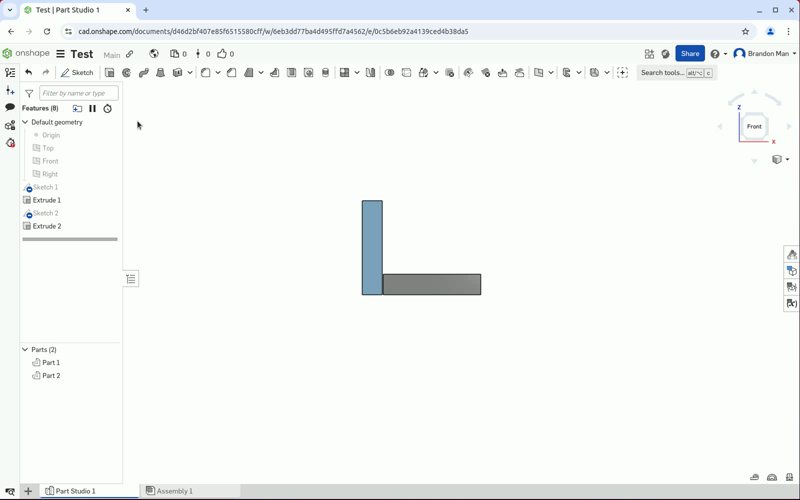
key(shift+h)
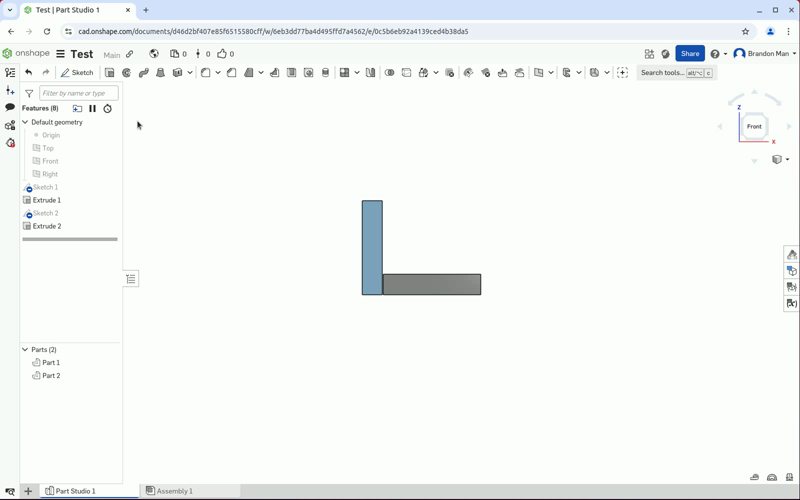
mouse_move(73, 189)
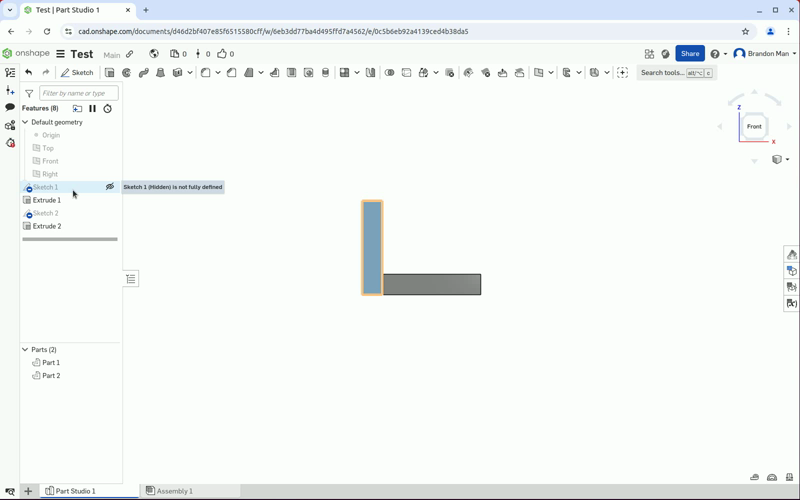
click(73, 189)
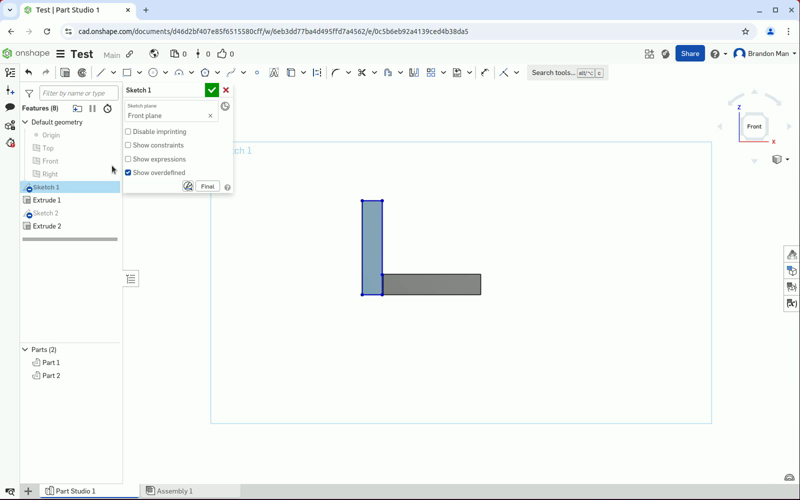
mouse_move(229, 92)
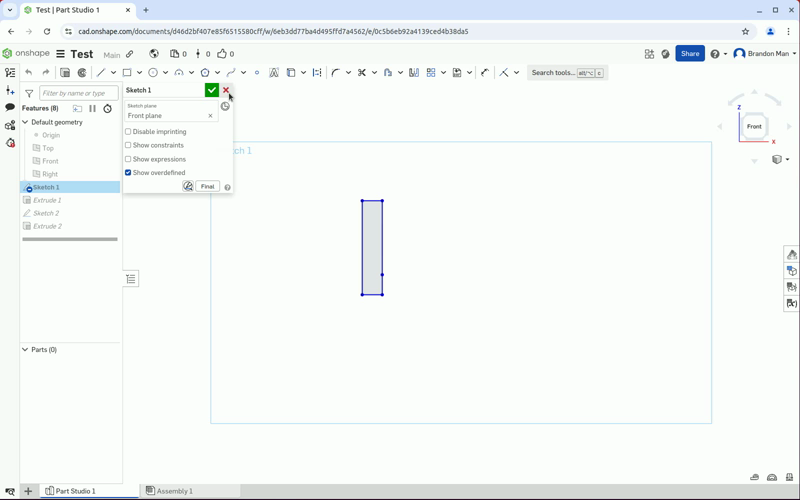
click(229, 92)
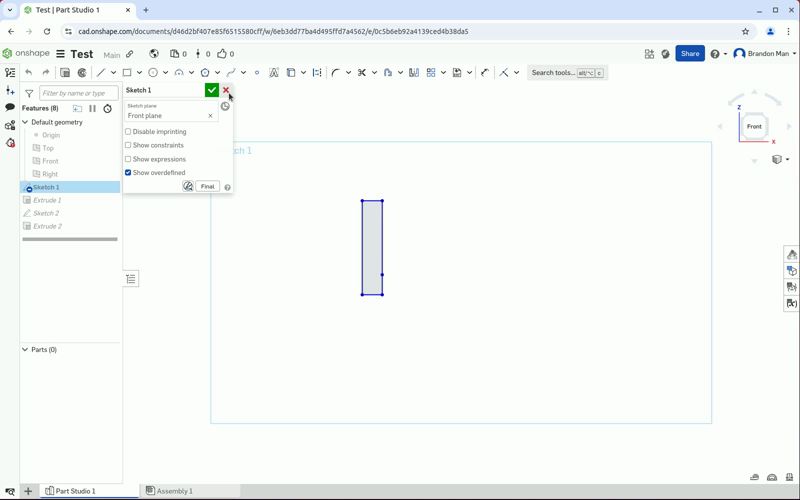
key(shift+s)
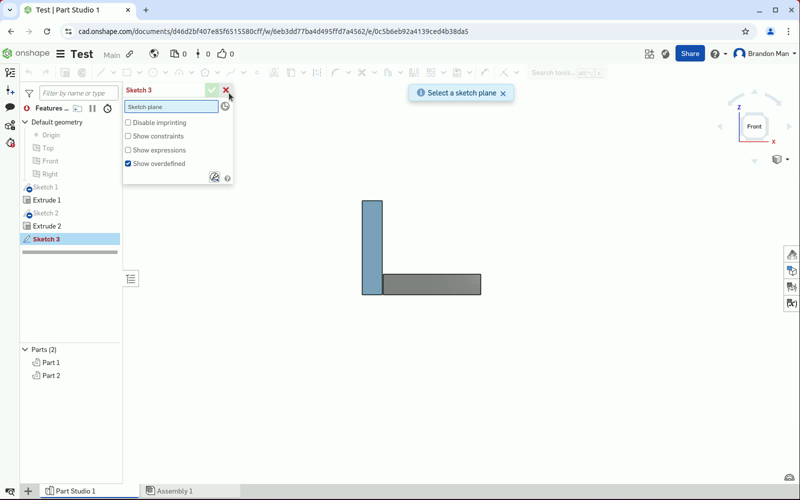
mouse_move(73, 163)
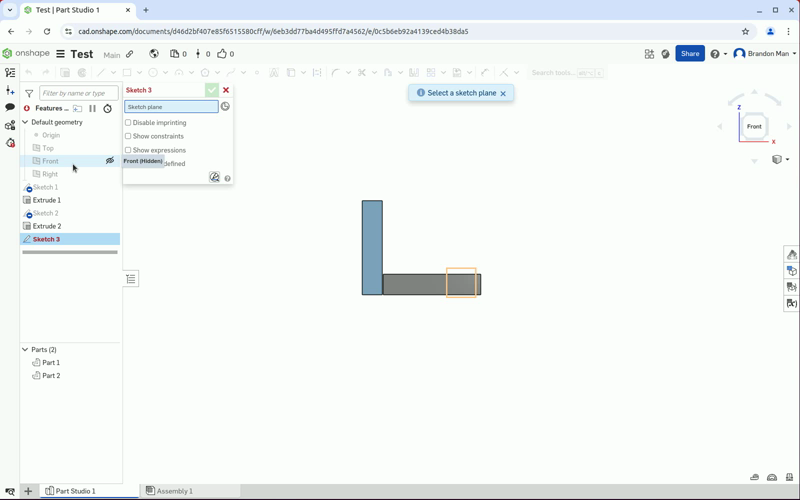
click(73, 163)
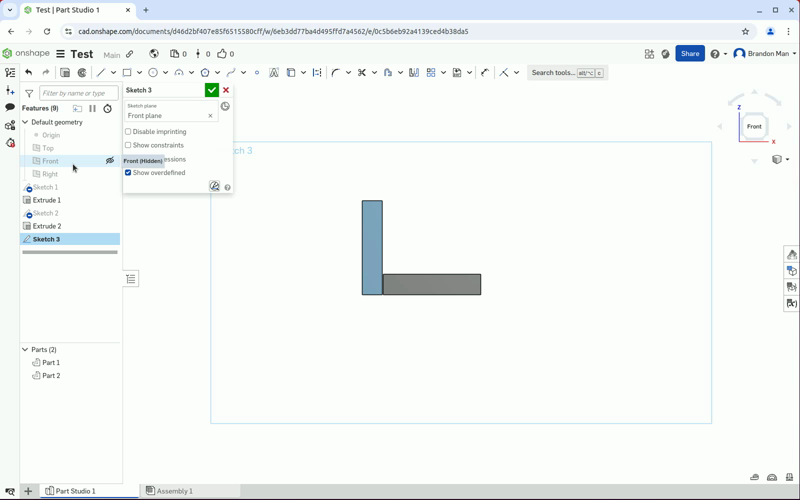
mouse_move(73, 352)
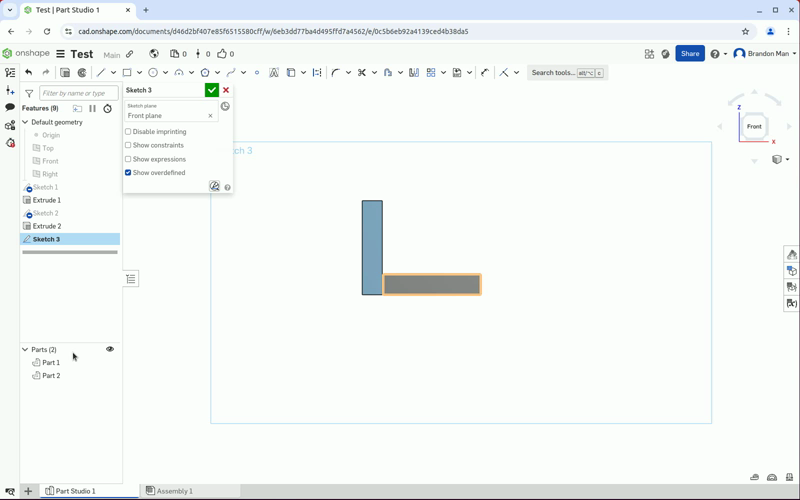
key(y)
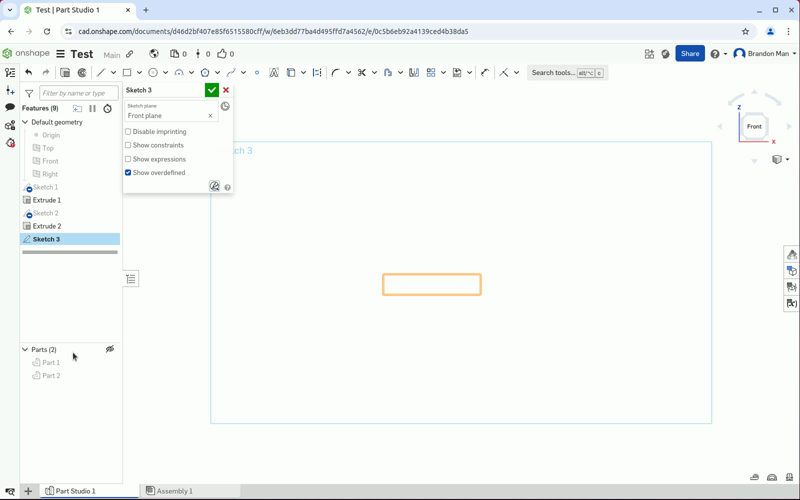
key(l)
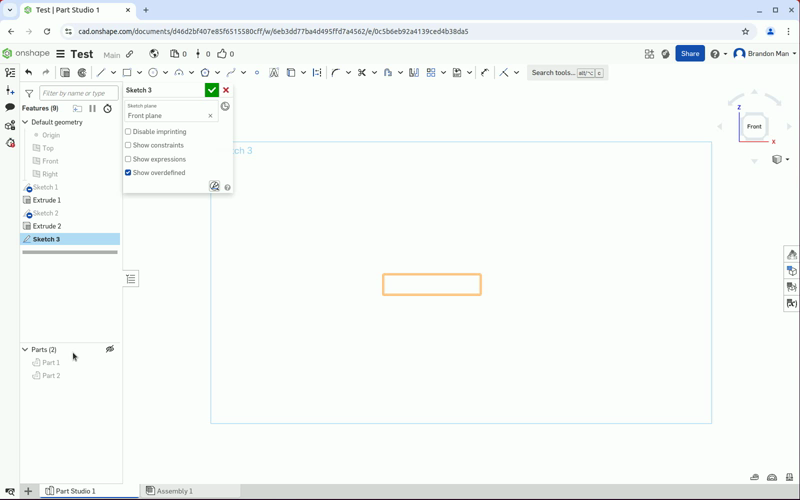
key_down(shift)
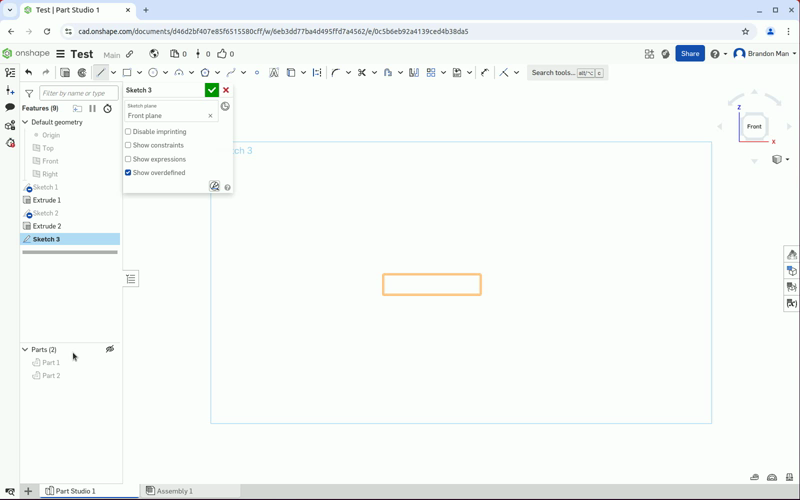
mouse_move(383, 294)
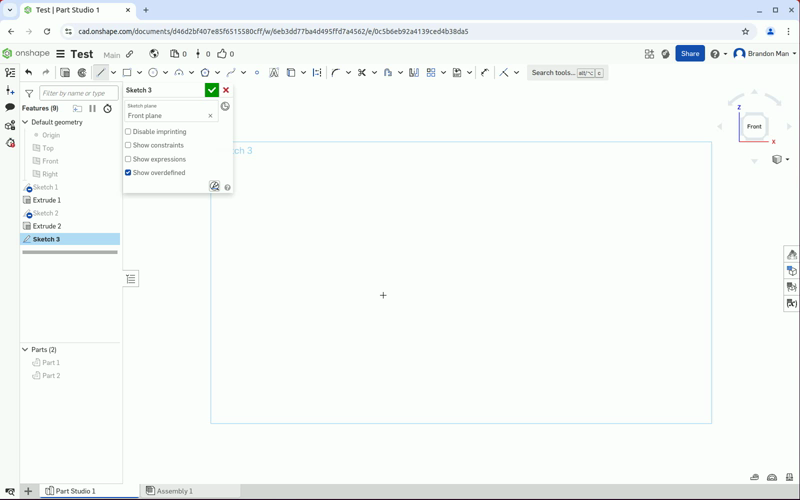
click(383, 294)
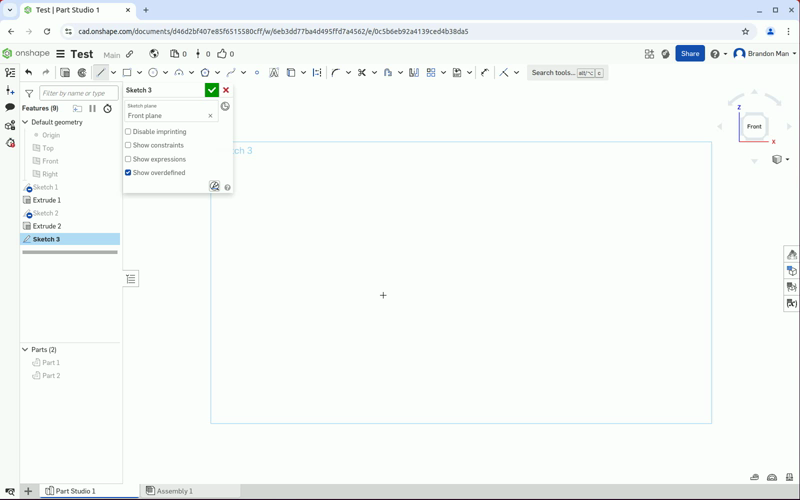
key_up(shift)
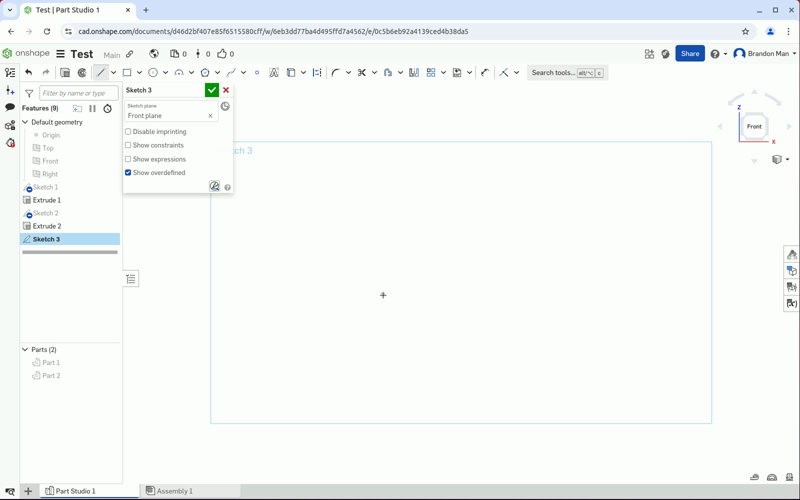
key_down(shift)
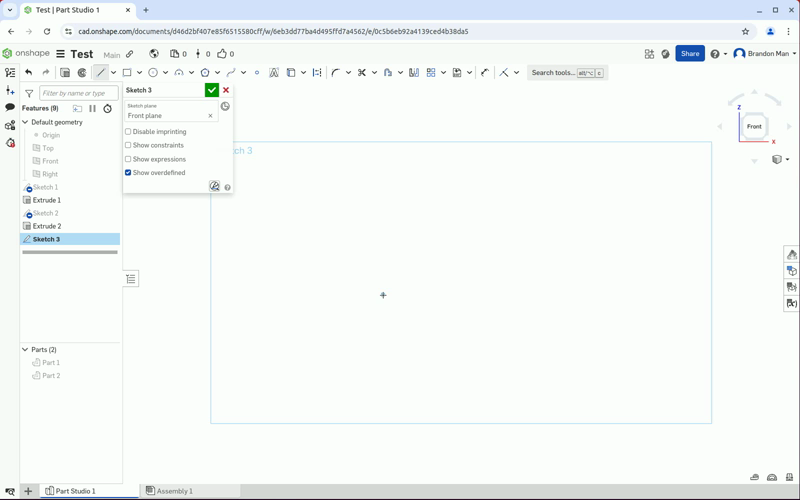
mouse_move(480, 294)
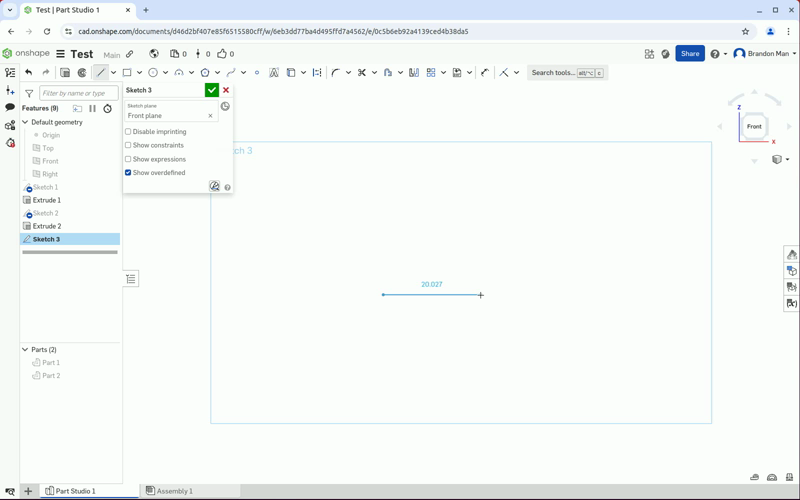
click(480, 294)
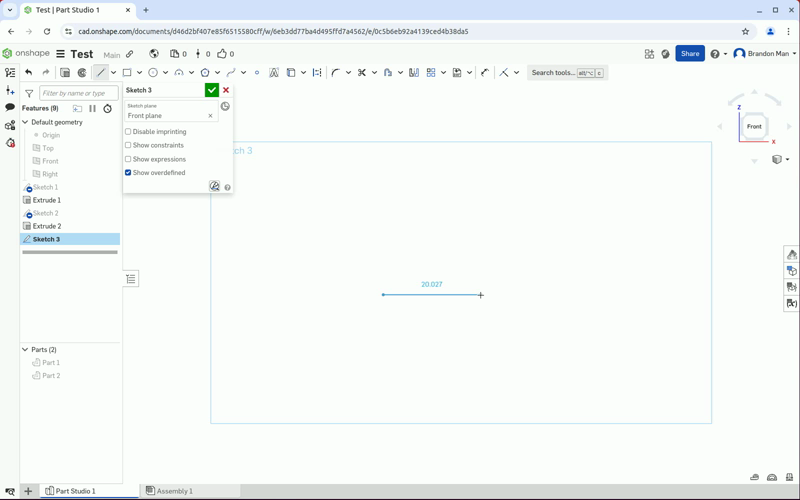
key_up(shift)
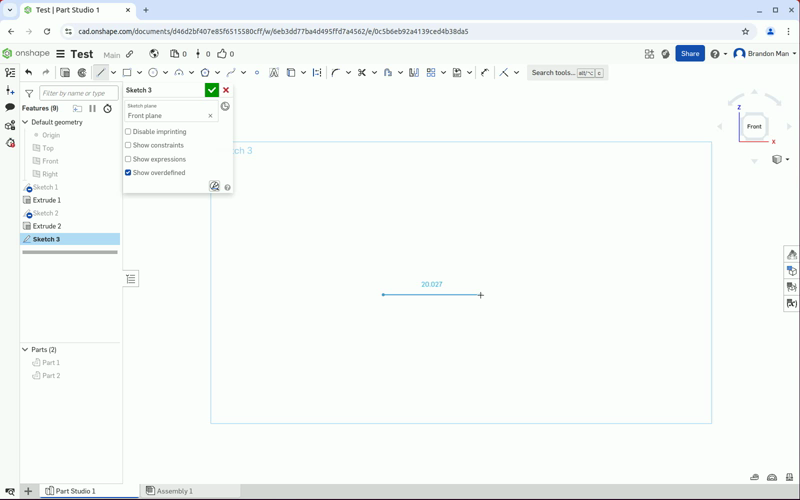
key_down(shift)
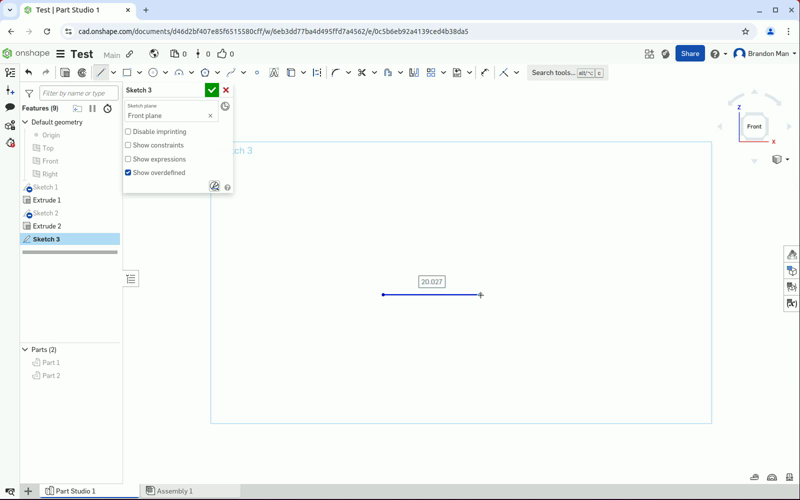
mouse_move(510, 294)
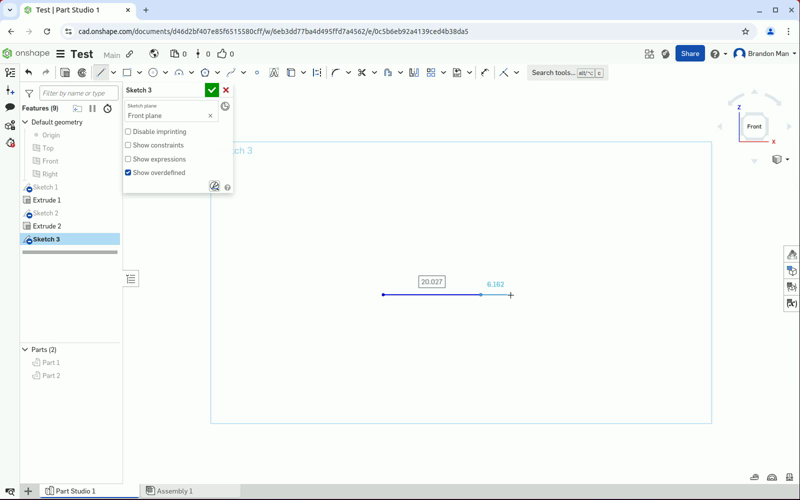
mouse_move(480, 274)
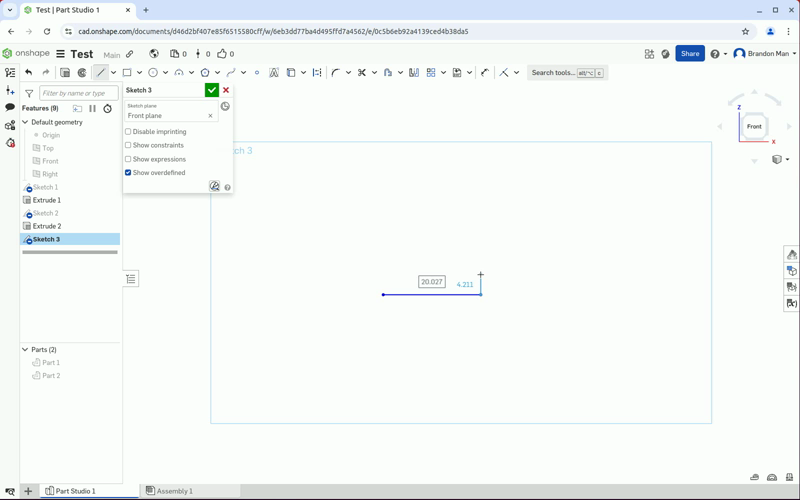
click(480, 274)
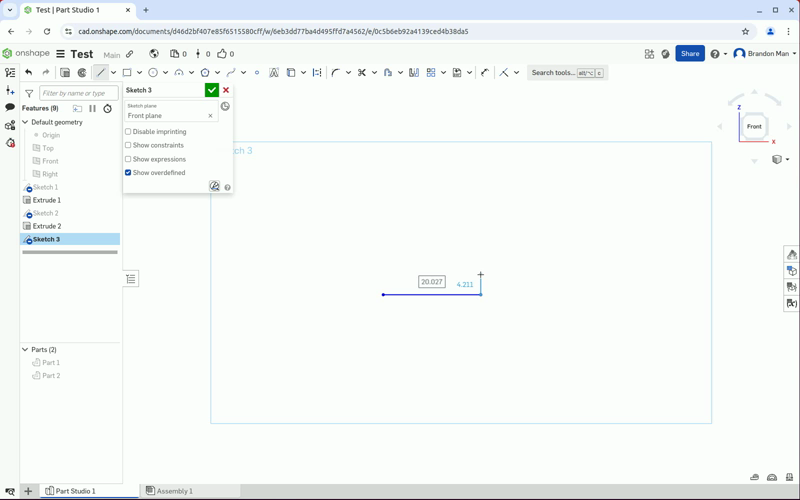
key_up(shift)
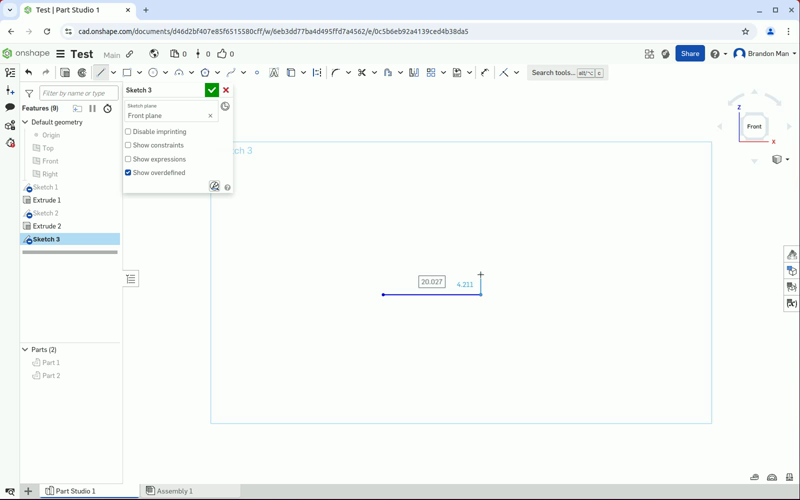
key_down(shift)
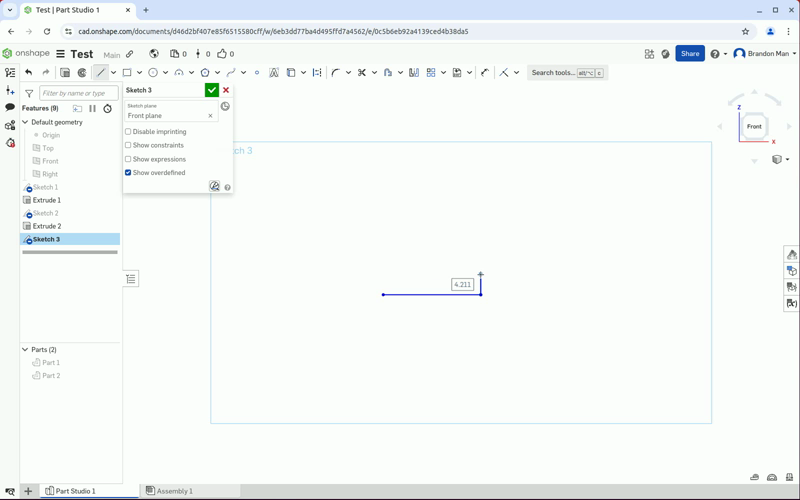
mouse_move(383, 274)
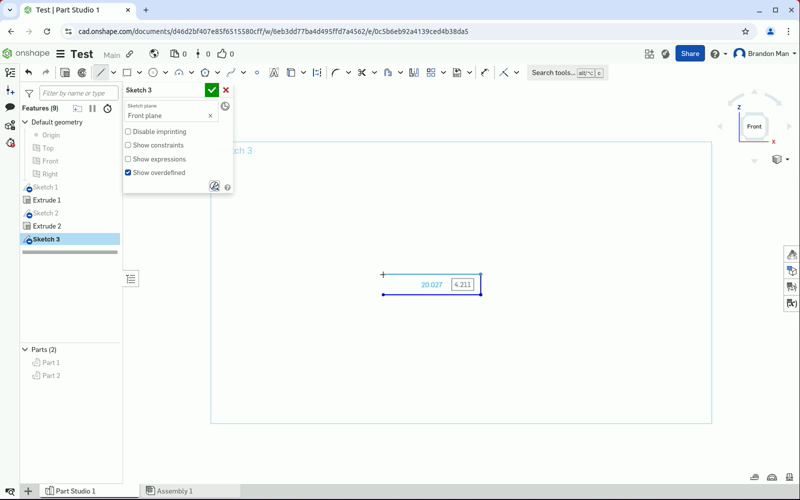
click(383, 274)
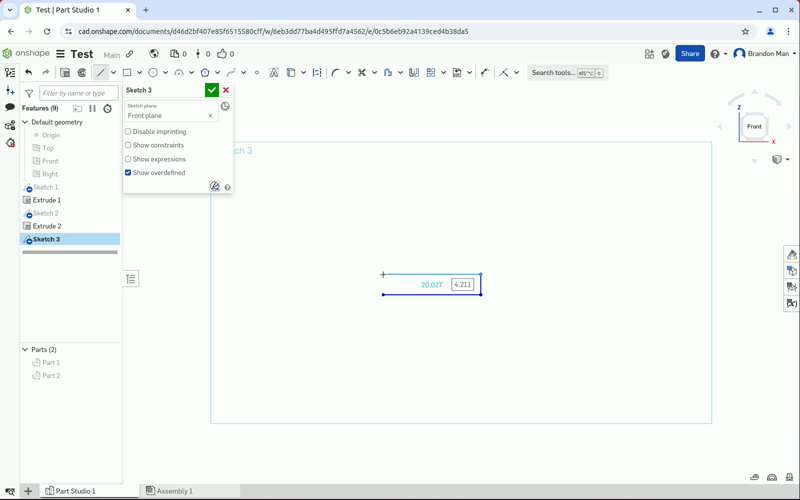
key_up(shift)
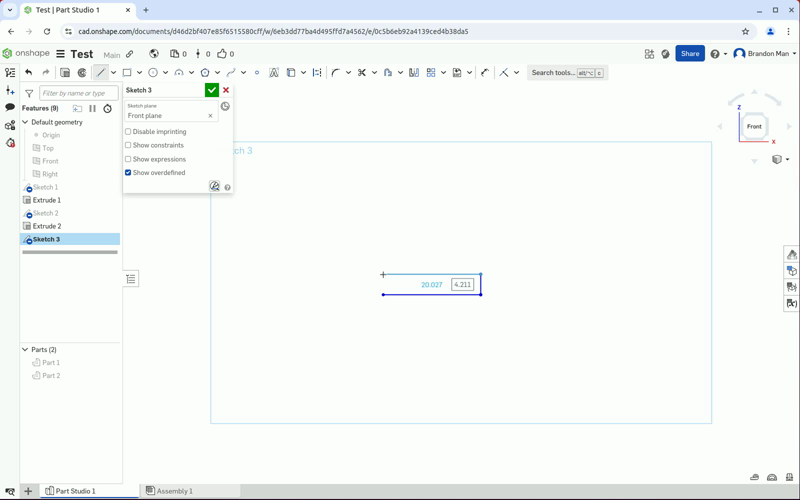
mouse_move(413, 274)
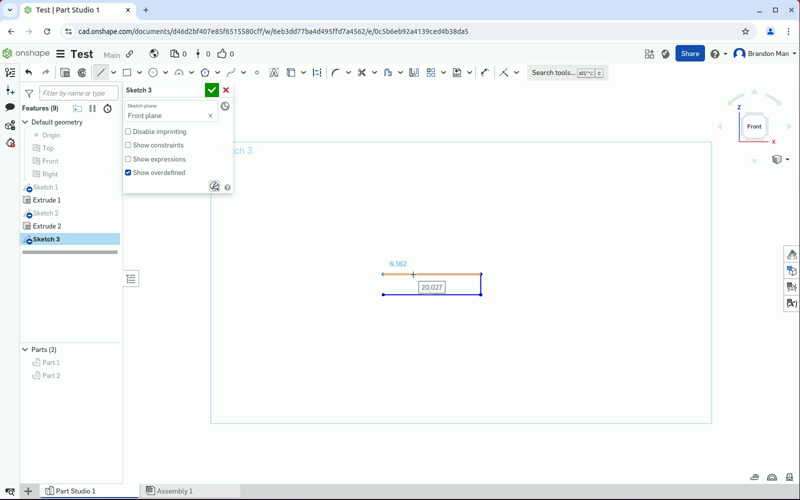
key_down(shift)
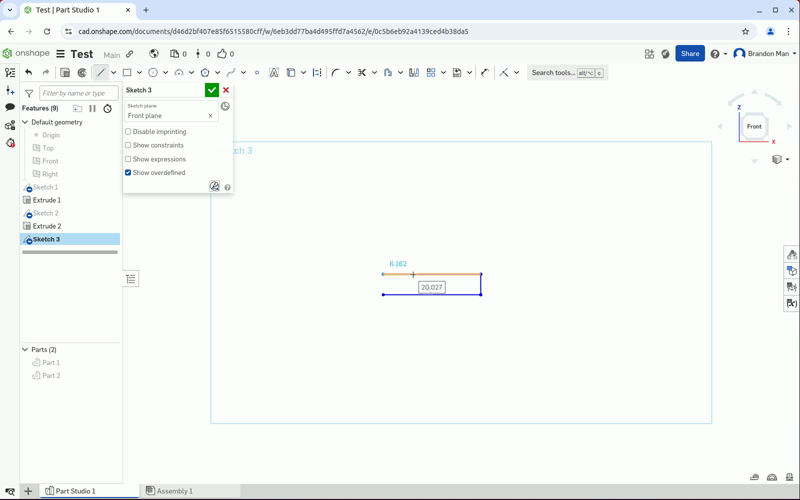
mouse_move(383, 294)
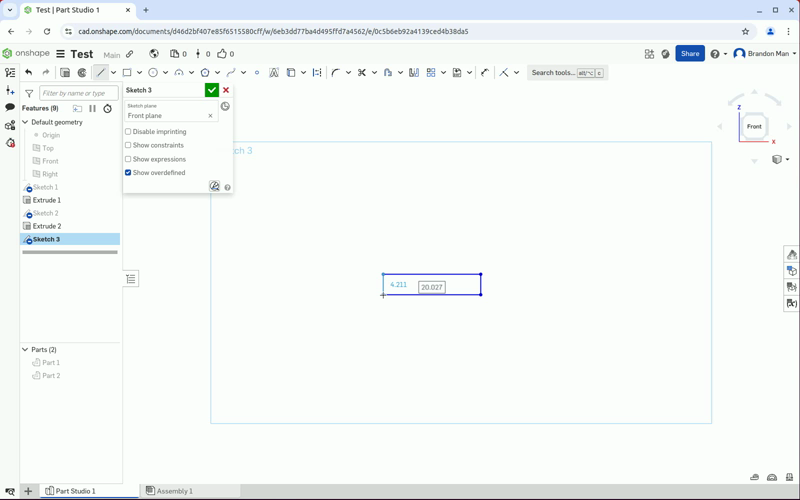
key_up(shift)
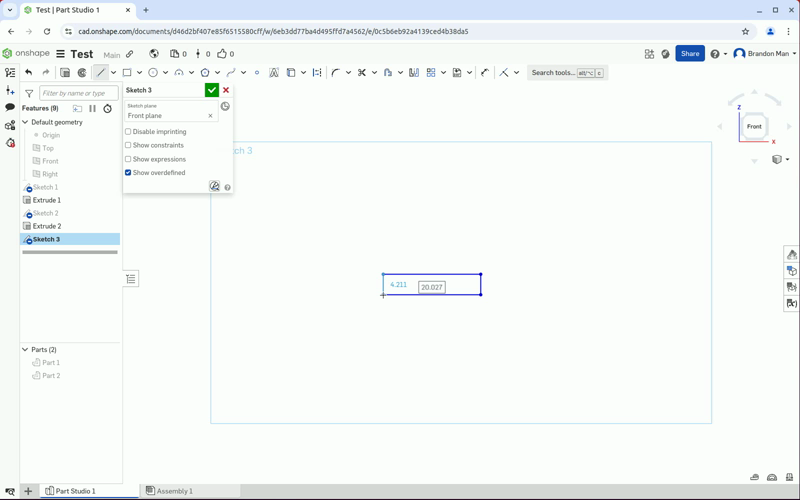
click(383, 294)
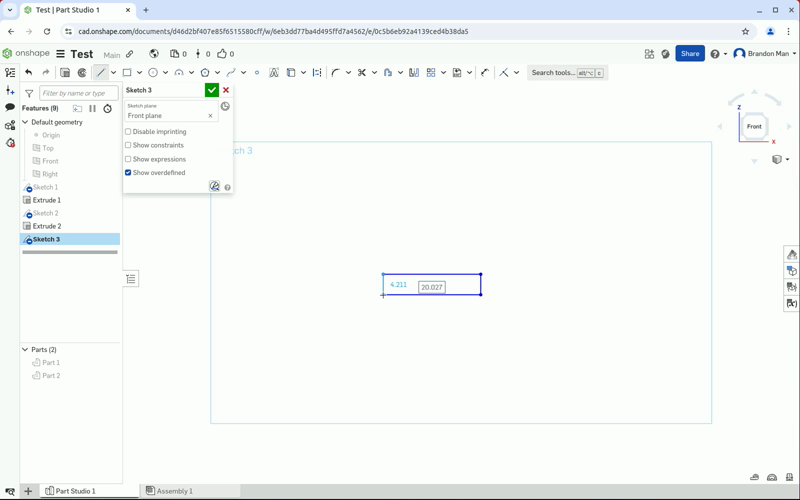
key(esc)
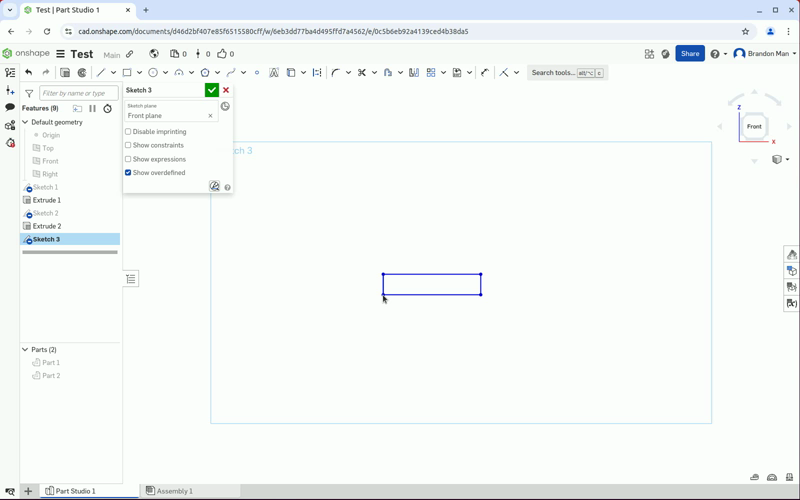
mouse_move(476, 279)
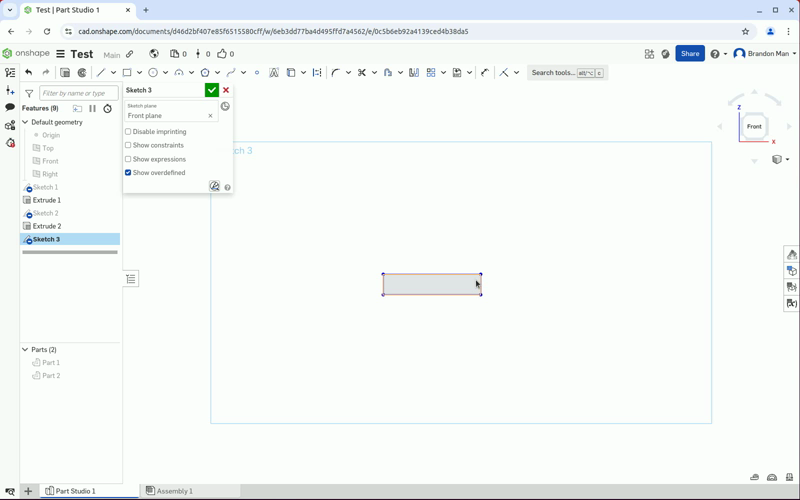
click(476, 279)
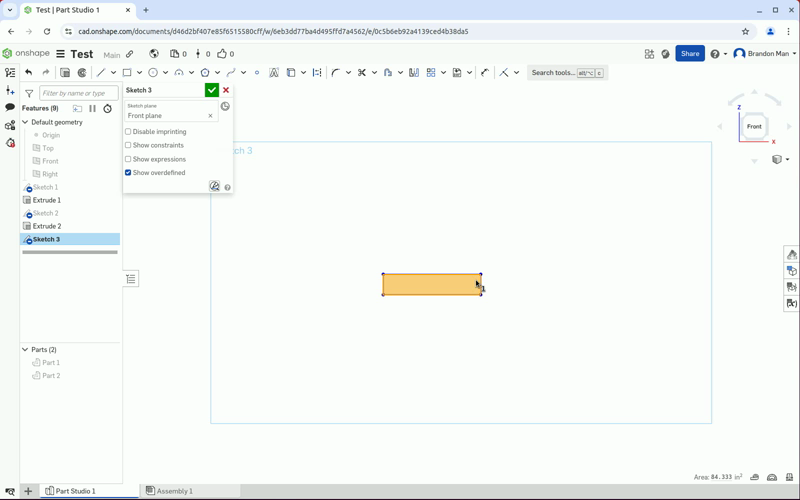
mouse_move(73, 352)
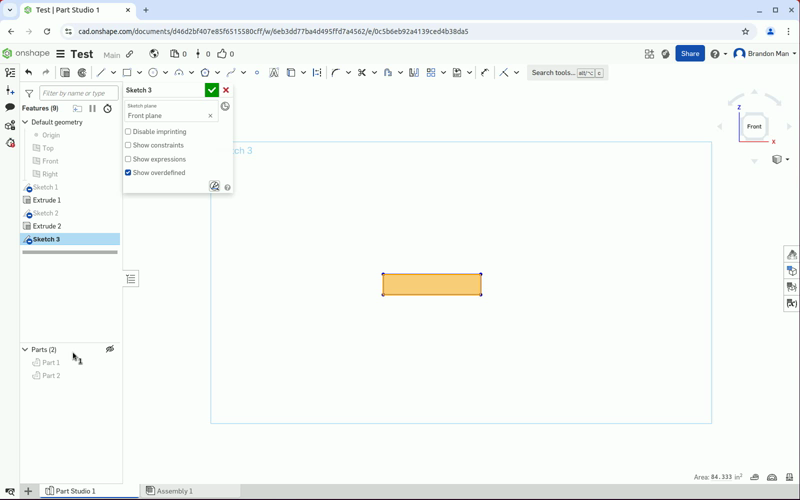
key(shift+y)
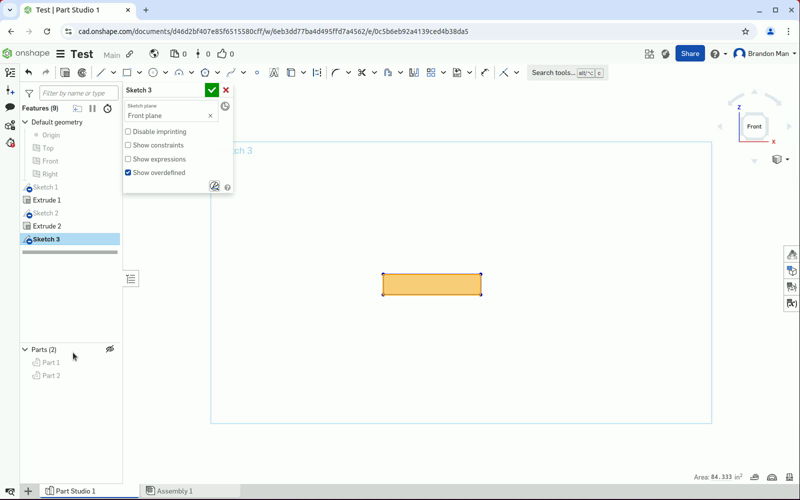
key(shift+e)
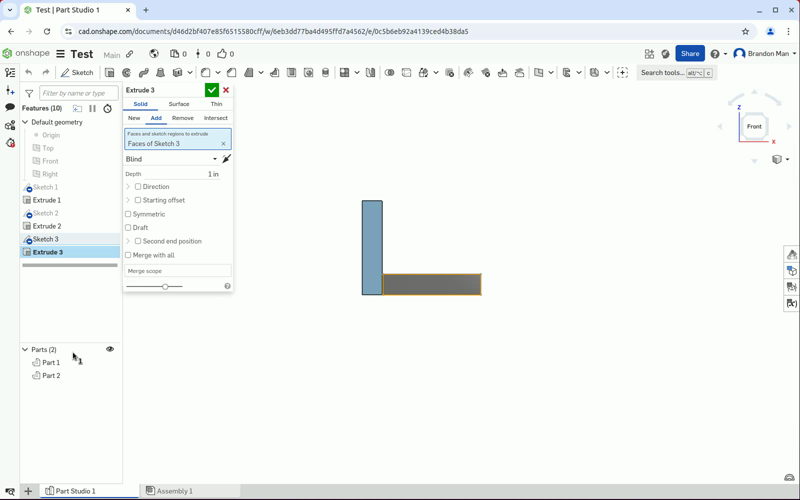
mouse_move(143, 106)
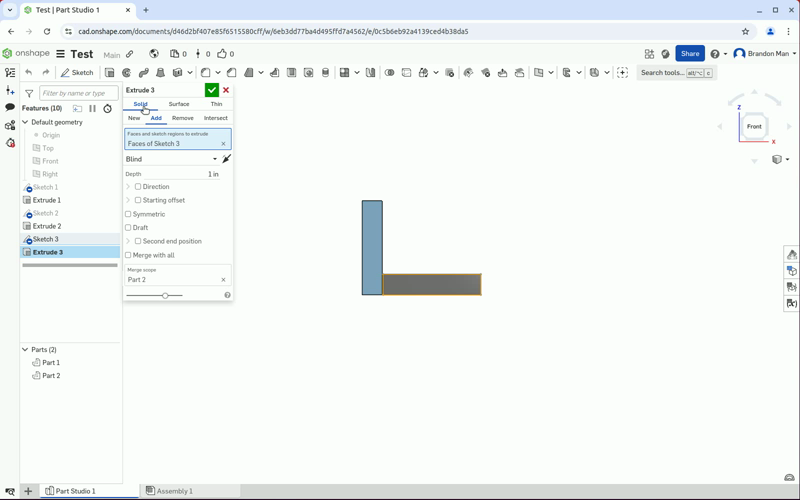
click(143, 106)
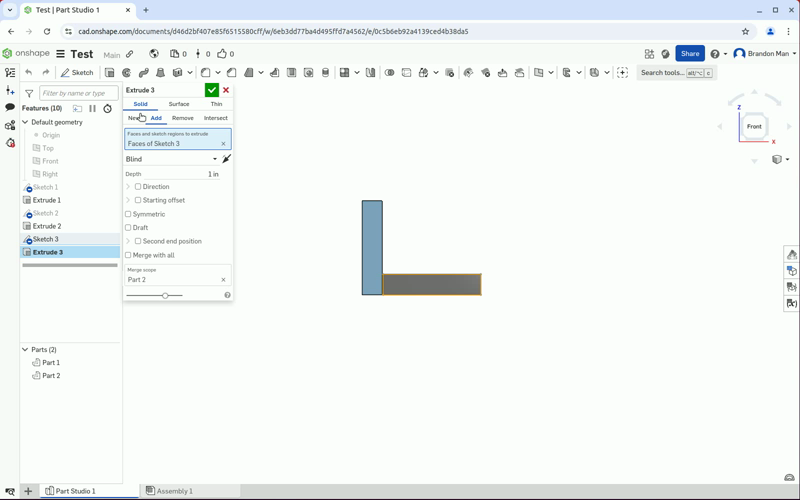
mouse_move(137, 120)
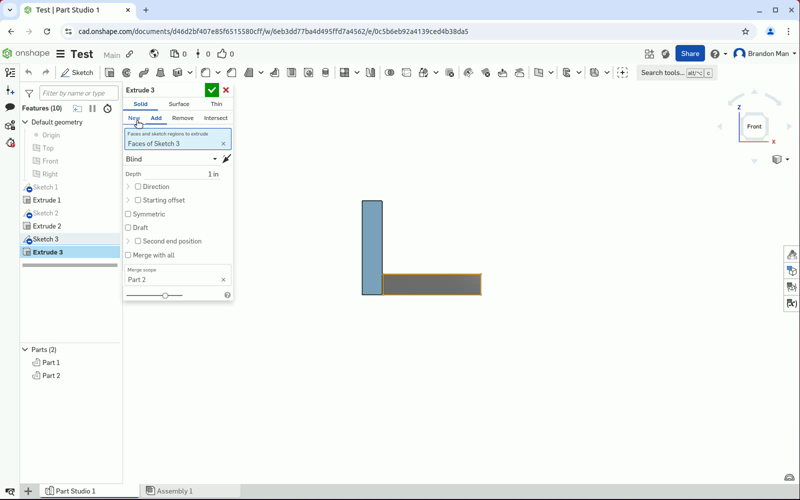
click(137, 120)
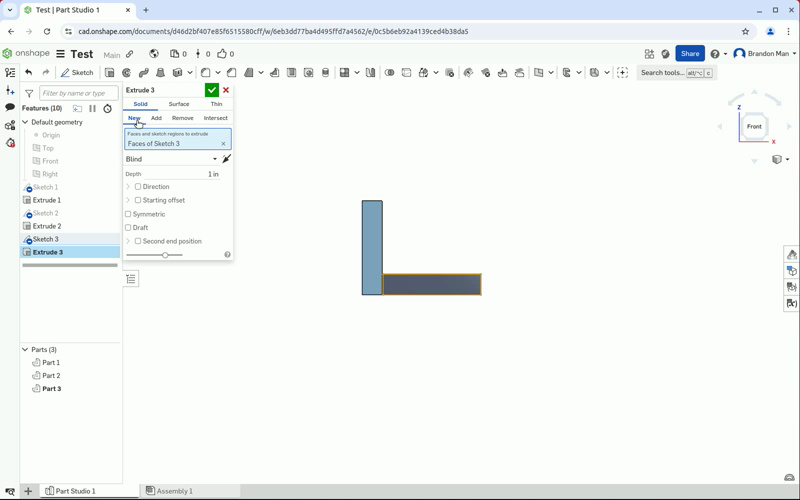
key(tab, 4)
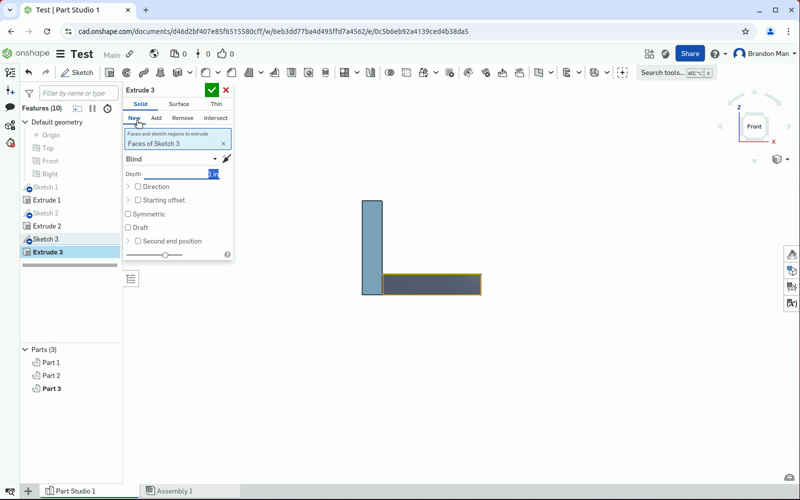
text(-4.092)
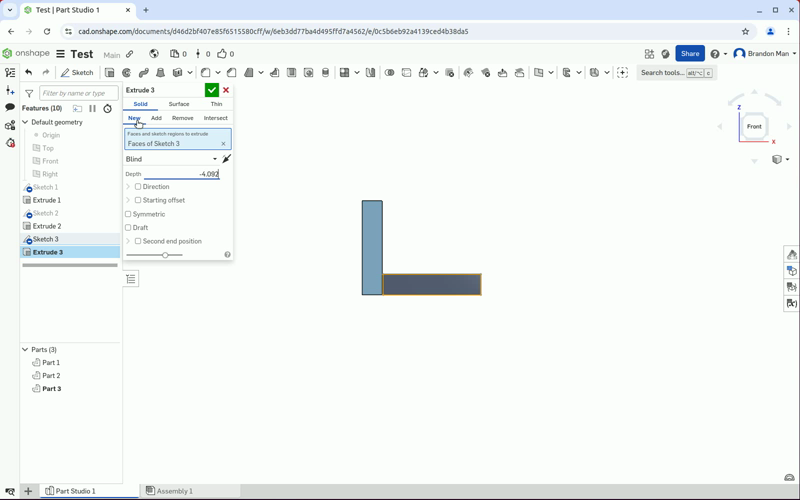
key(enter)
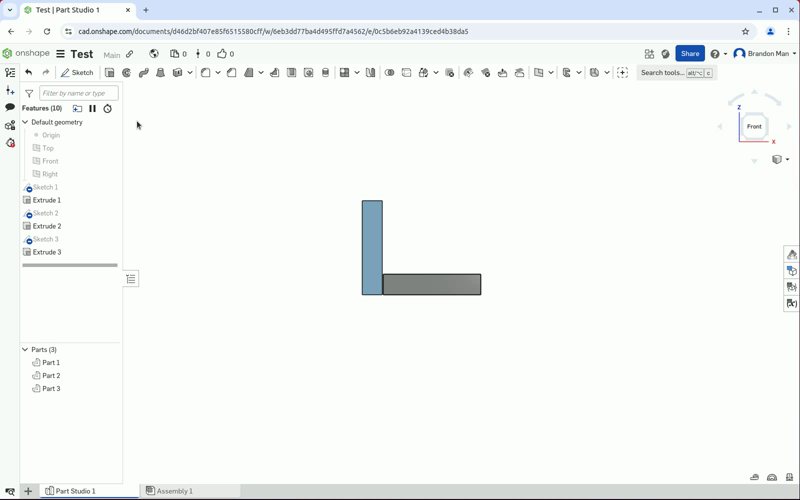
key(shift+h)
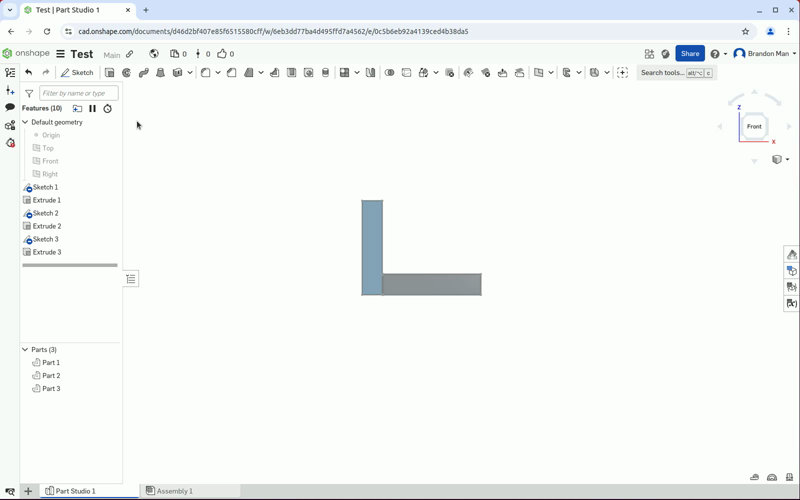
key(shift+h)
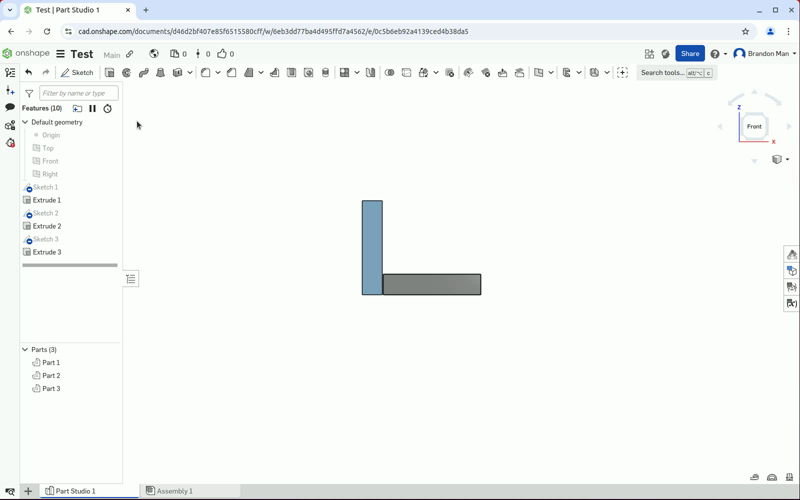
mouse_move(73, 189)
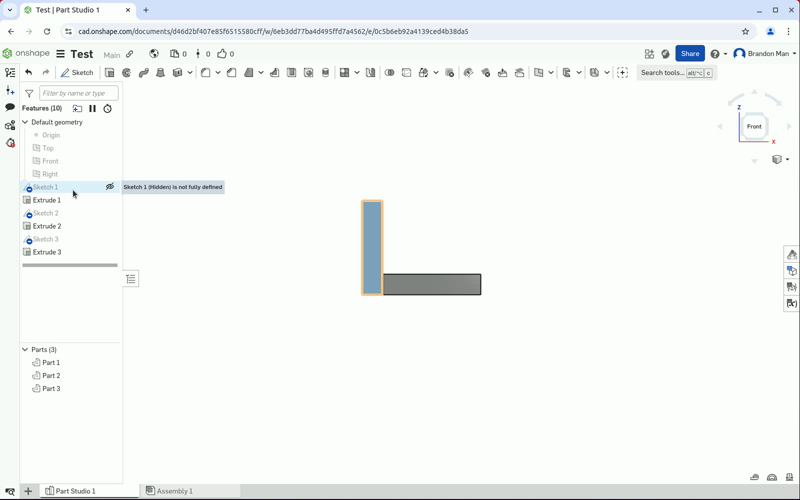
click(73, 189)
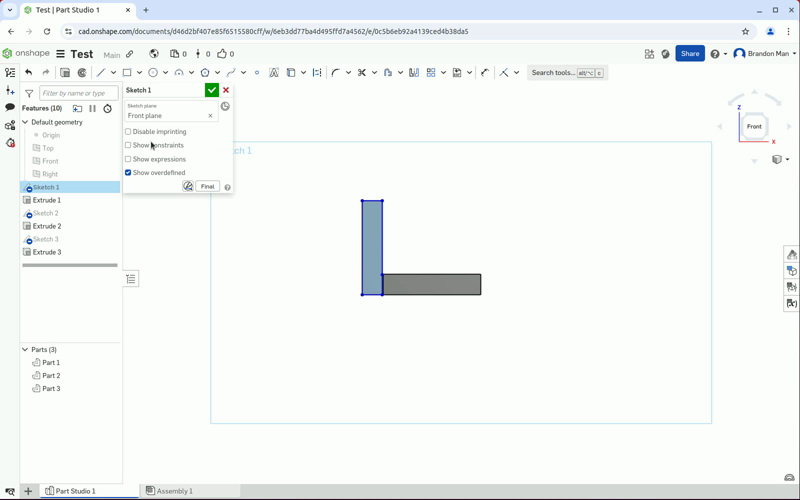
mouse_move(229, 92)
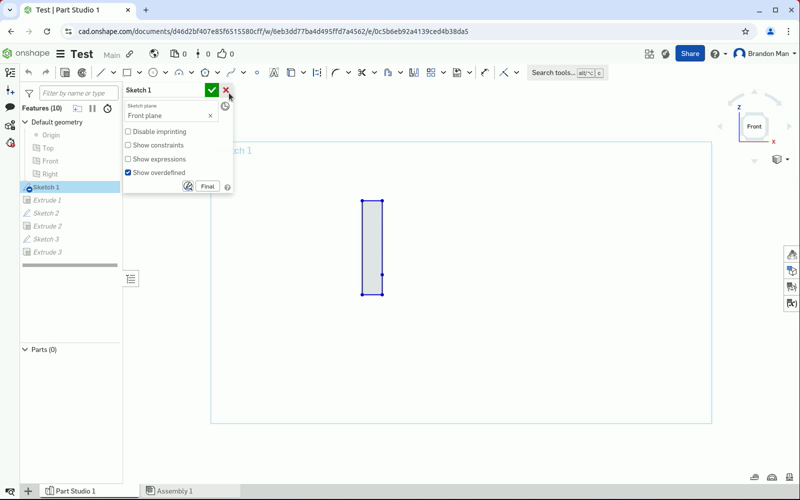
click(229, 92)
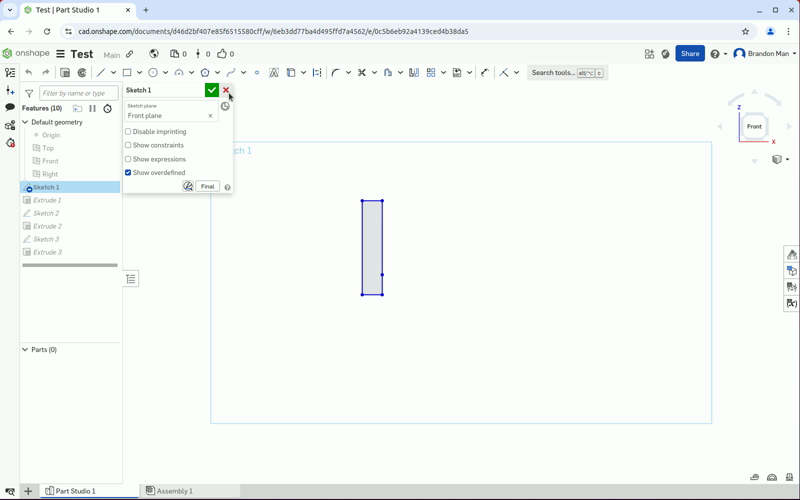
key(shift+s)
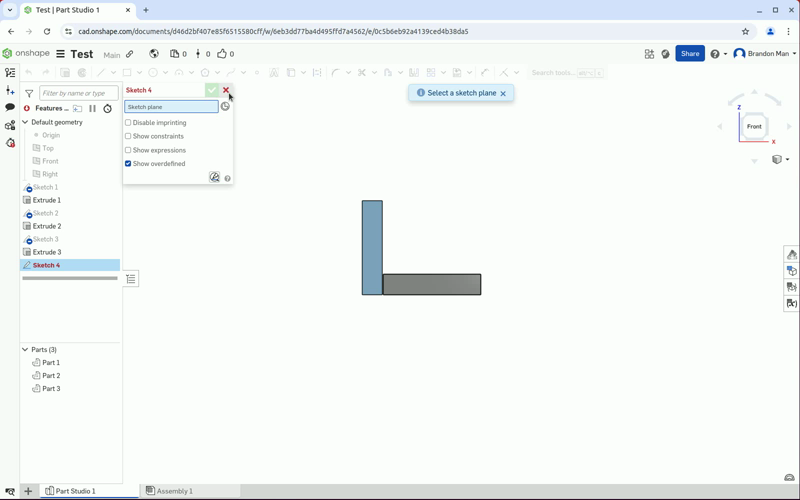
mouse_move(73, 163)
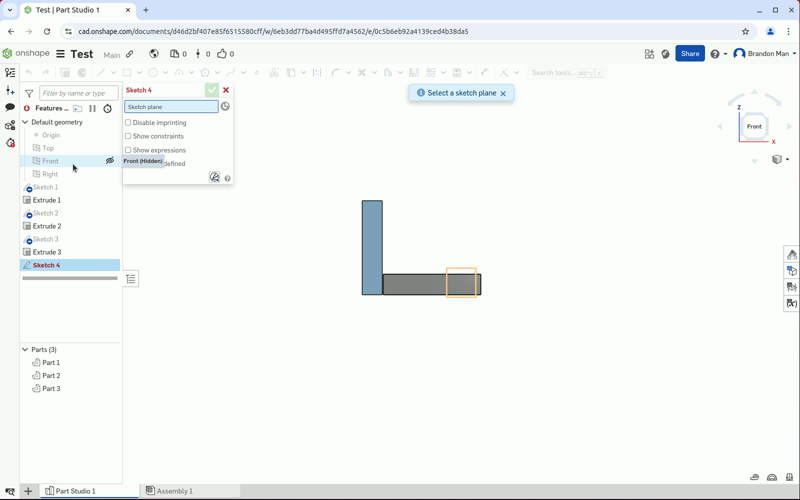
click(73, 163)
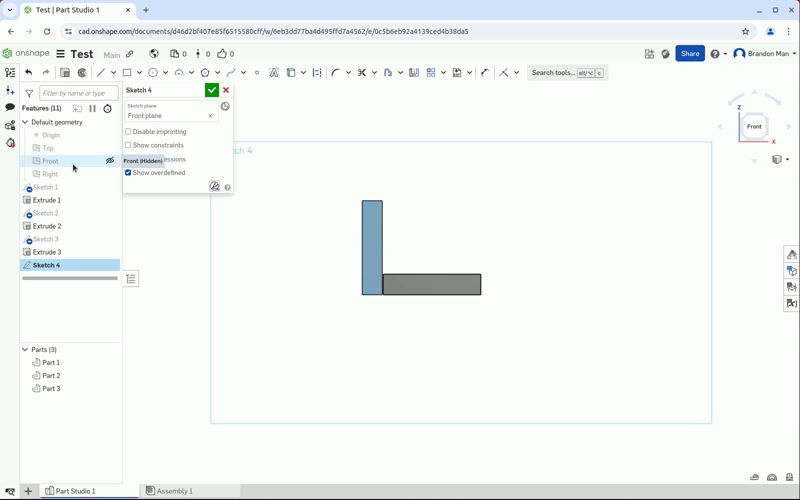
mouse_move(73, 352)
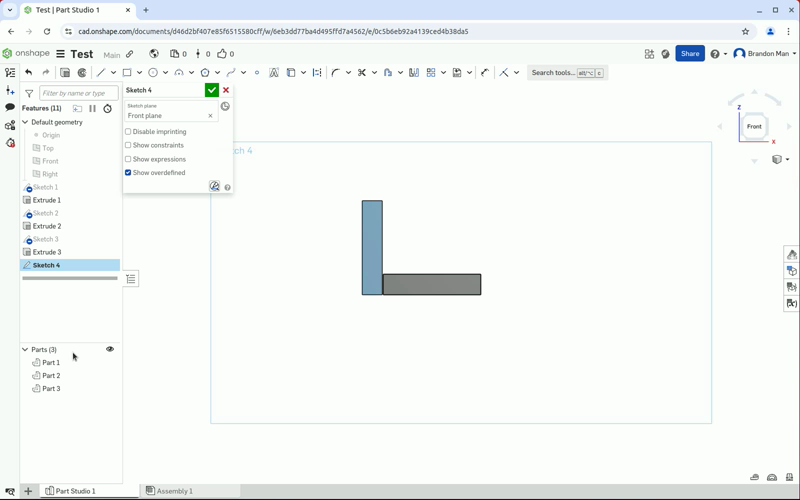
key(y)
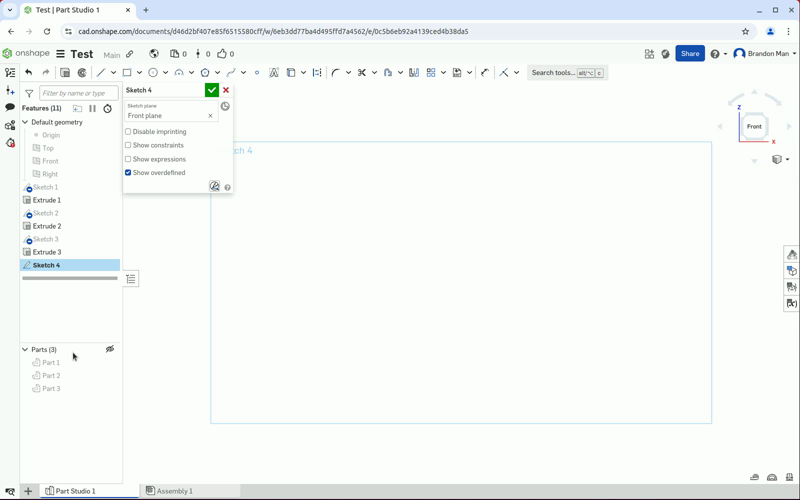
key(l)
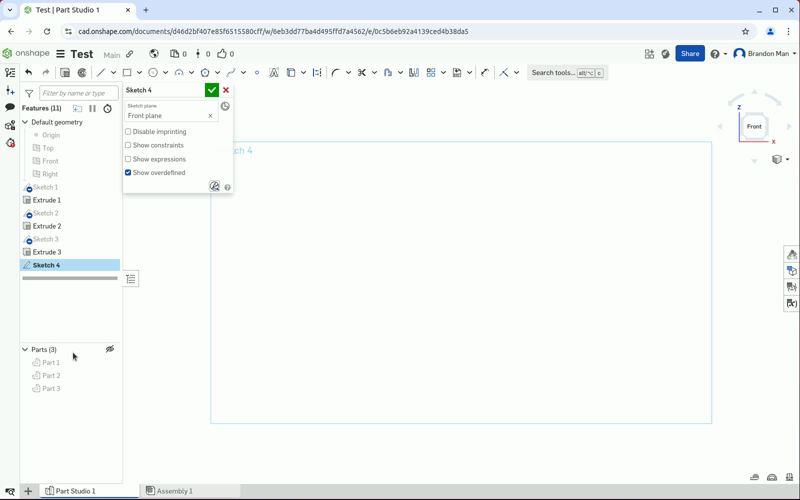
key_down(shift)
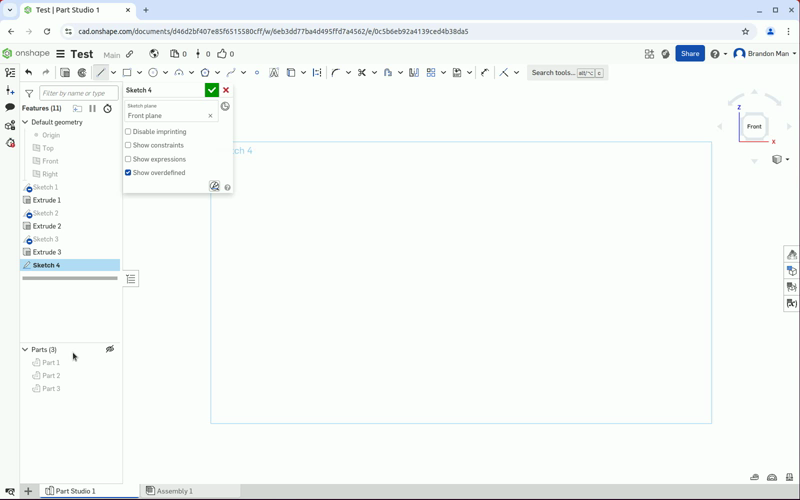
mouse_move(362, 294)
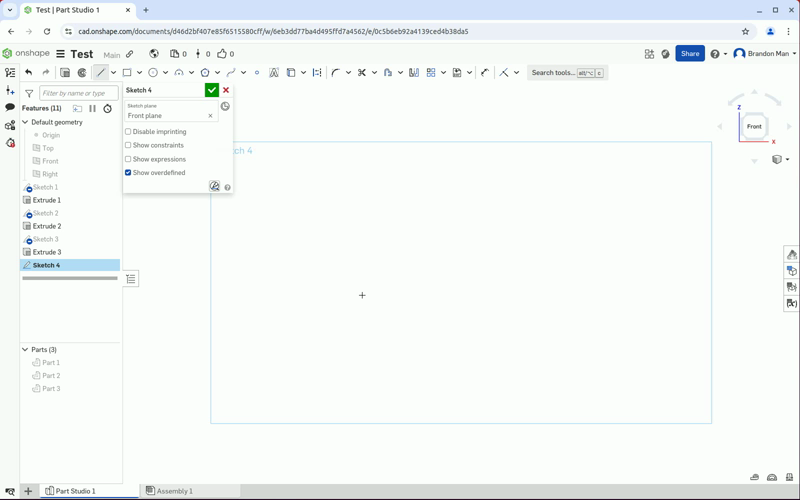
click(362, 294)
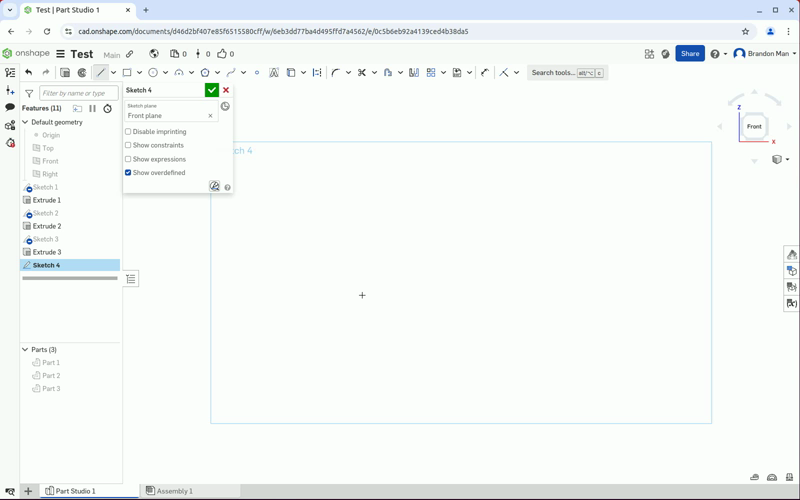
key_up(shift)
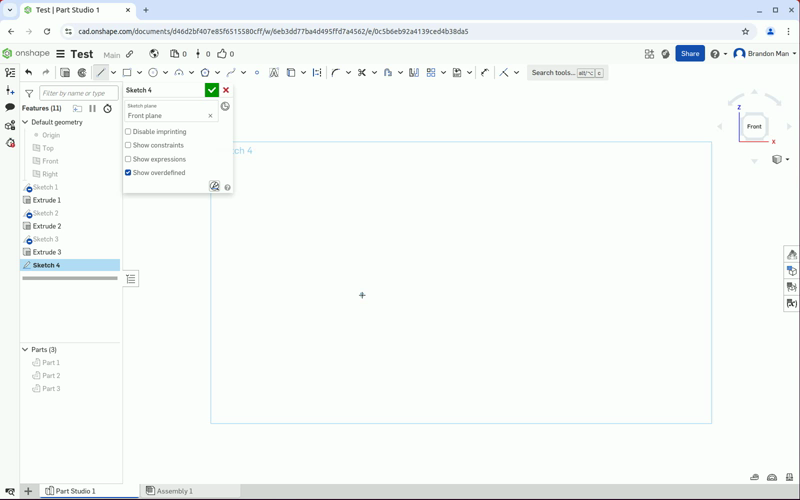
key_down(shift)
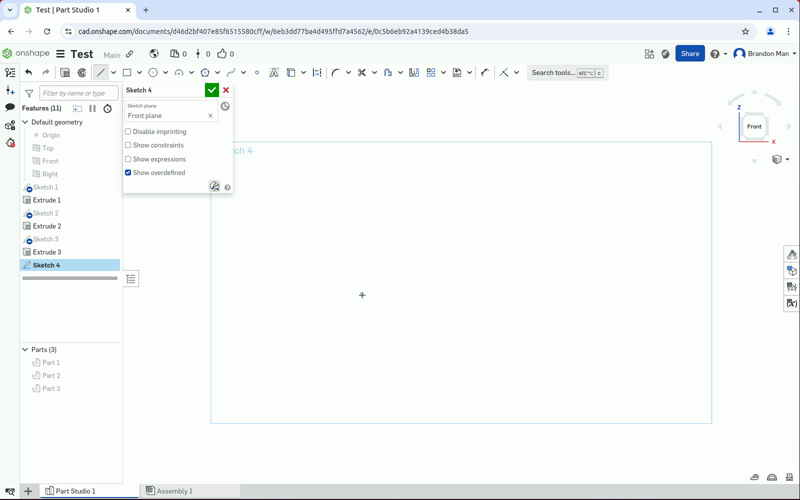
mouse_move(392, 294)
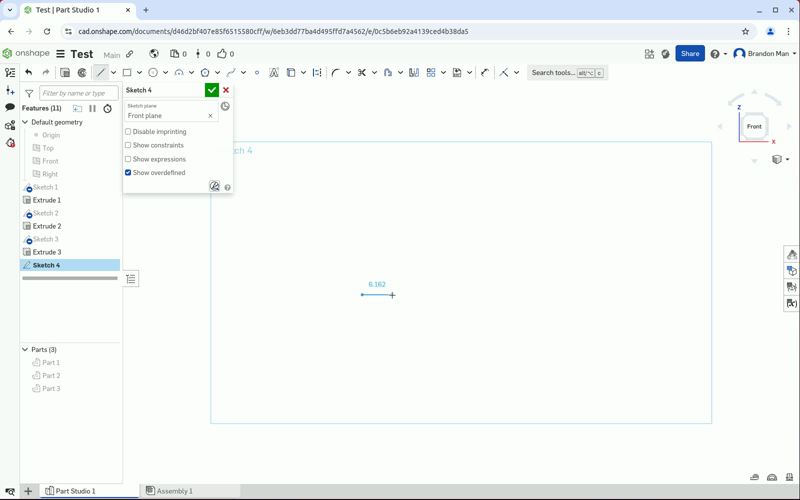
mouse_move(382, 294)
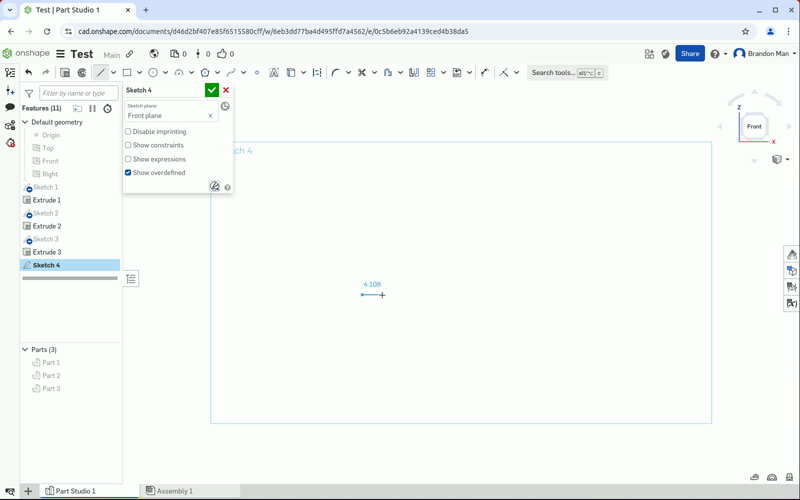
click(382, 294)
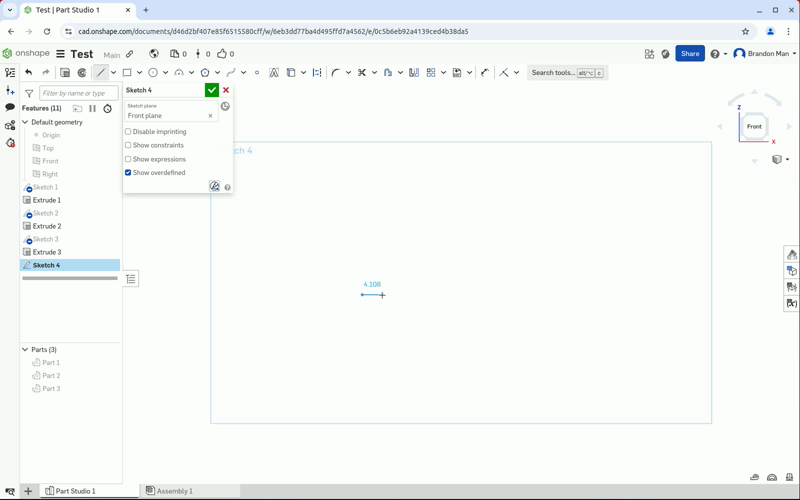
key_up(shift)
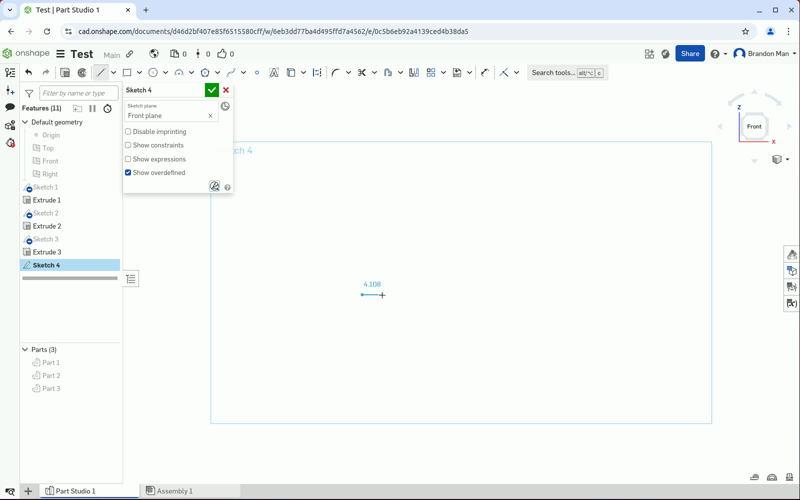
key_down(shift)
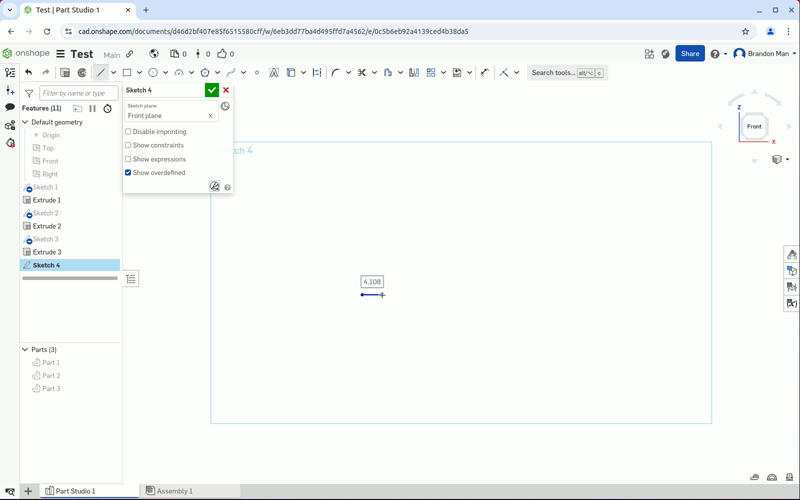
mouse_move(412, 294)
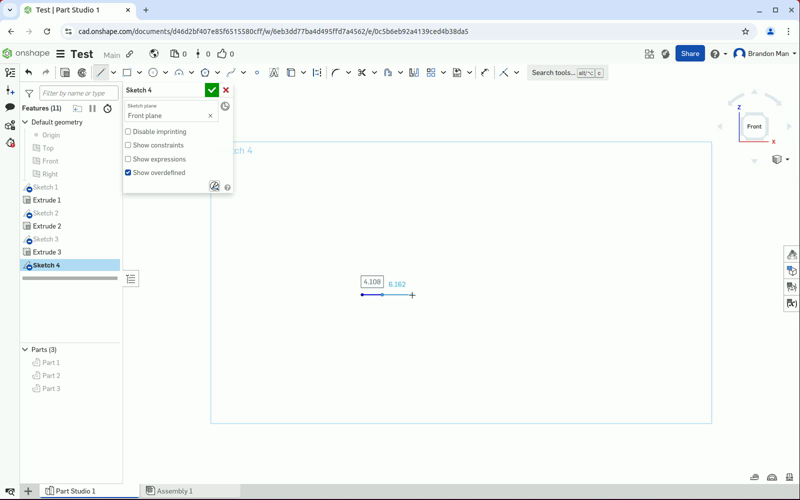
mouse_move(382, 274)
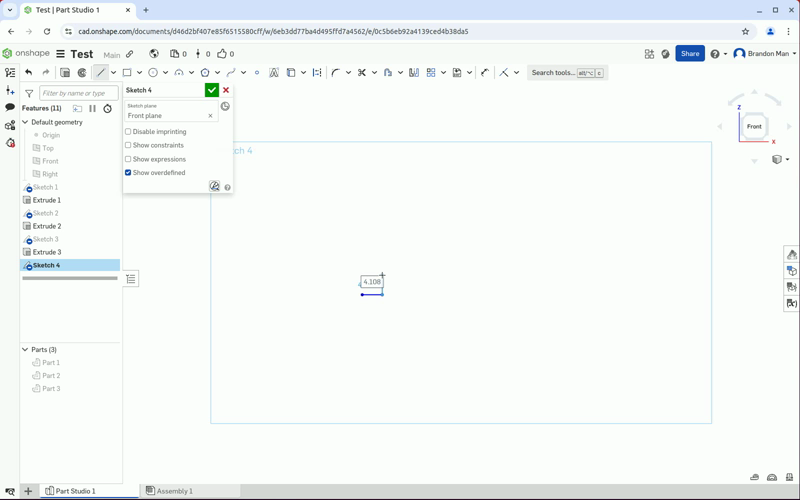
click(382, 274)
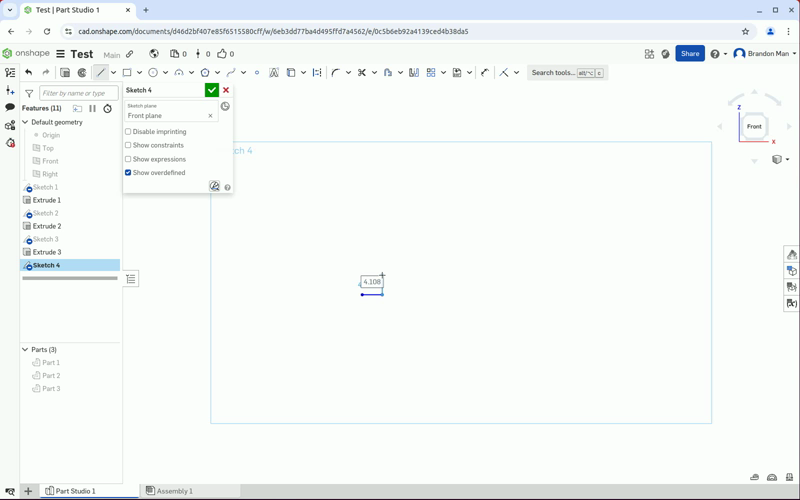
key_up(shift)
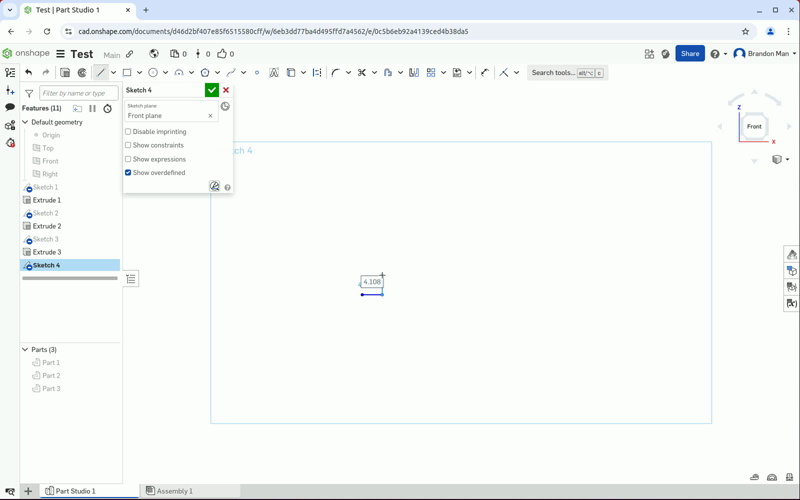
key_down(shift)
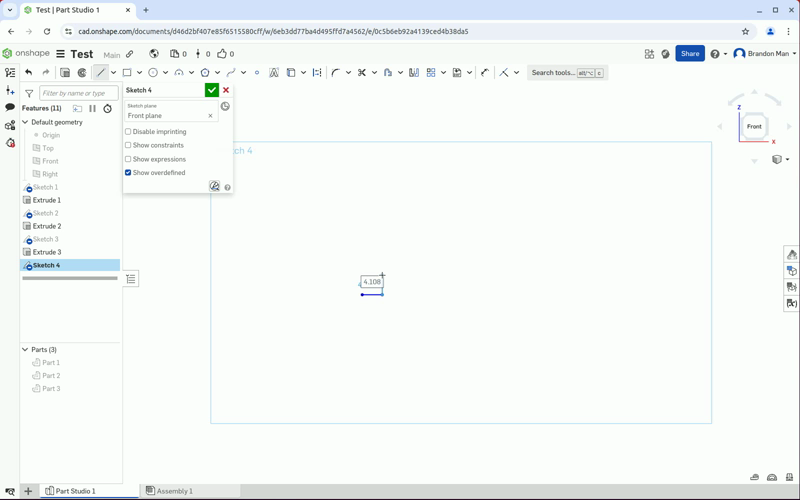
mouse_move(382, 200)
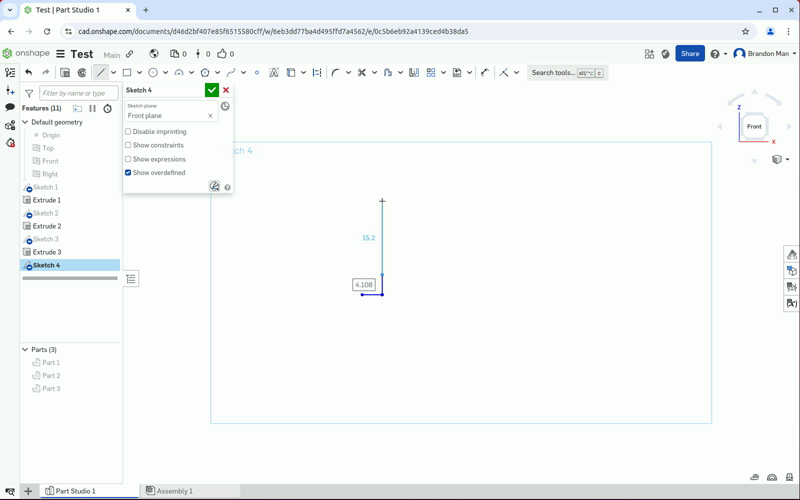
click(382, 200)
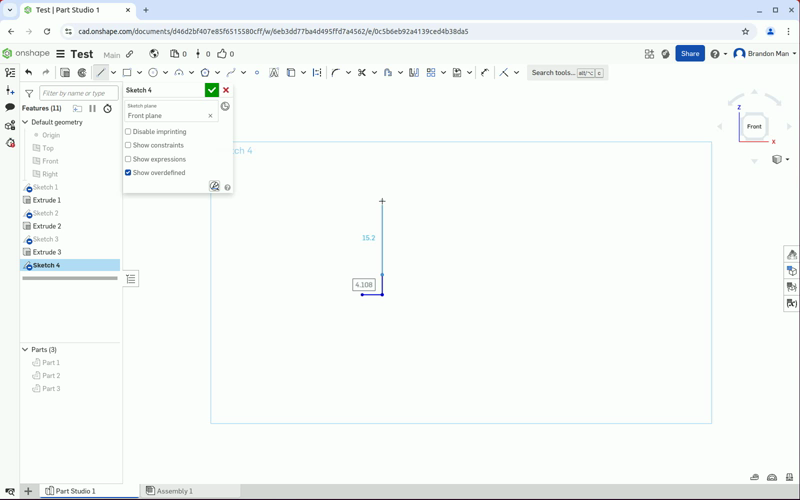
key_up(shift)
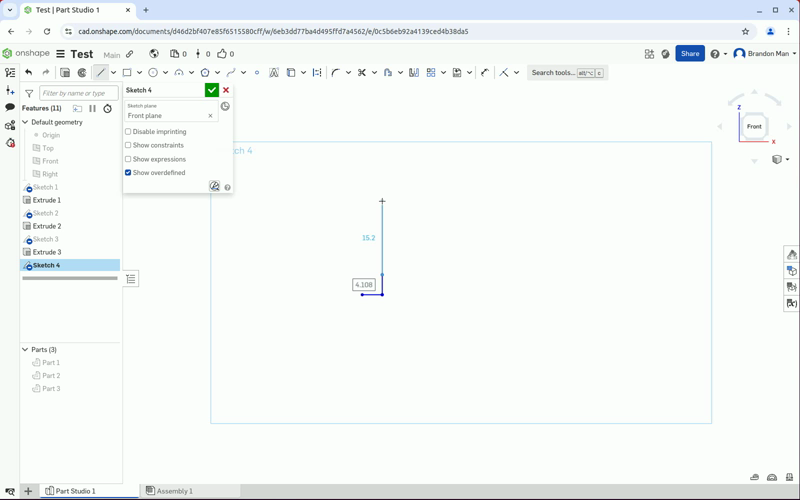
key_down(shift)
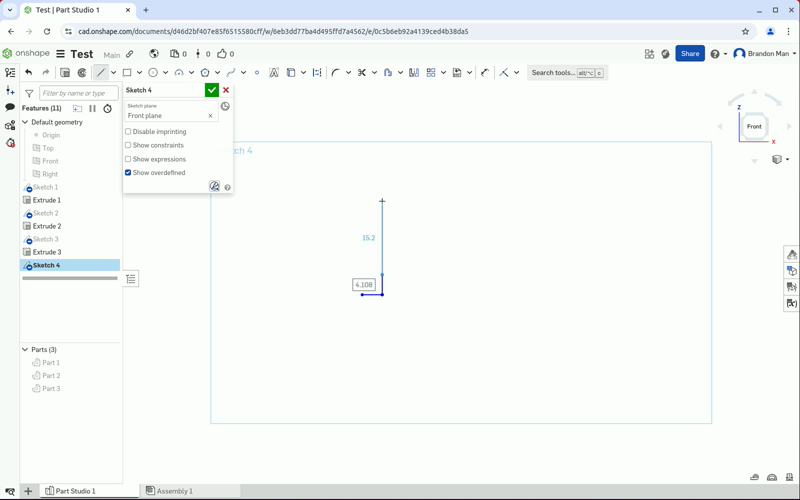
mouse_move(412, 200)
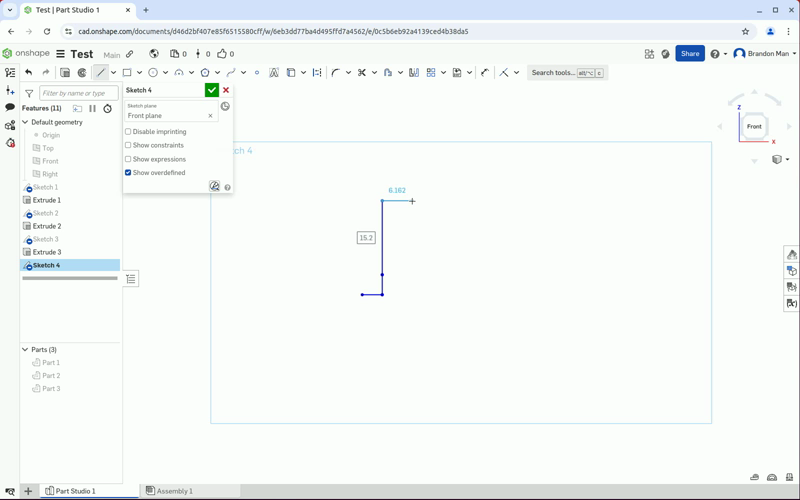
mouse_move(362, 200)
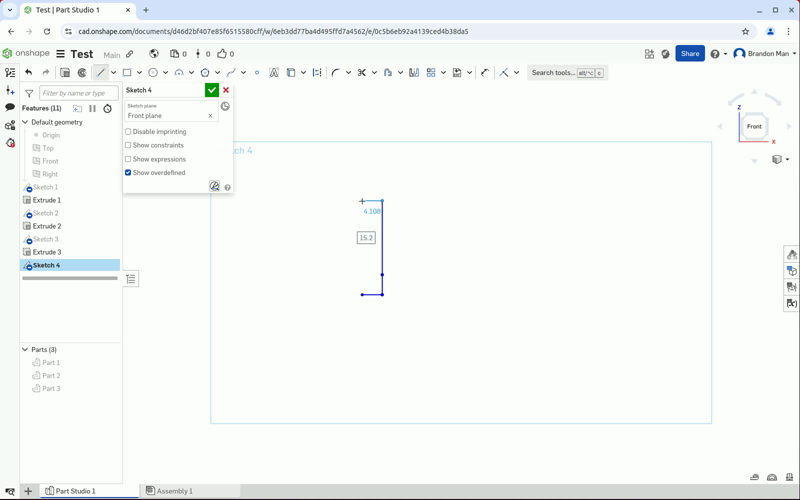
click(362, 200)
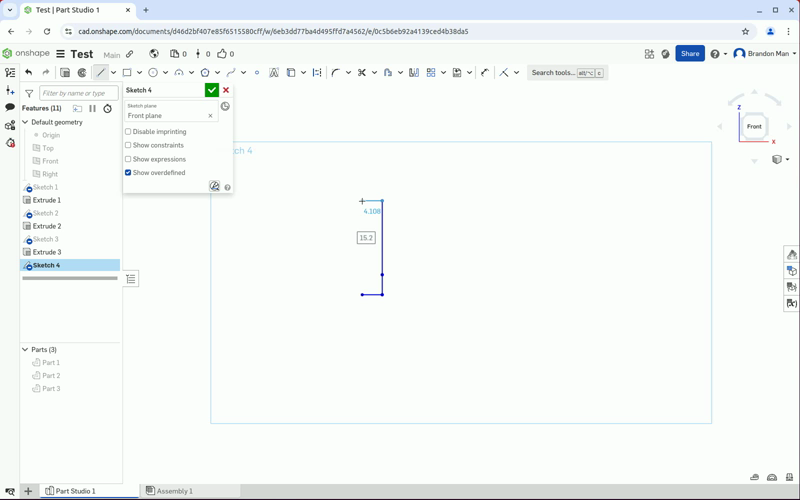
key_up(shift)
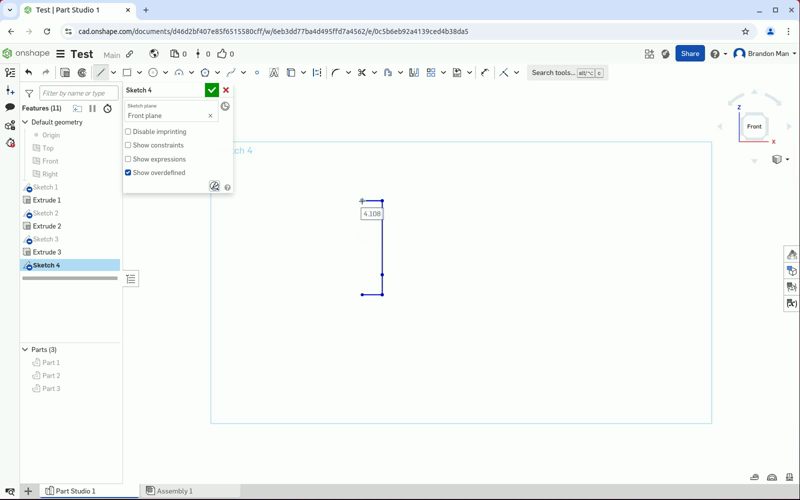
key_down(shift)
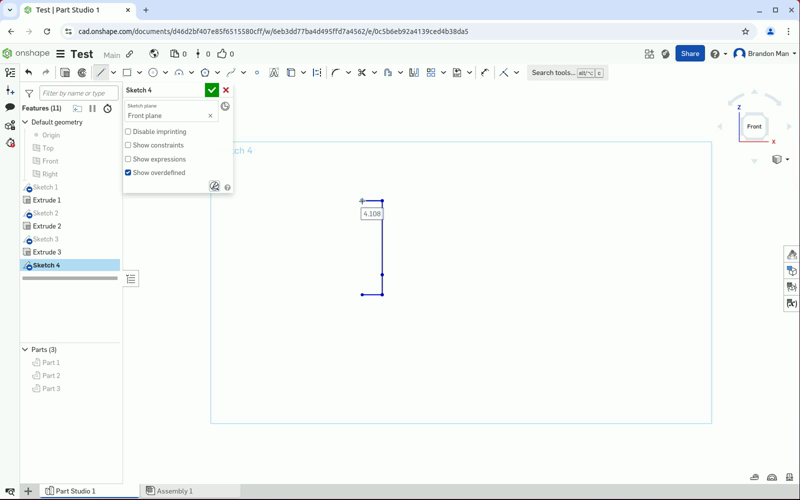
mouse_move(362, 294)
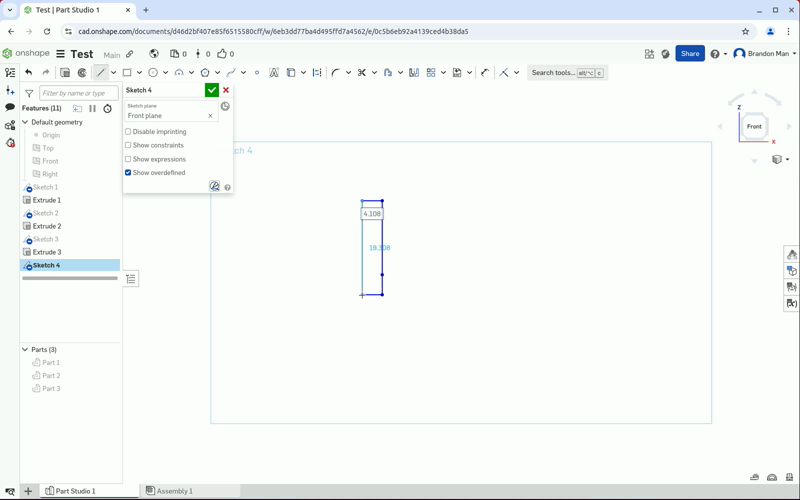
key_up(shift)
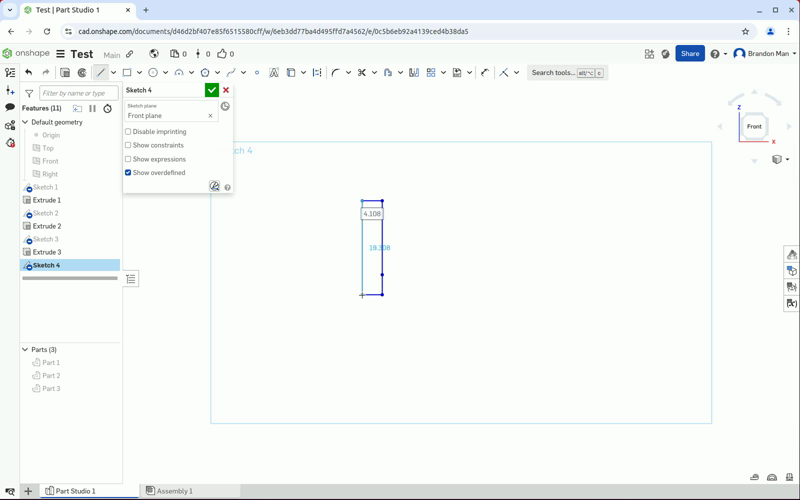
click(362, 294)
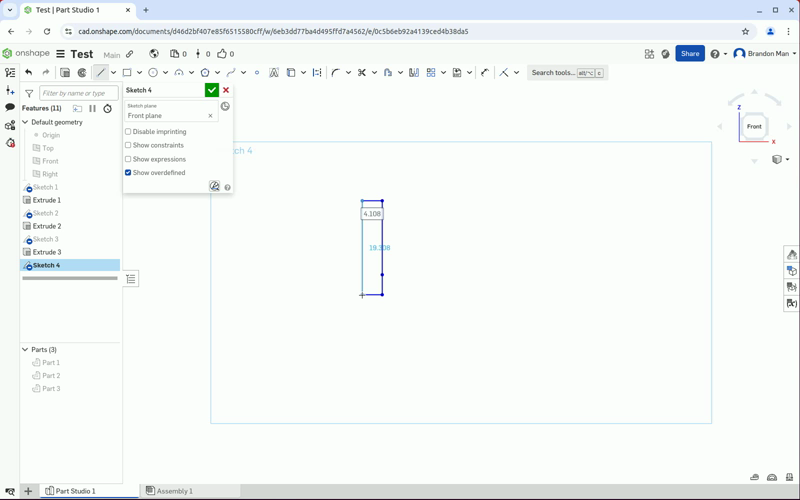
key(esc)
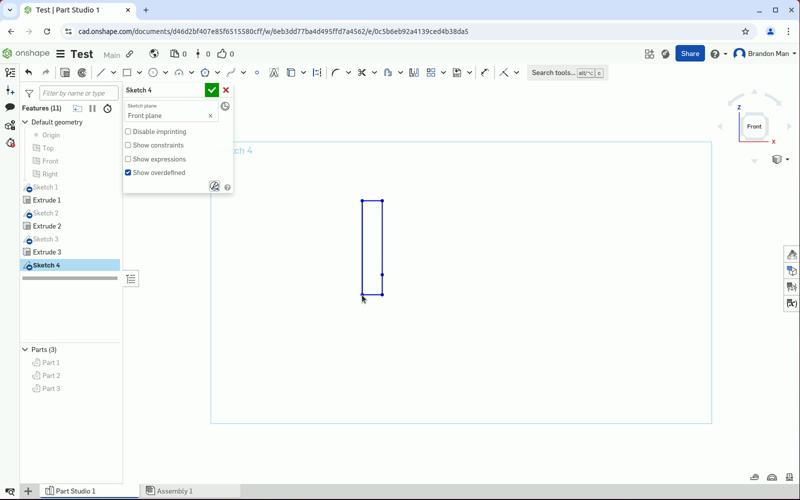
mouse_move(375, 282)
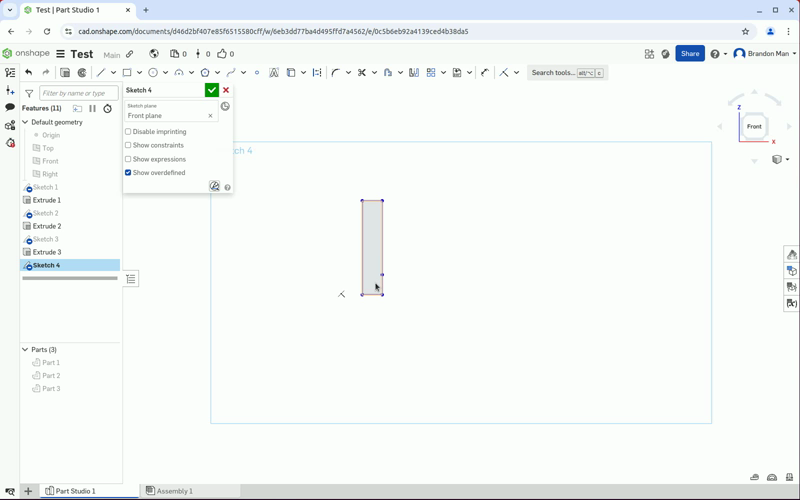
click(375, 282)
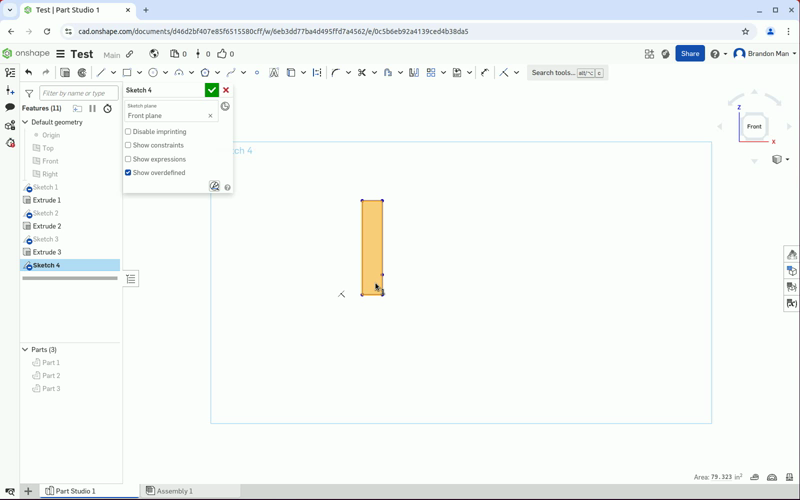
mouse_move(73, 352)
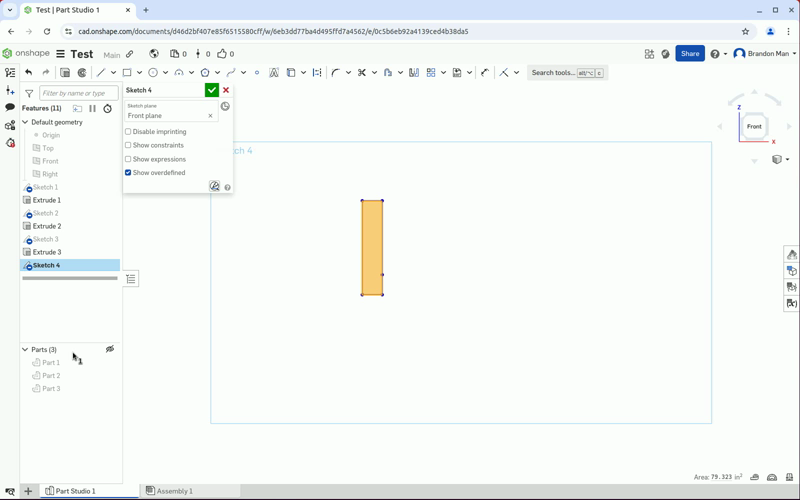
key(shift+y)
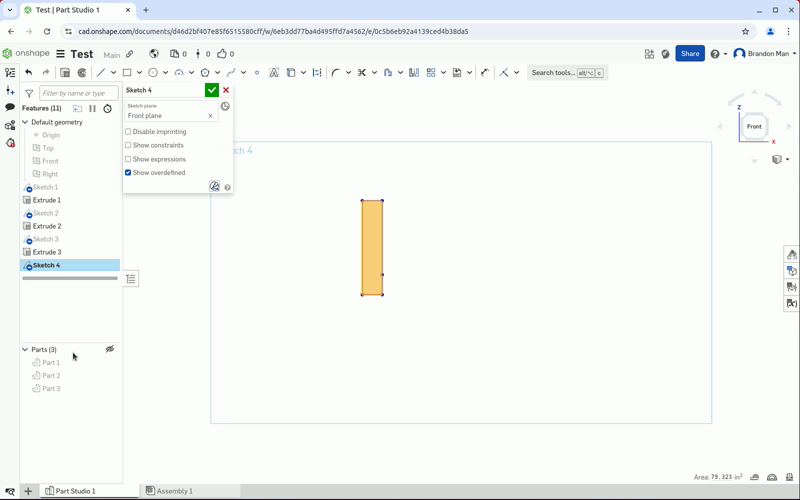
key(shift+e)
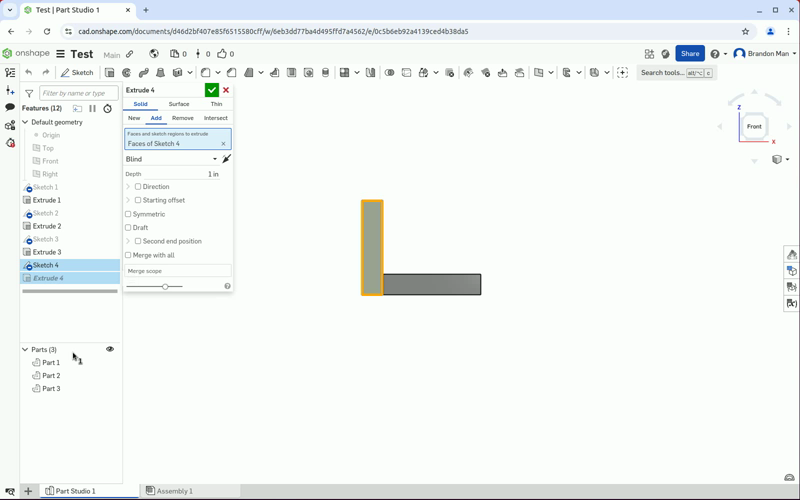
mouse_move(143, 106)
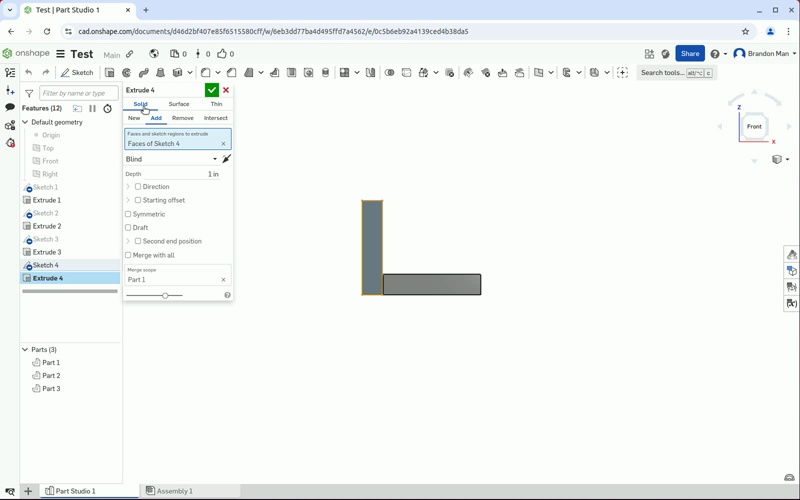
click(143, 106)
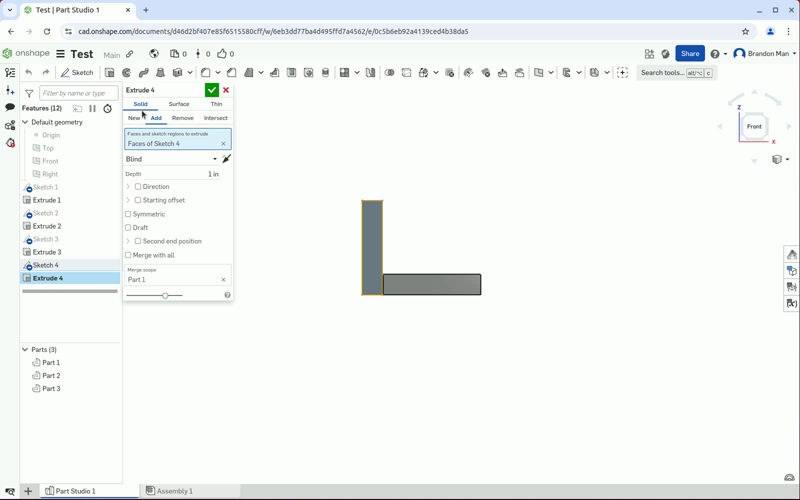
mouse_move(137, 120)
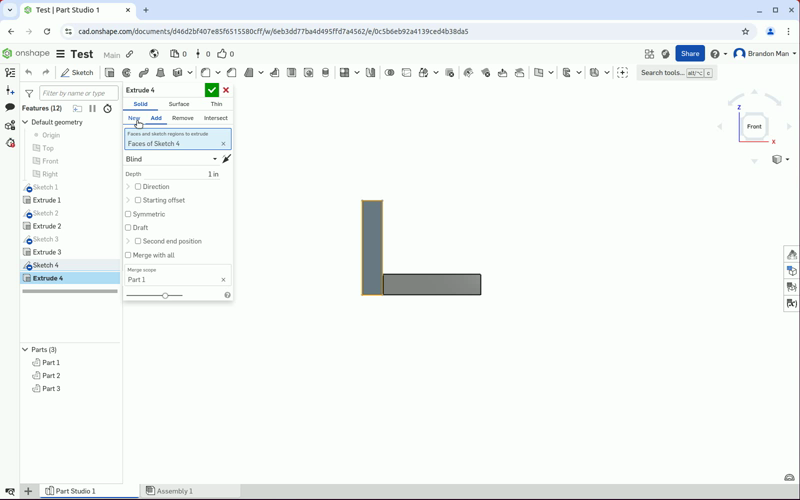
click(137, 120)
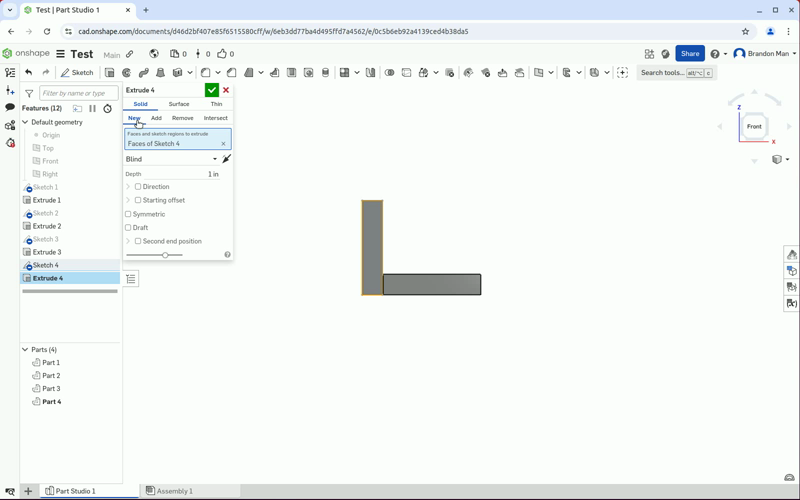
key(tab, 4)
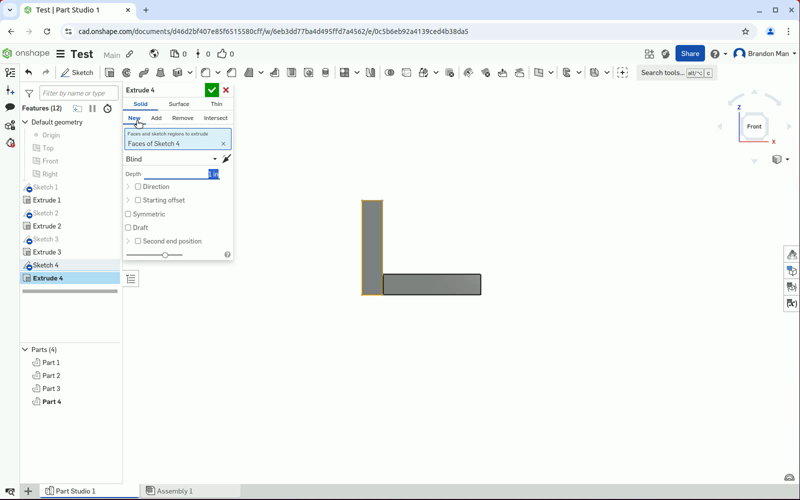
text(12.758)
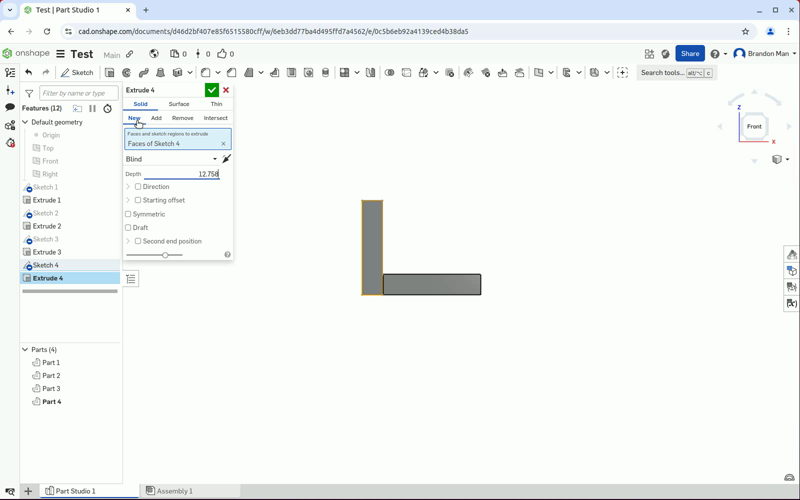
key(enter)
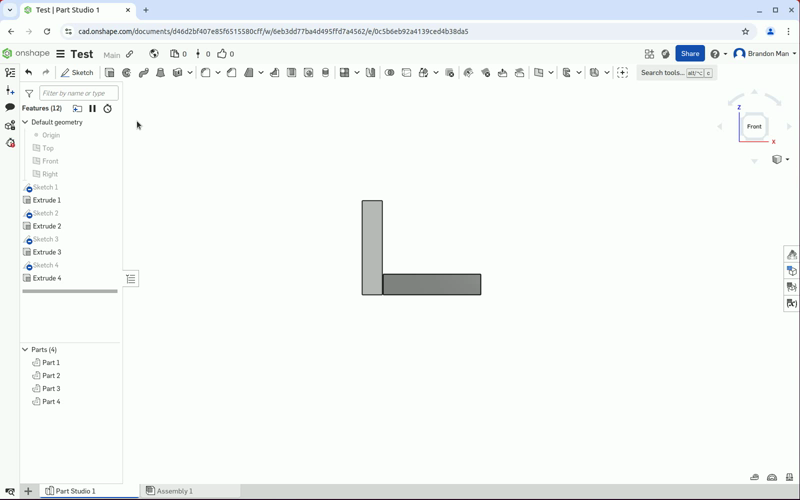
key(shift+h)
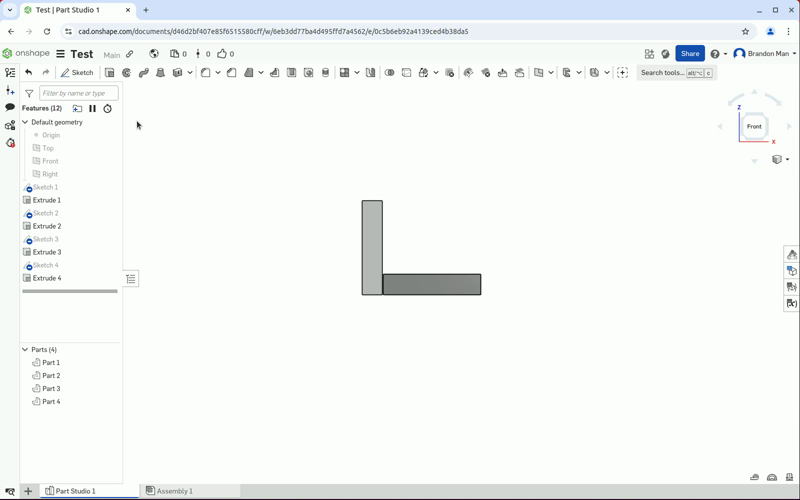
key(shift+h)
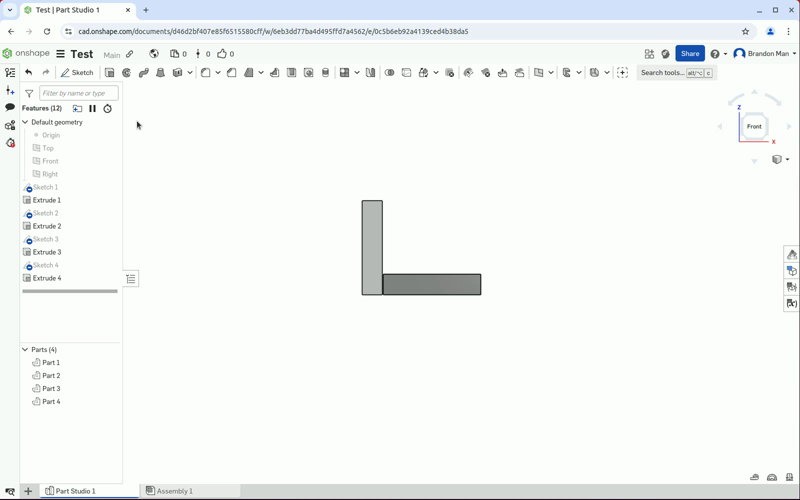
mouse_move(73, 189)
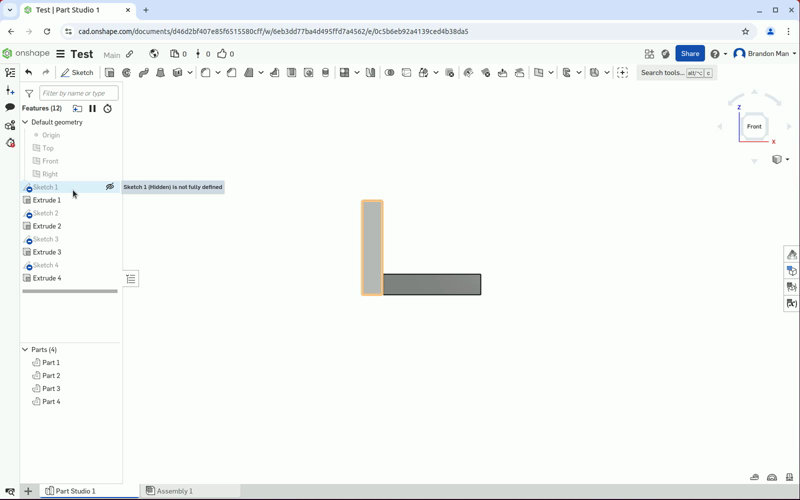
click(73, 189)
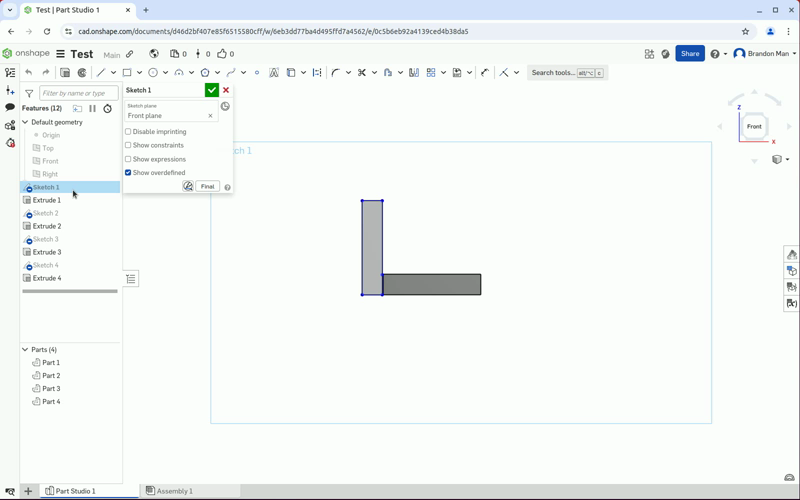
mouse_move(229, 92)
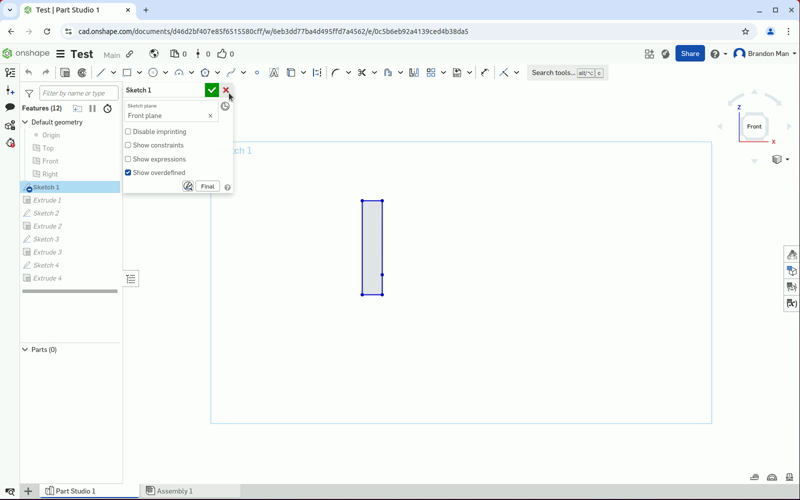
click(229, 92)
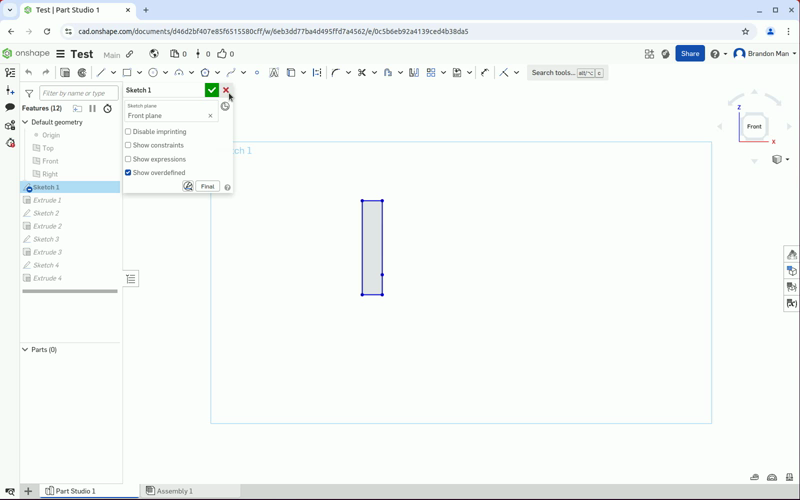
key(shift+s)
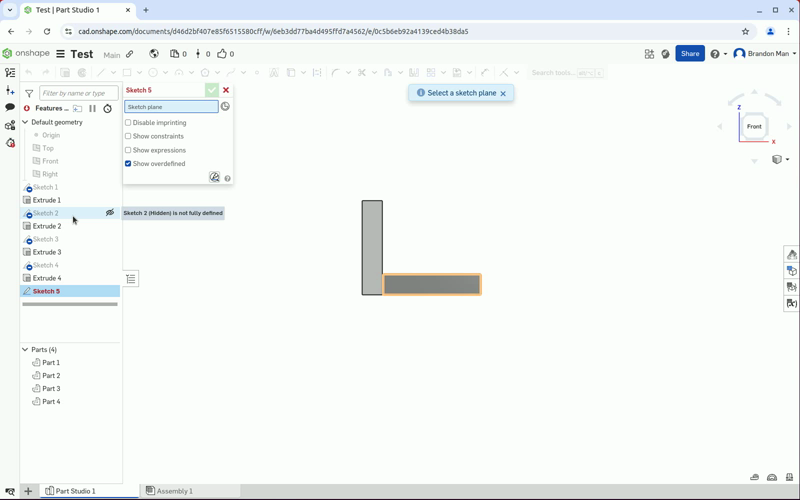
scroll(3)
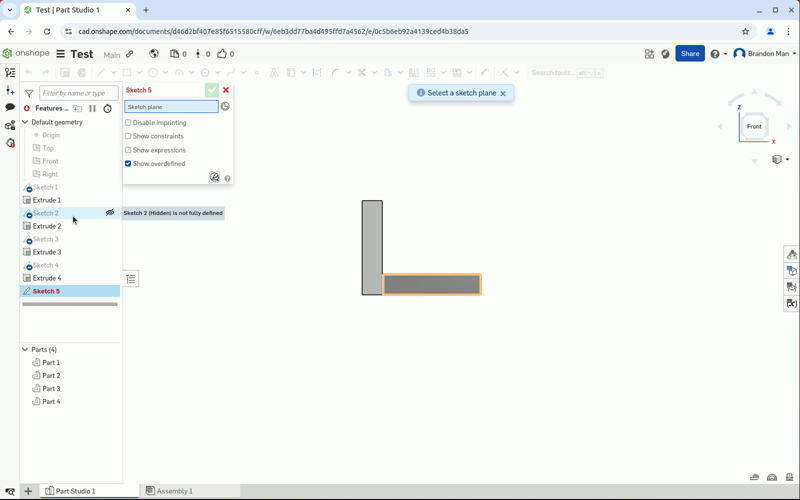
mouse_move(73, 163)
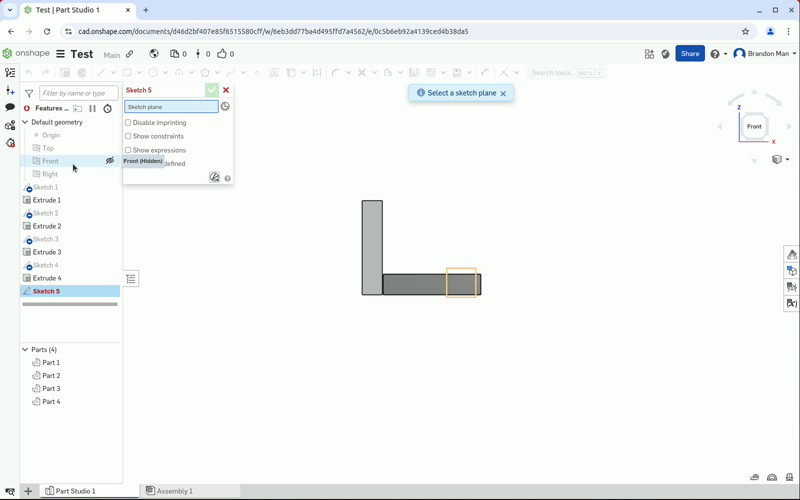
click(73, 163)
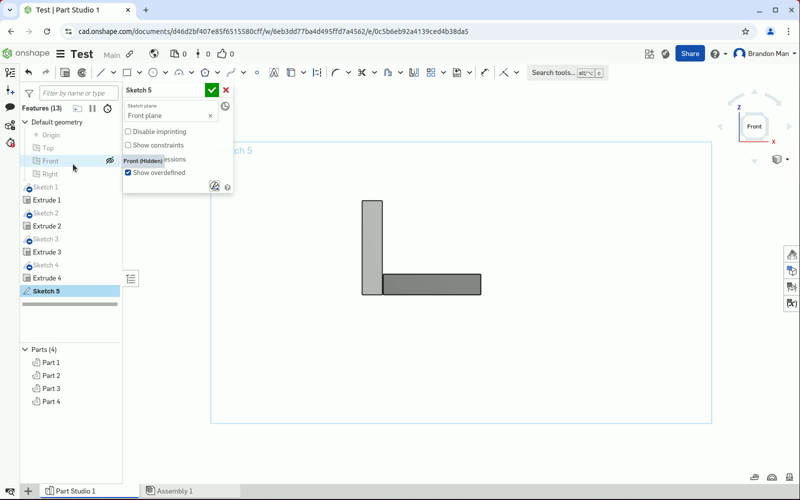
mouse_move(73, 352)
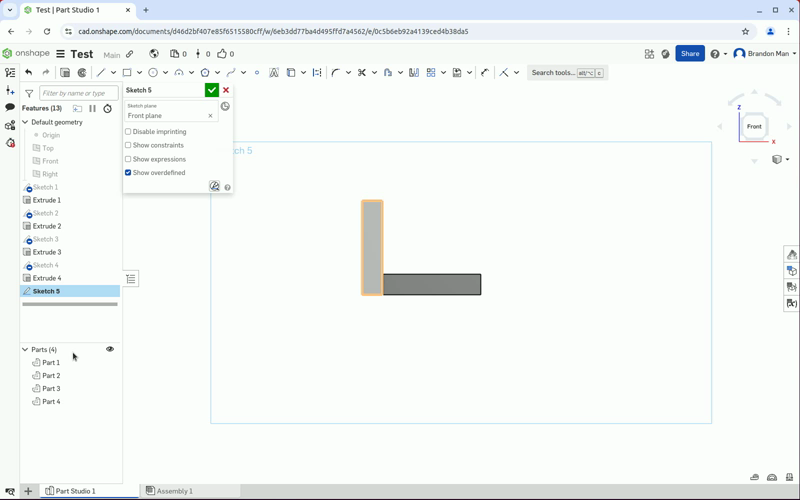
key(y)
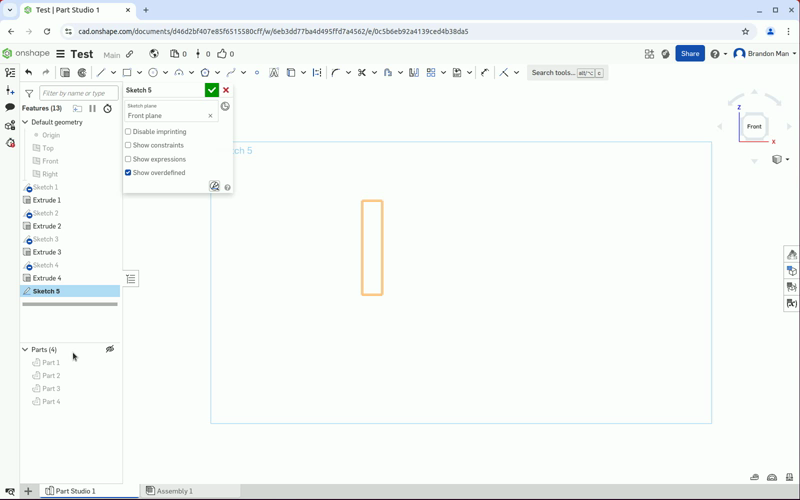
key(l)
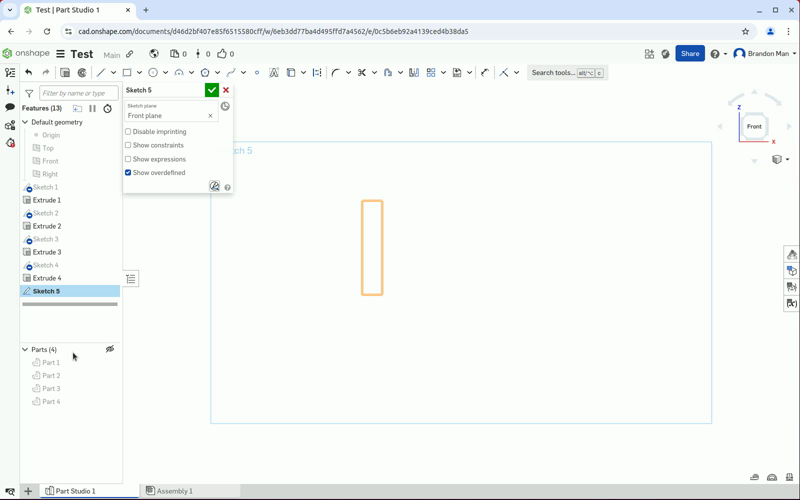
key_down(shift)
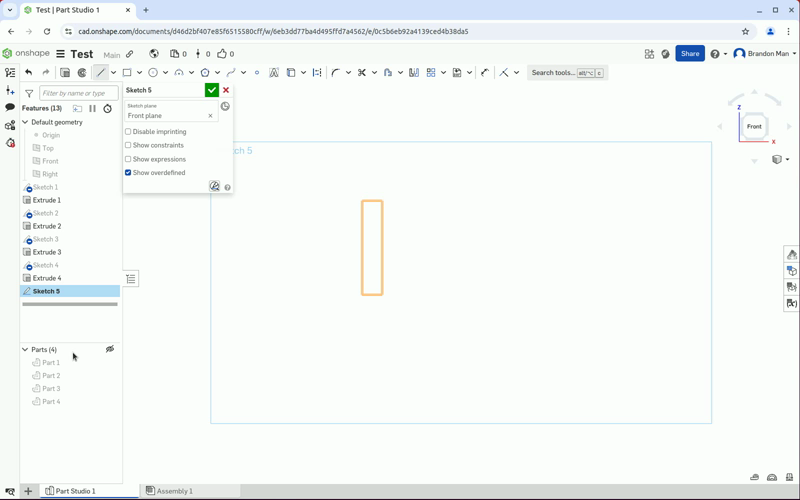
mouse_move(383, 294)
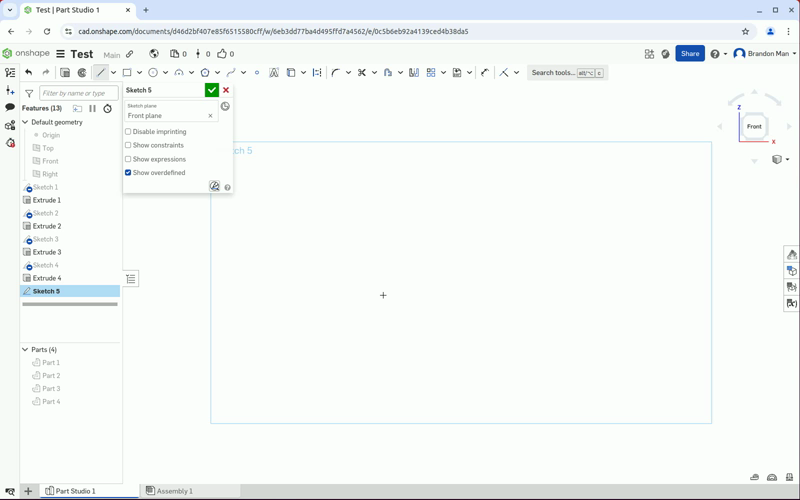
click(383, 294)
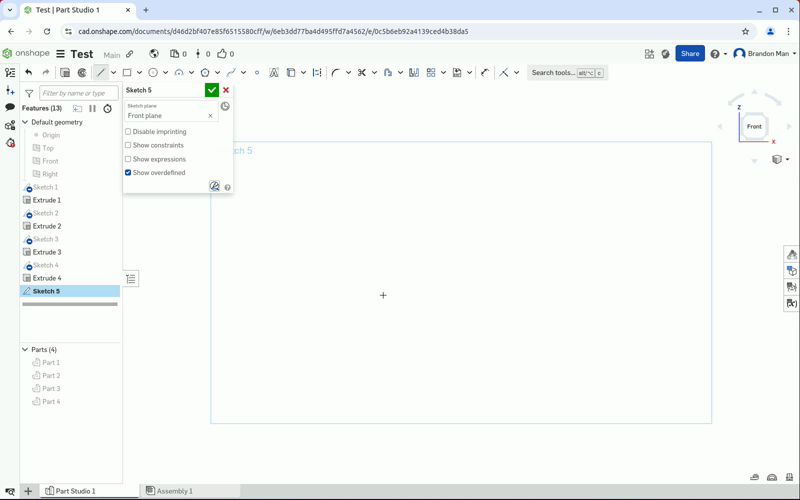
key_up(shift)
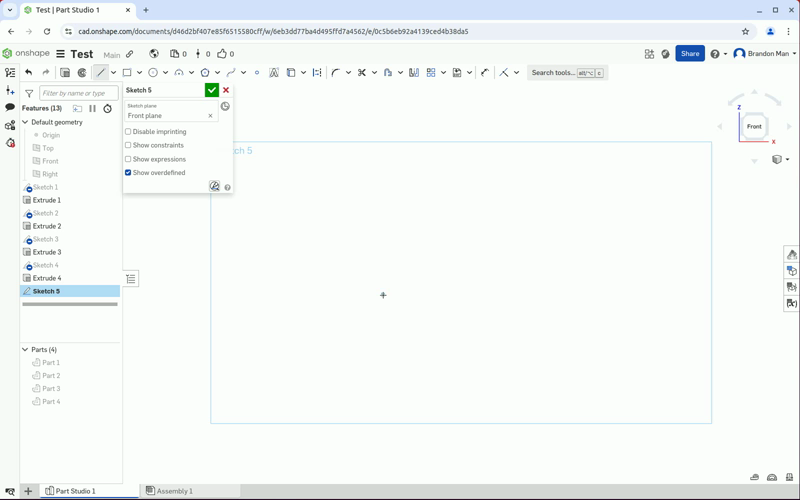
key_down(shift)
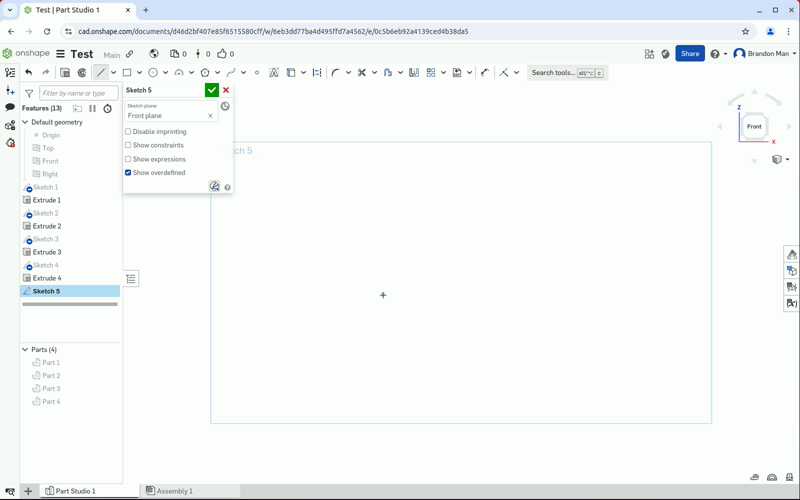
mouse_move(480, 294)
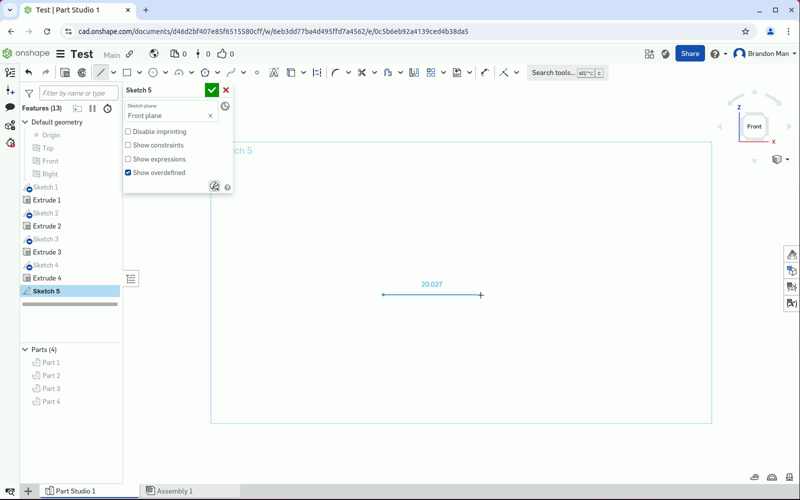
click(480, 294)
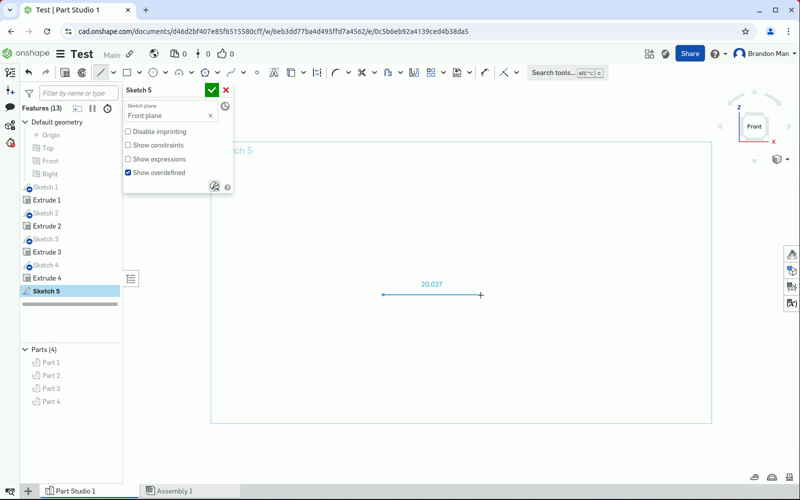
key_up(shift)
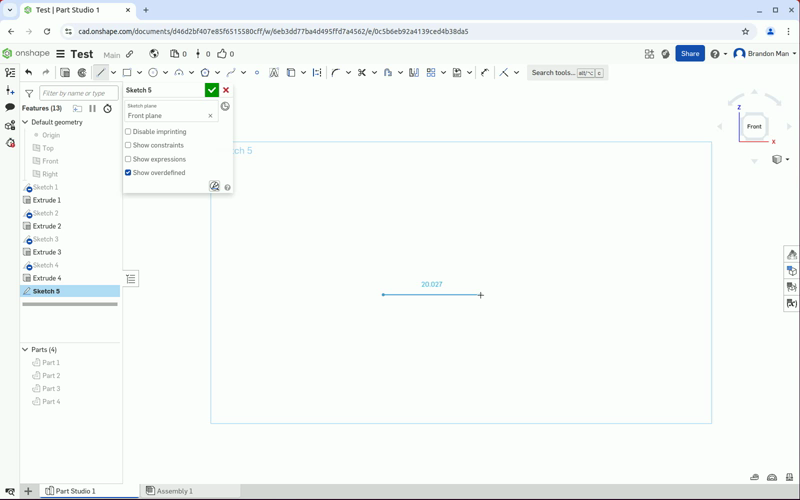
key_down(shift)
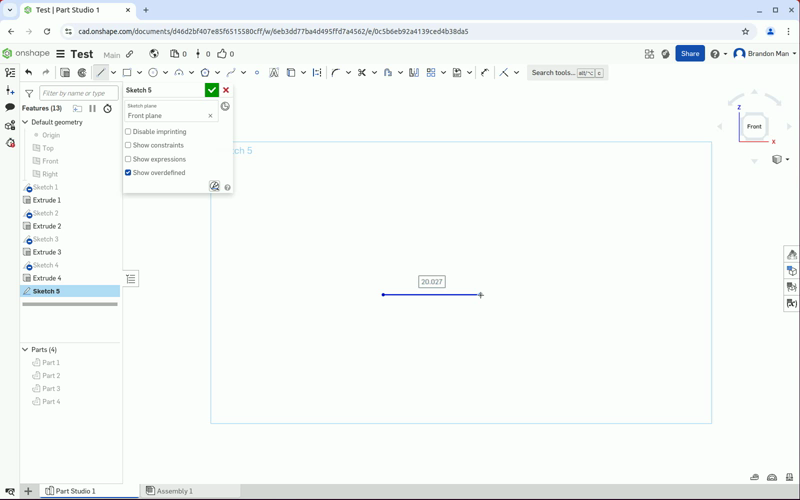
mouse_move(510, 294)
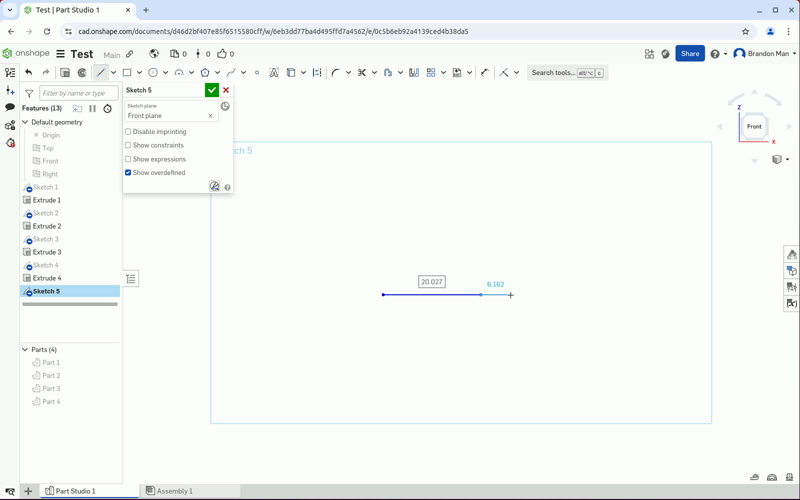
mouse_move(480, 274)
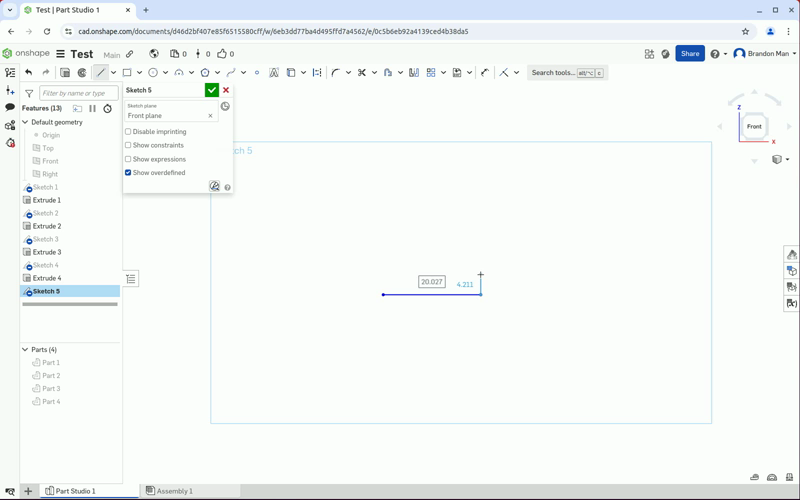
click(480, 274)
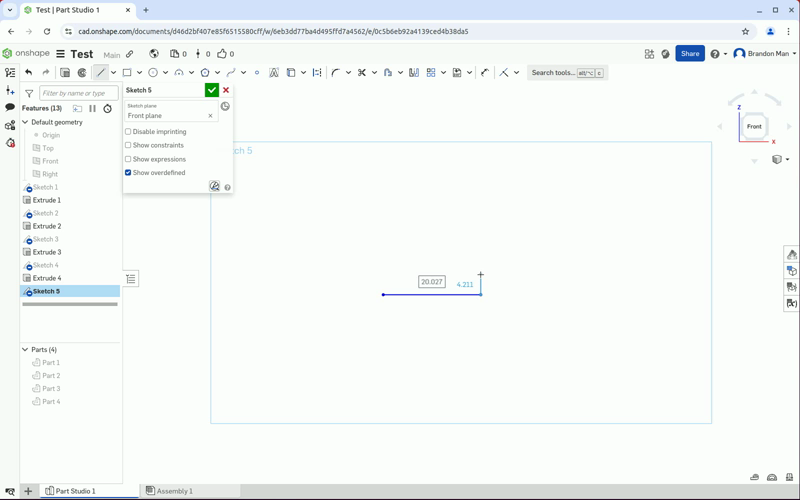
key_up(shift)
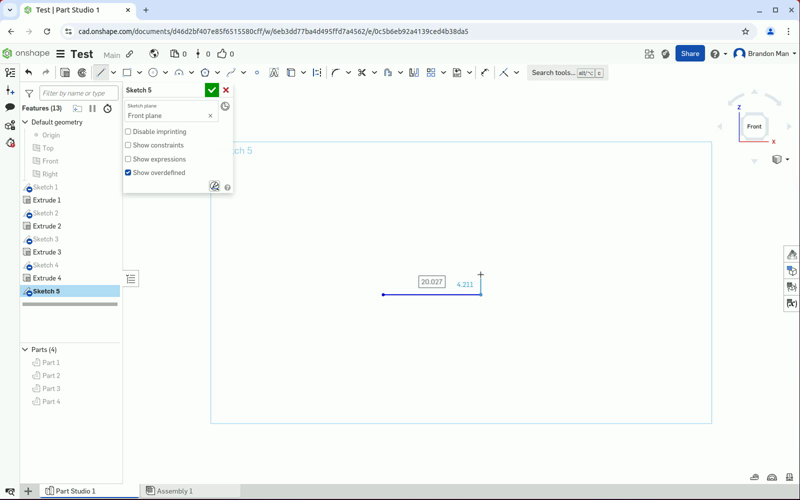
key_down(shift)
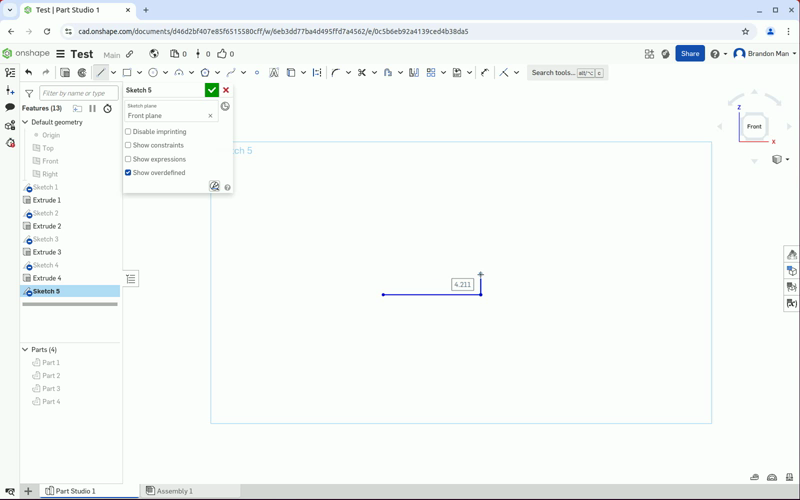
mouse_move(383, 274)
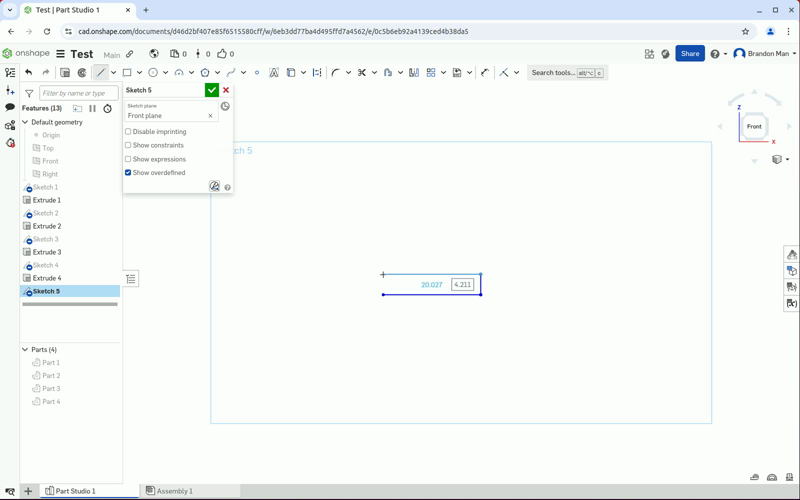
click(383, 274)
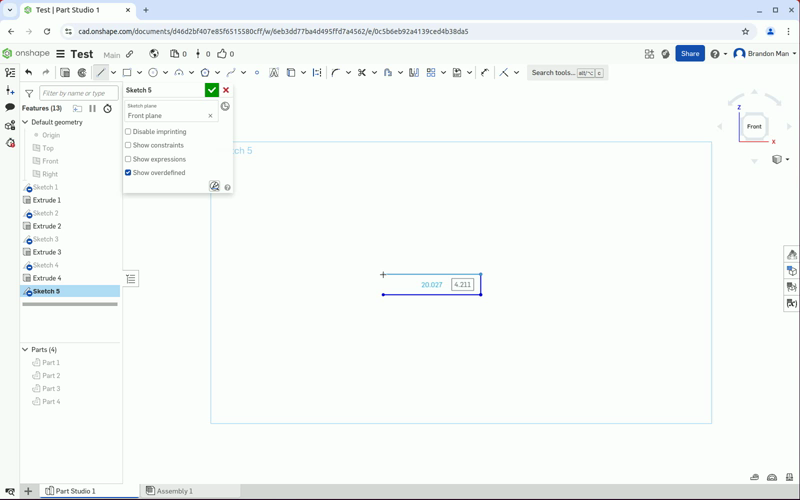
key_up(shift)
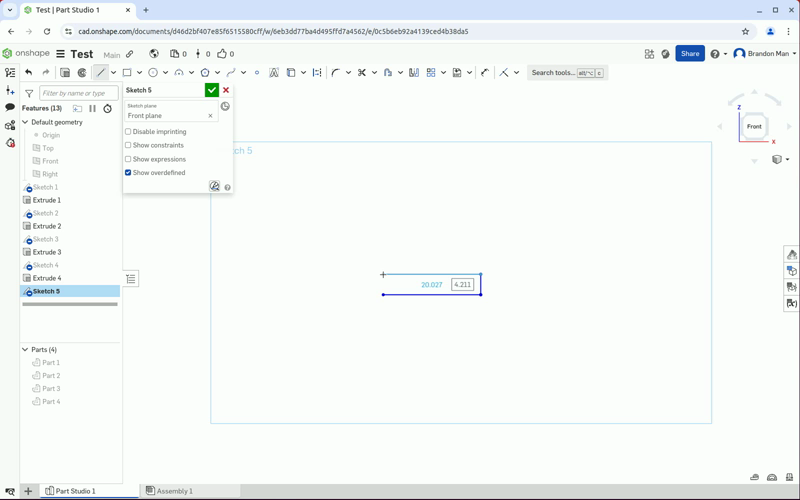
mouse_move(413, 274)
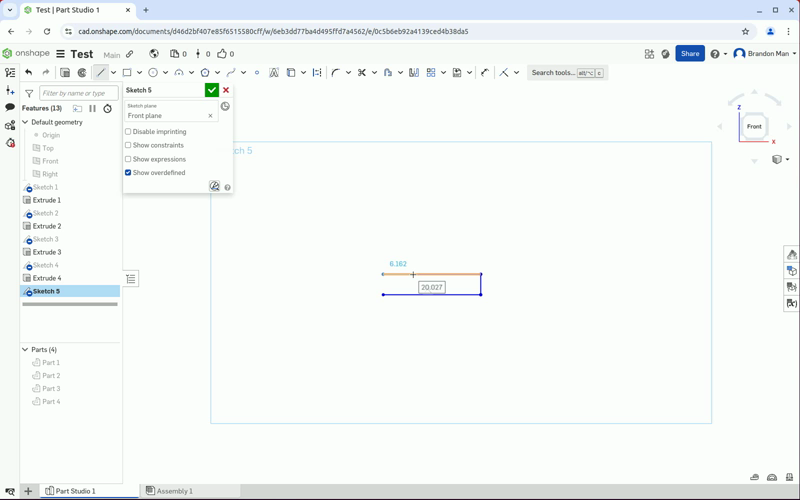
key_down(shift)
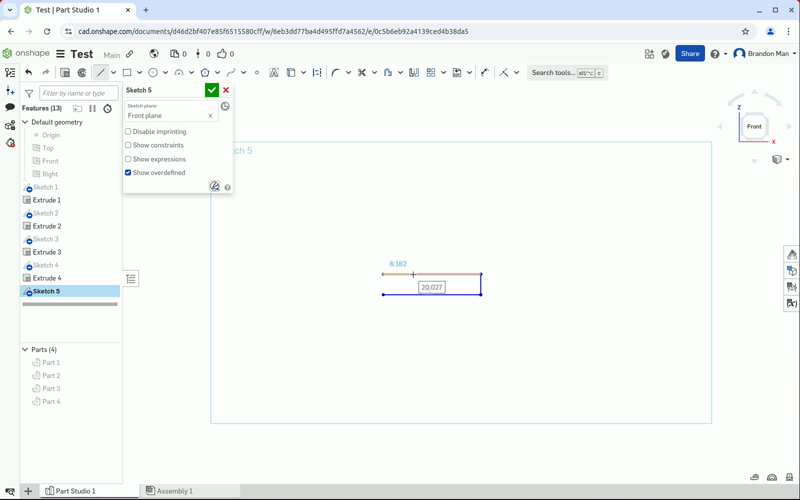
mouse_move(383, 294)
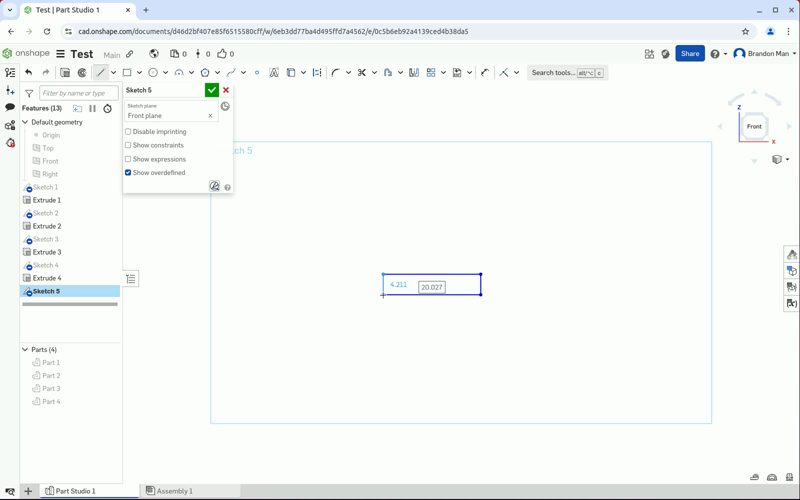
key_up(shift)
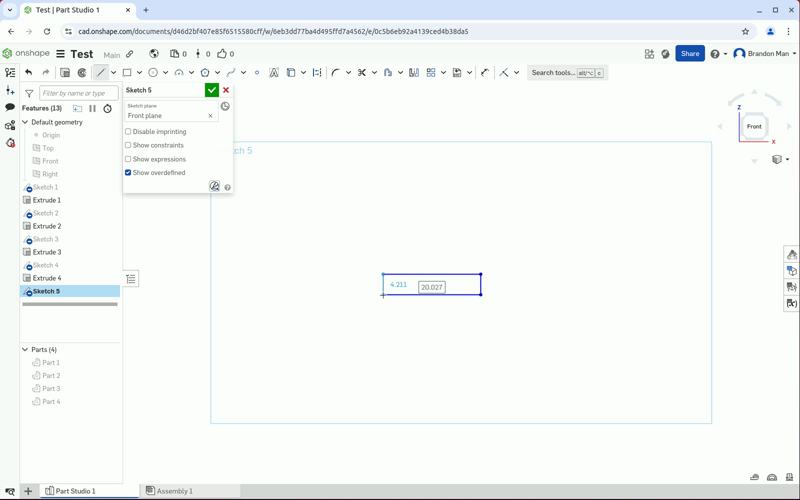
click(383, 294)
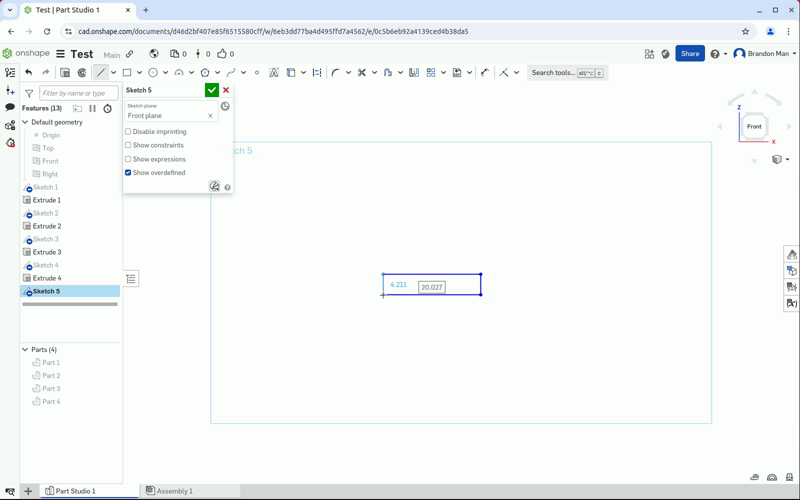
key(esc)
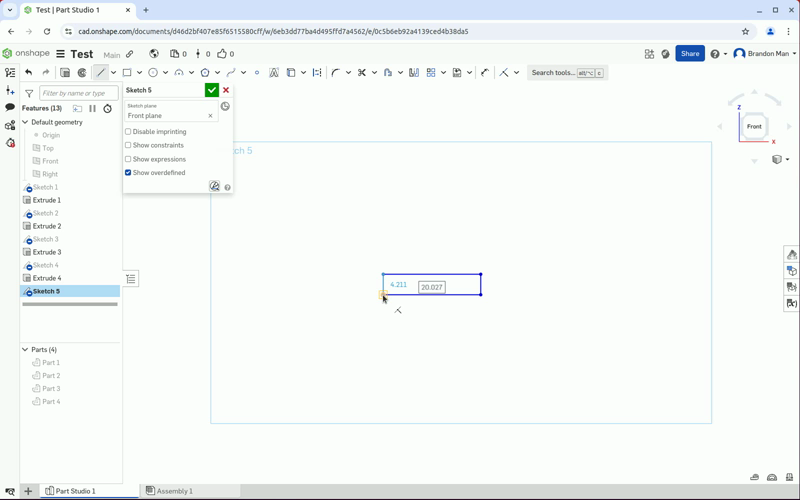
mouse_move(445, 281)
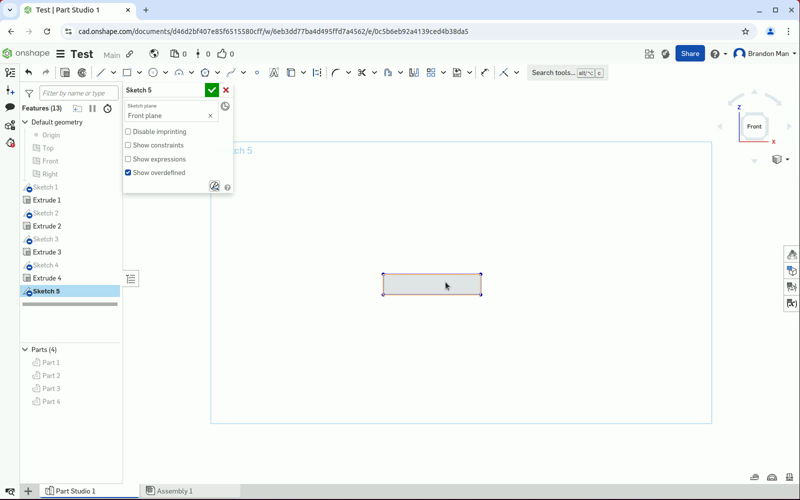
click(445, 281)
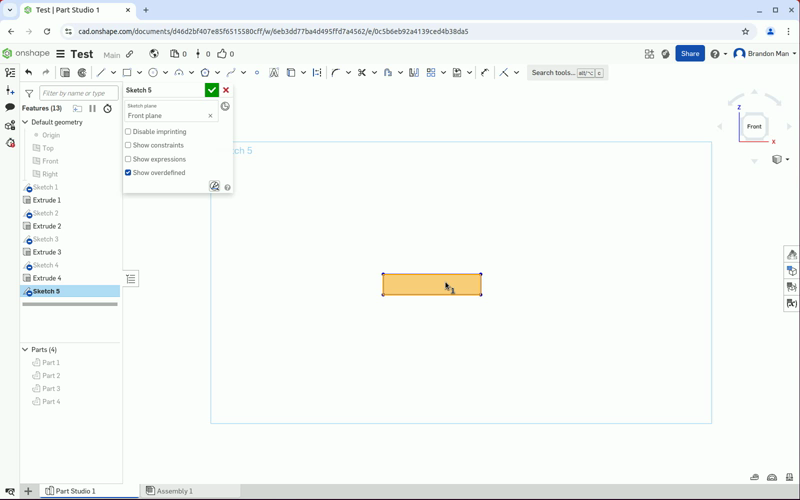
mouse_move(73, 352)
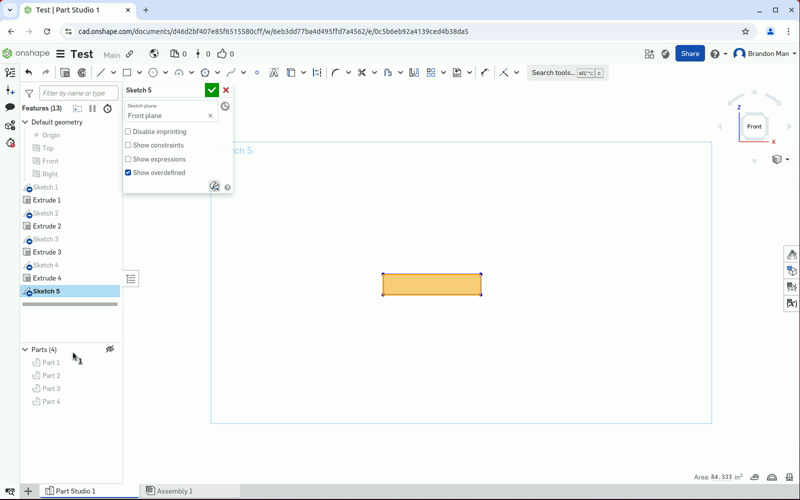
key(shift+y)
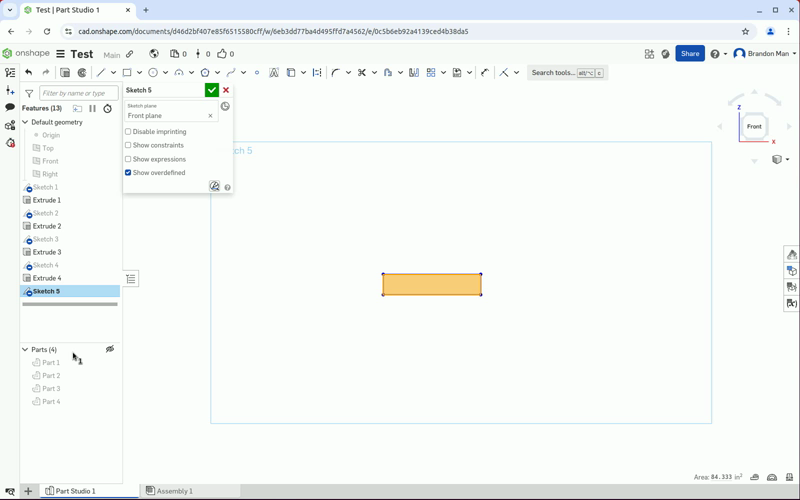
key(shift+e)
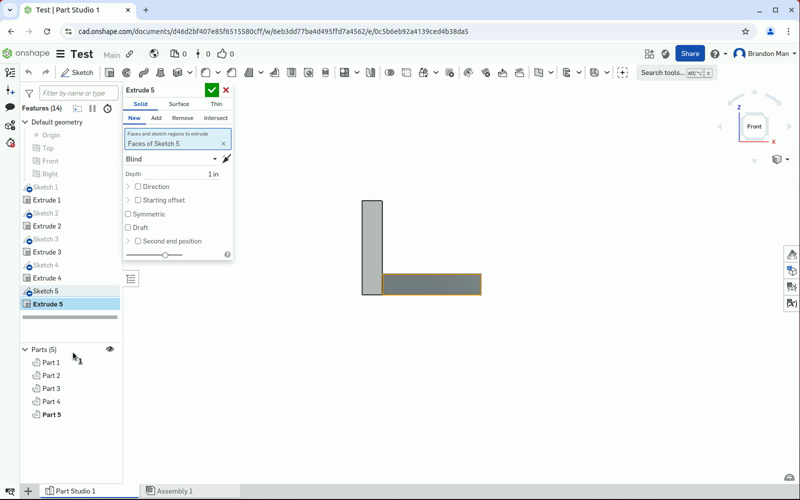
mouse_move(143, 106)
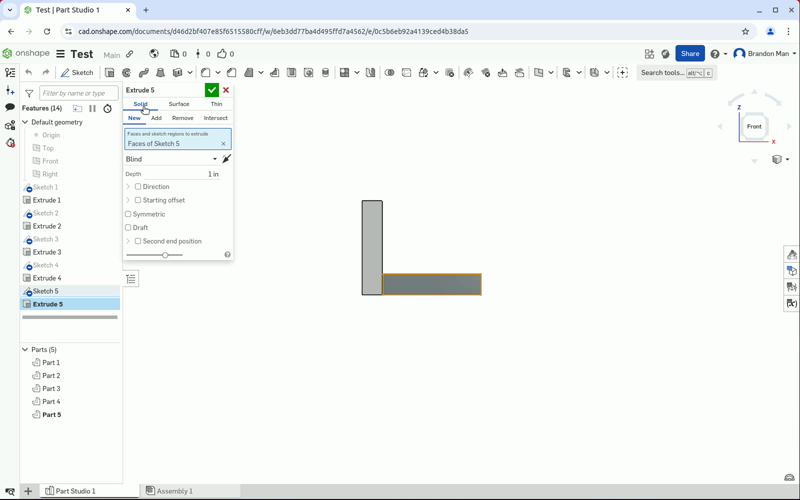
click(143, 106)
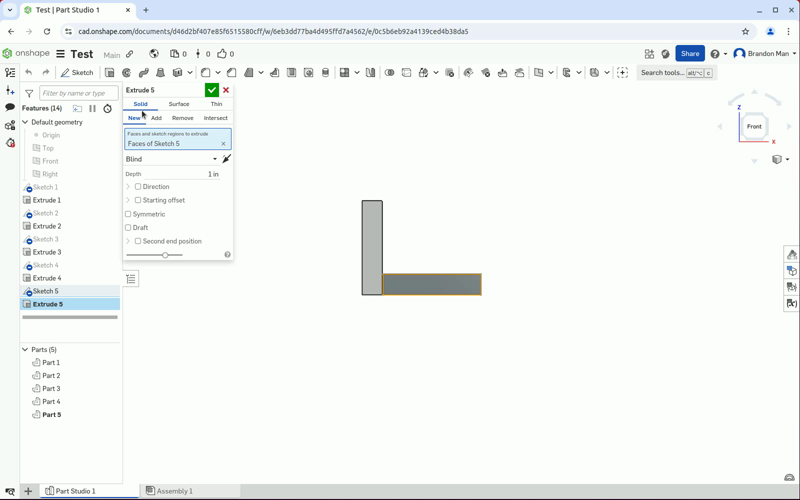
mouse_move(137, 120)
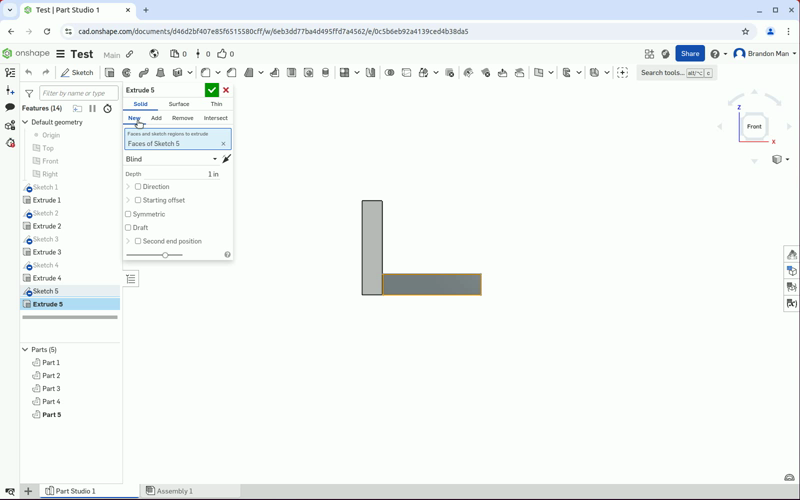
click(137, 120)
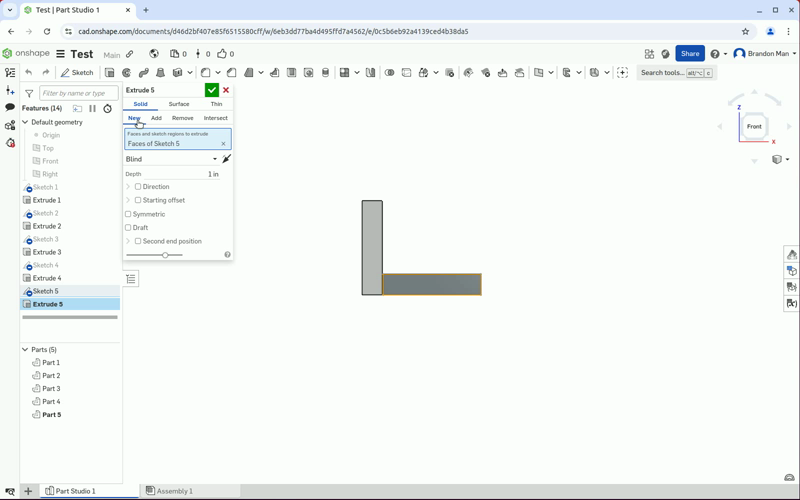
key(tab, 4)
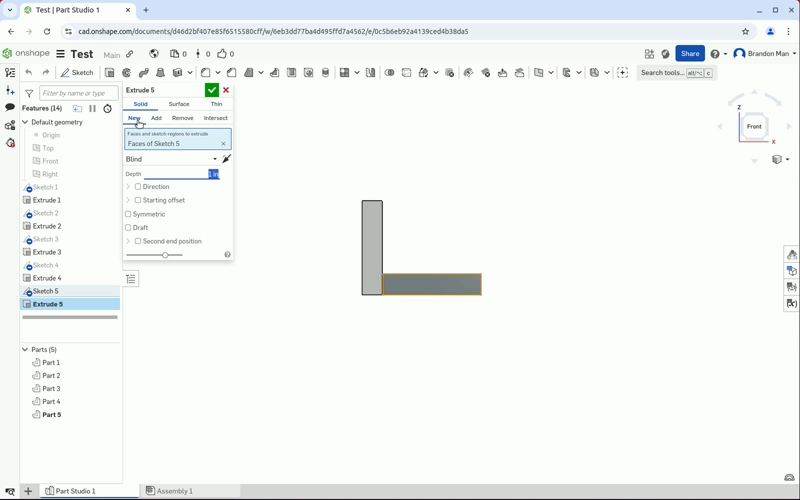
text(12.758)
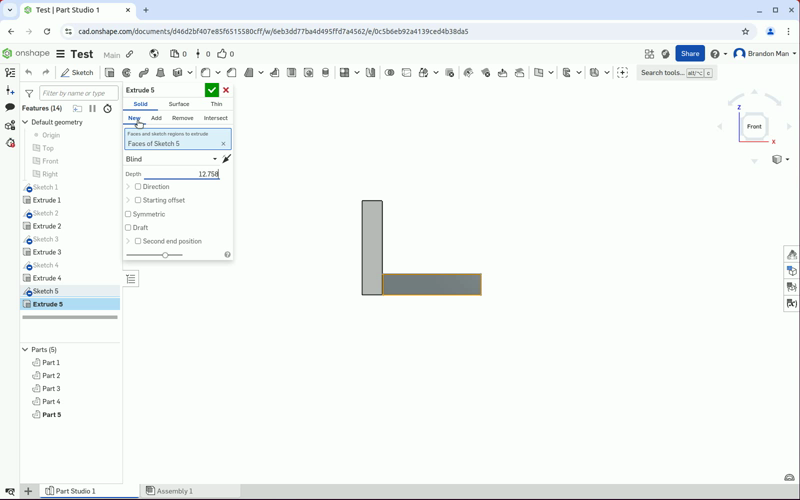
key(enter)
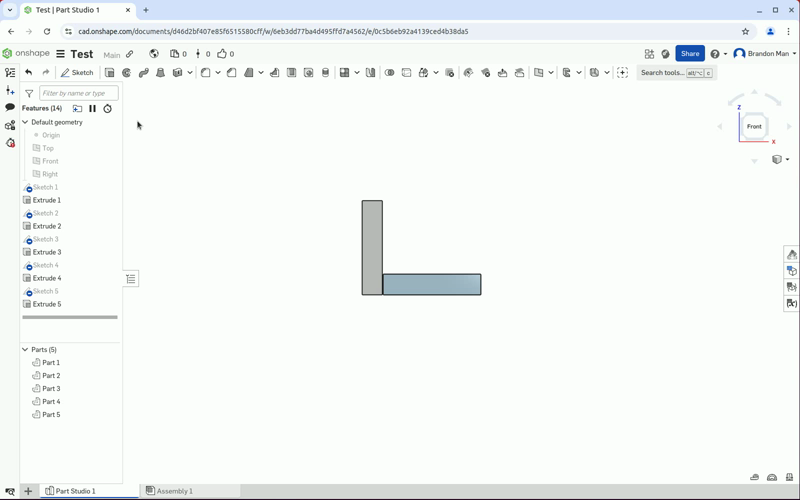
key(shift+h)
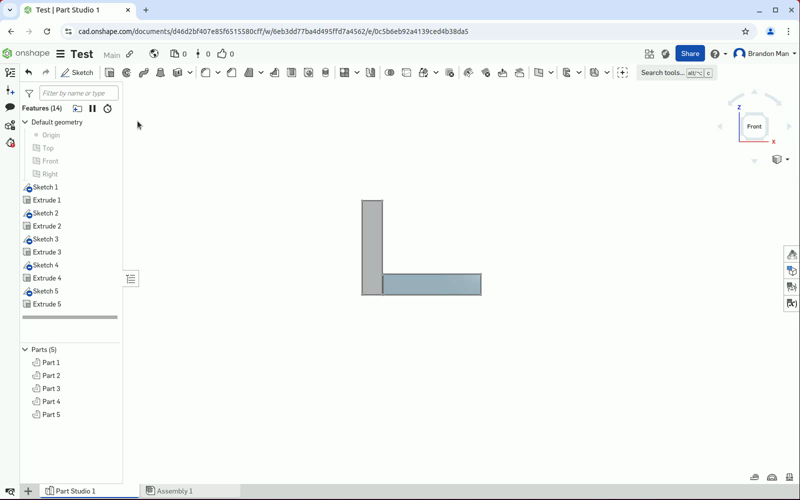
key(shift+h)
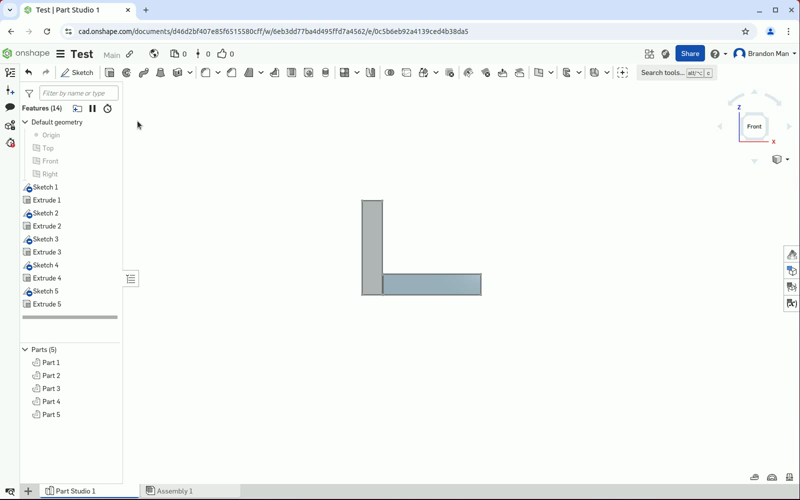
key(shift+7)
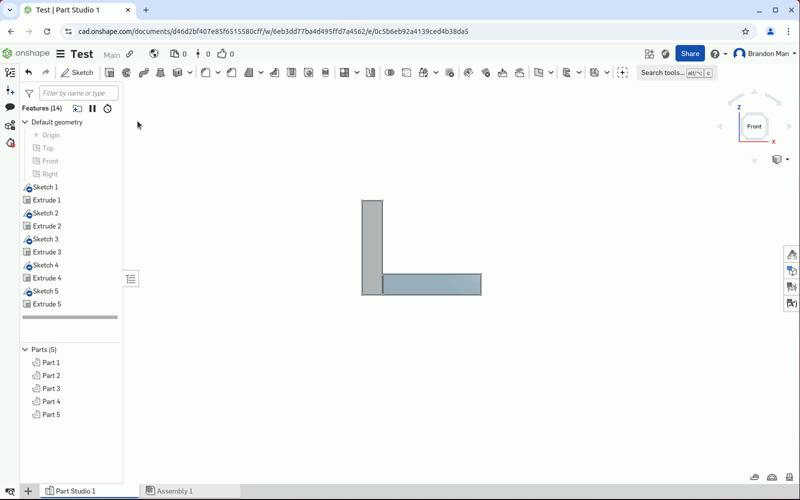
key(left, 2)
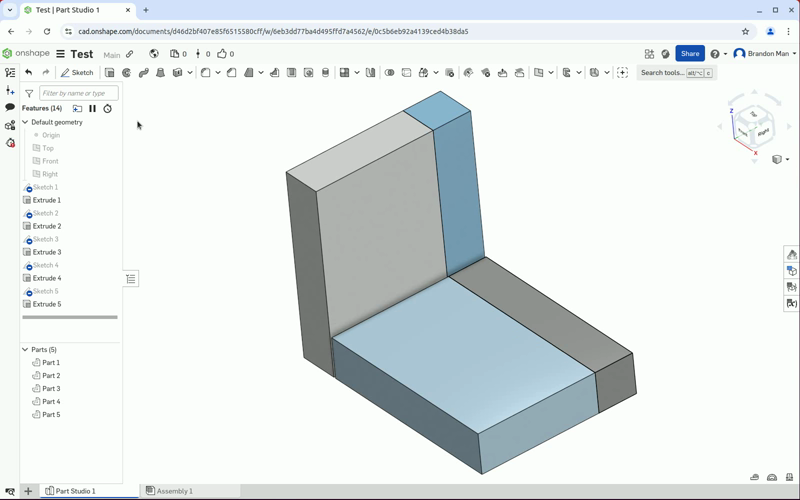
key(down, 2)
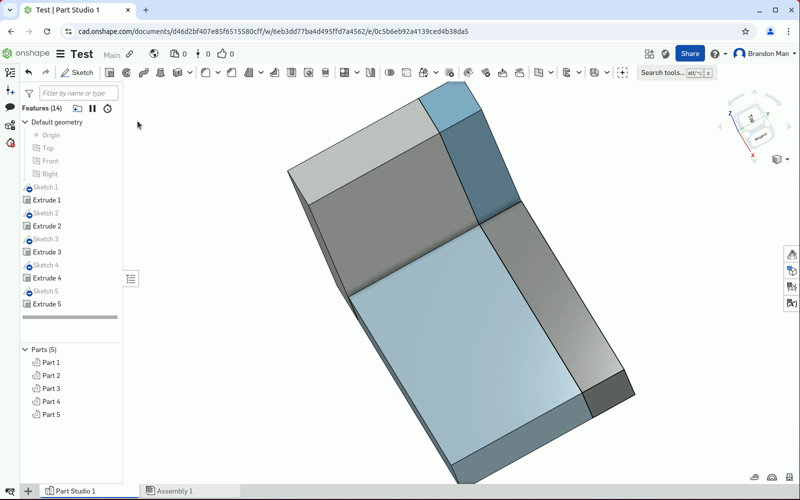
key(up, 2)
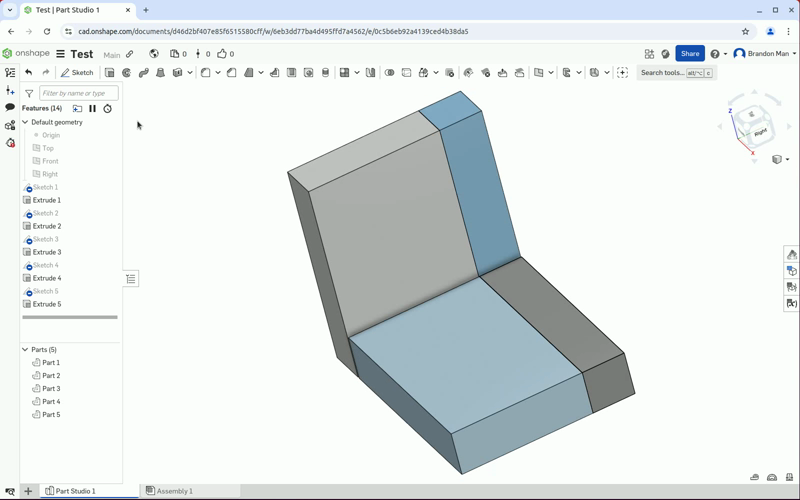
key(right, 2)
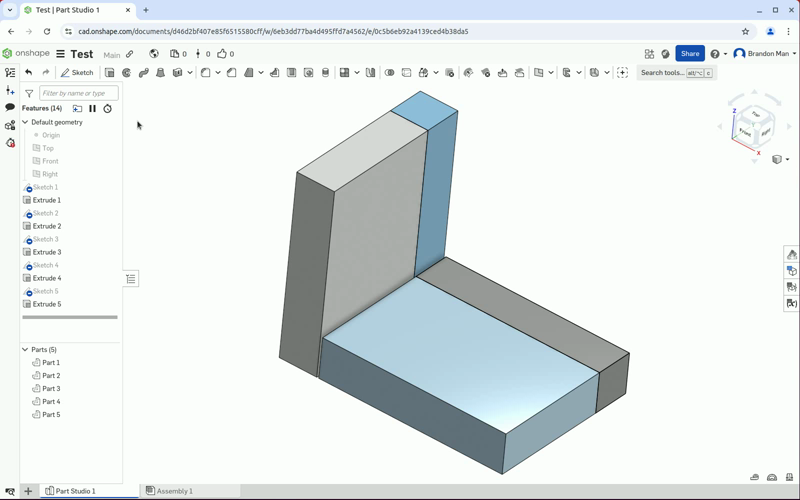
mouse_move(73, 189)
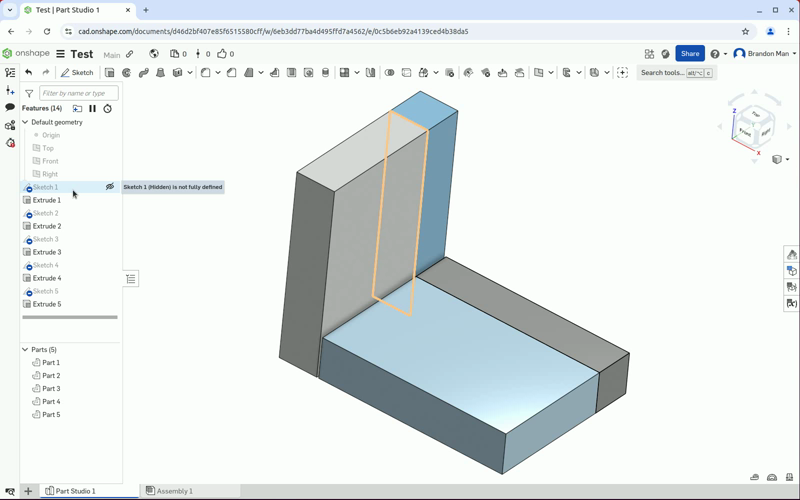
click(73, 189)